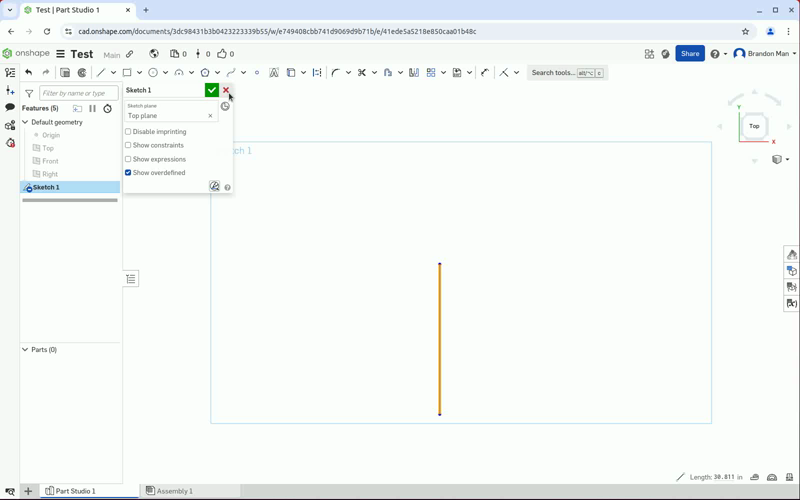
key(shift+h)
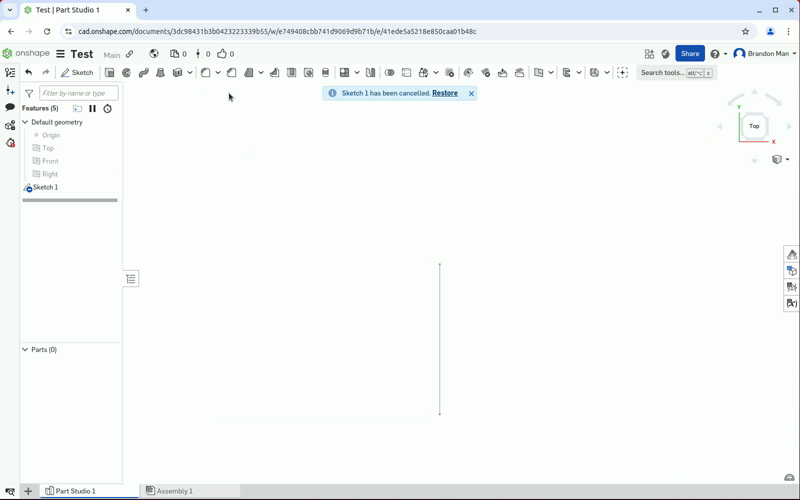
key(shift+s)
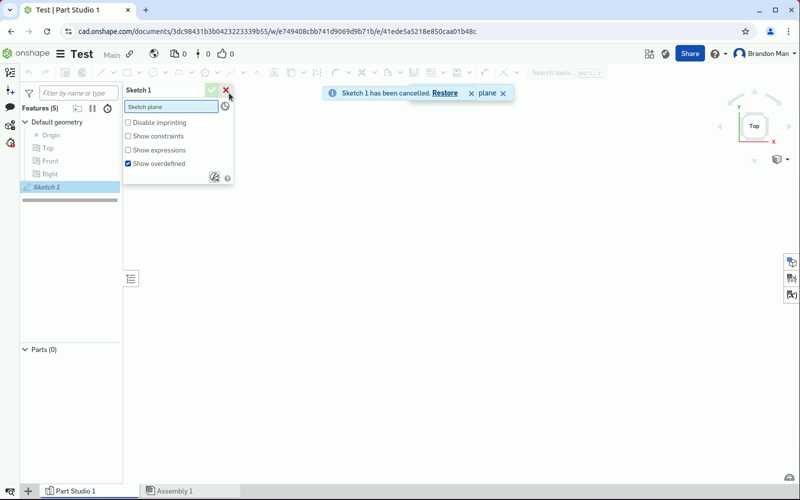
mouse_move(73, 150)
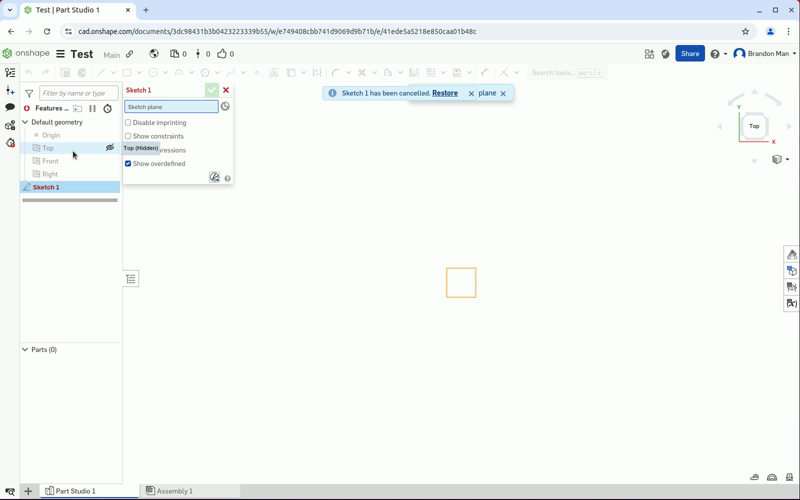
click(73, 150)
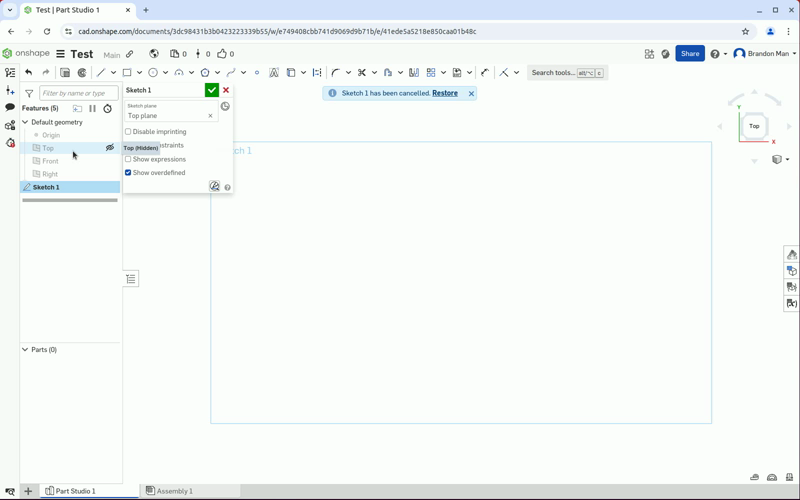
mouse_move(73, 352)
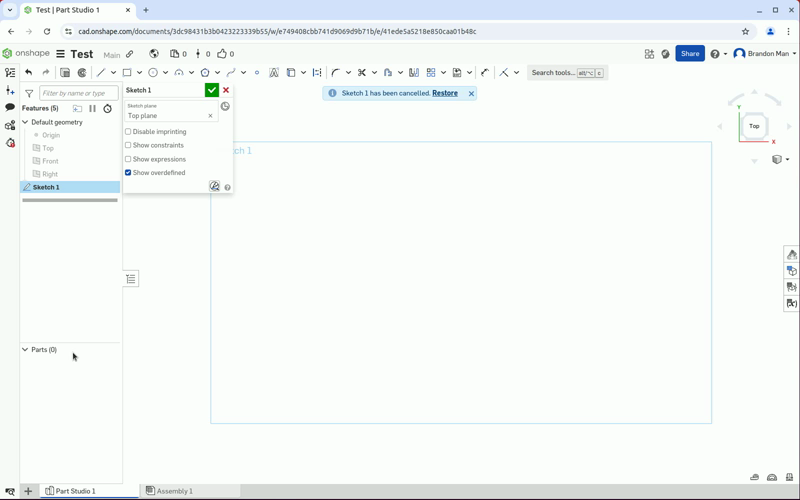
key(y)
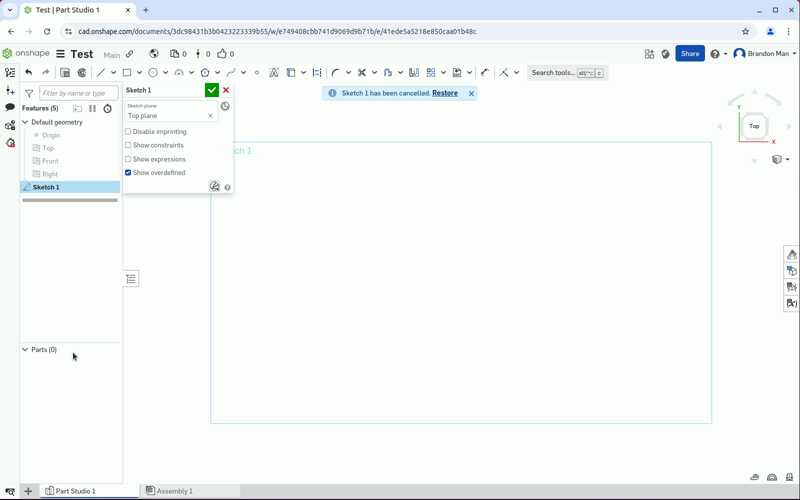
key(l)
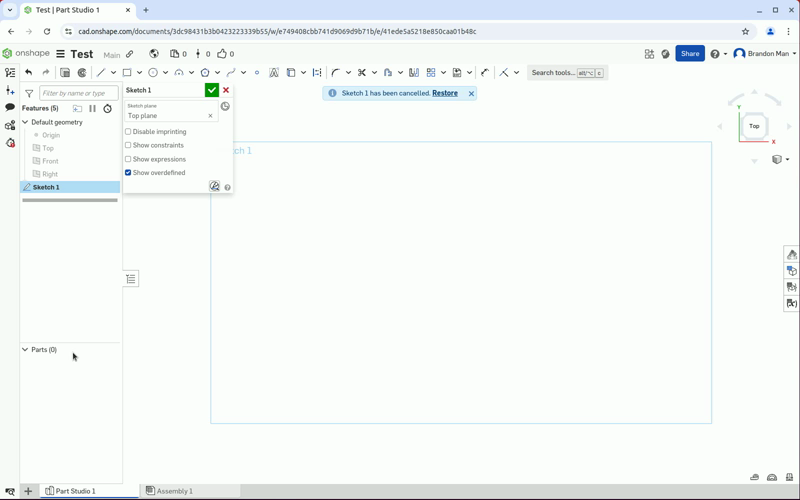
key_down(shift)
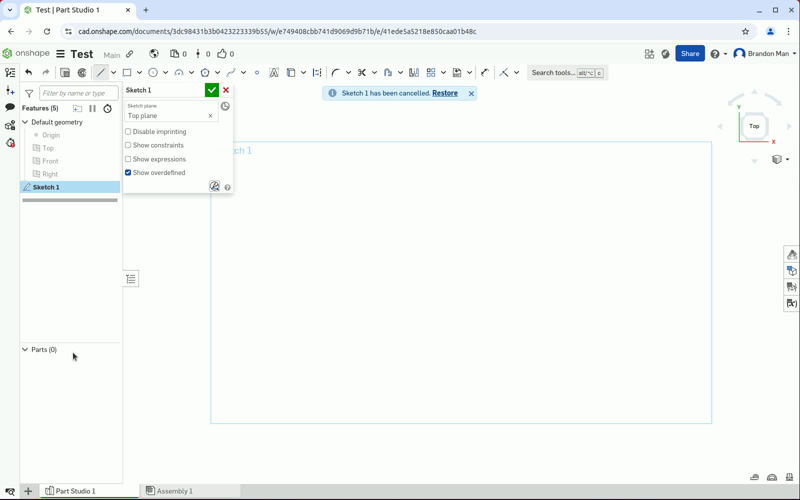
mouse_move(348, 325)
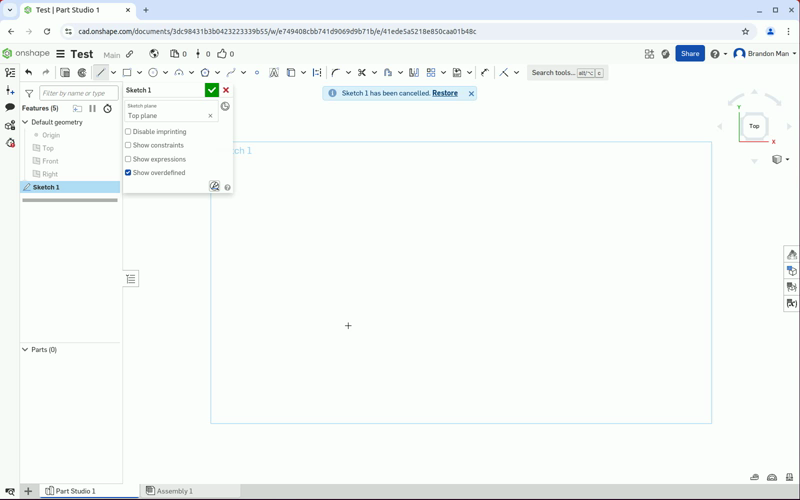
click(348, 325)
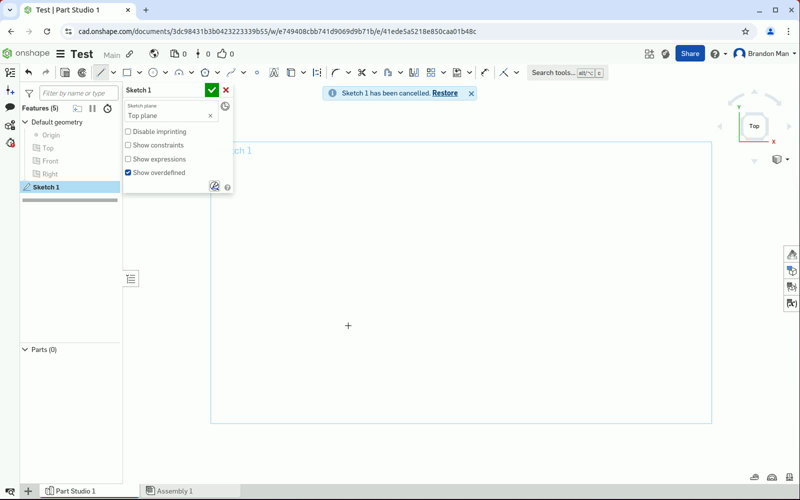
key_up(shift)
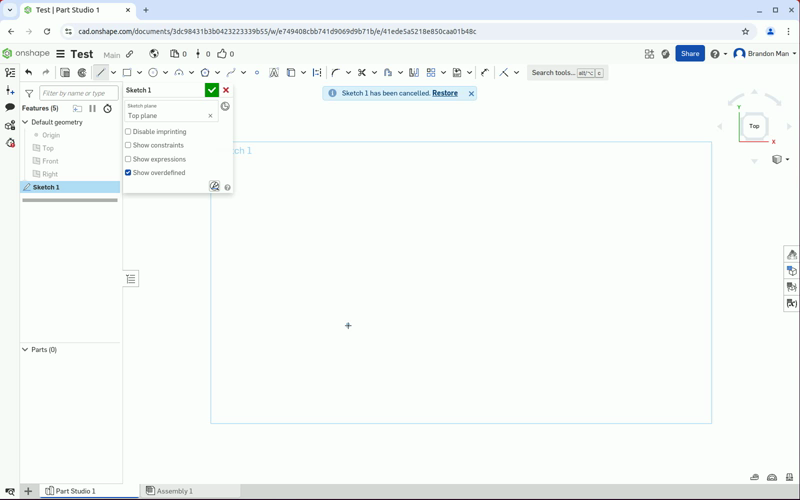
key_down(shift)
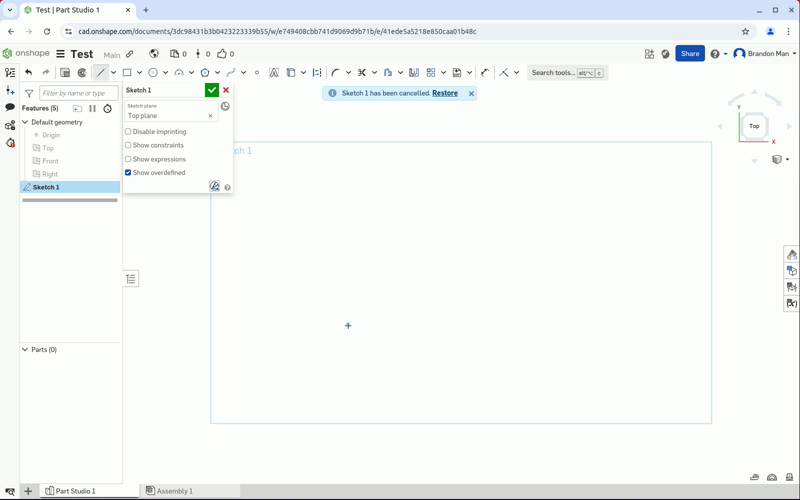
mouse_move(432, 325)
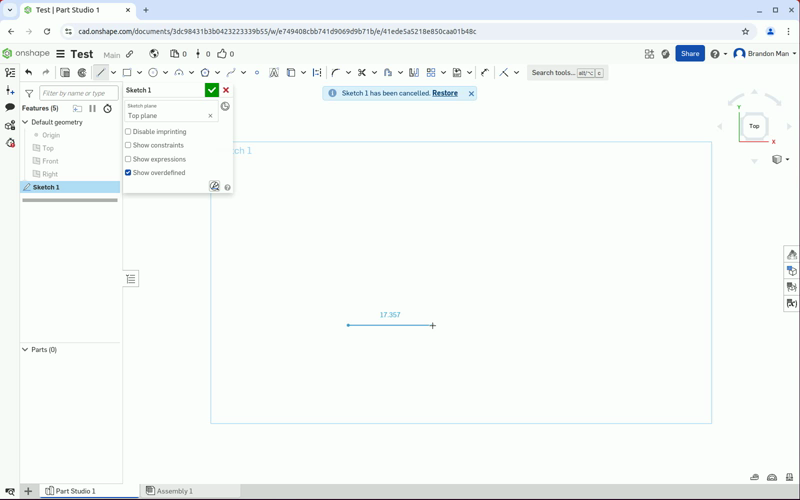
click(432, 325)
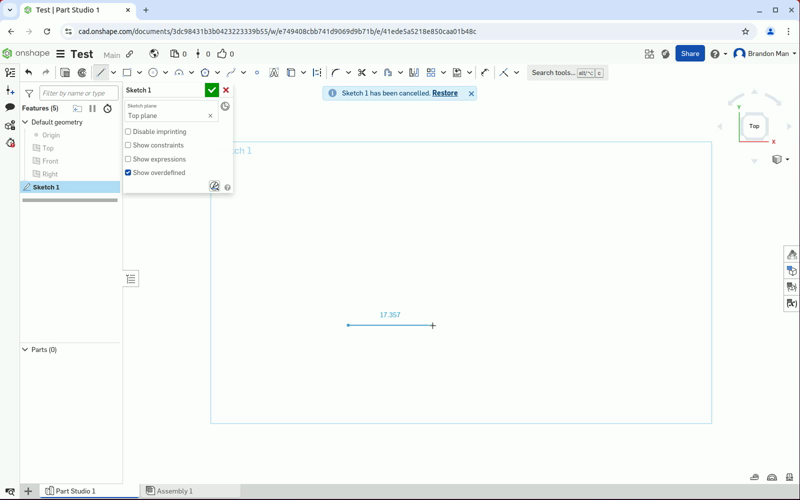
key_up(shift)
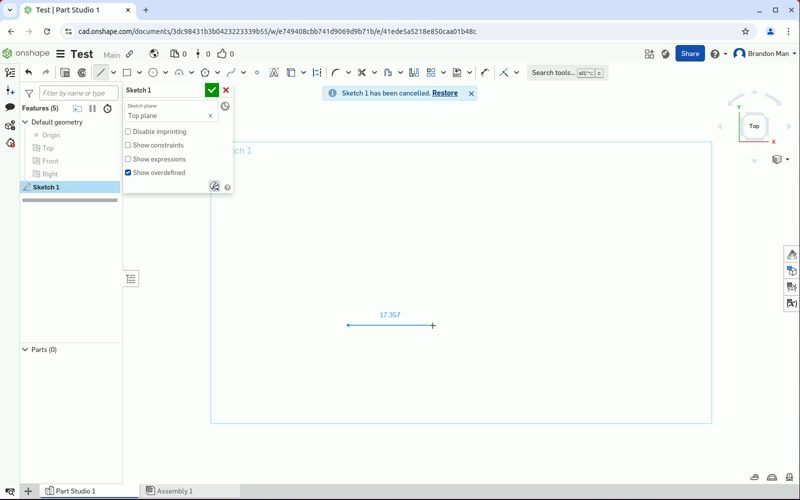
key_down(shift)
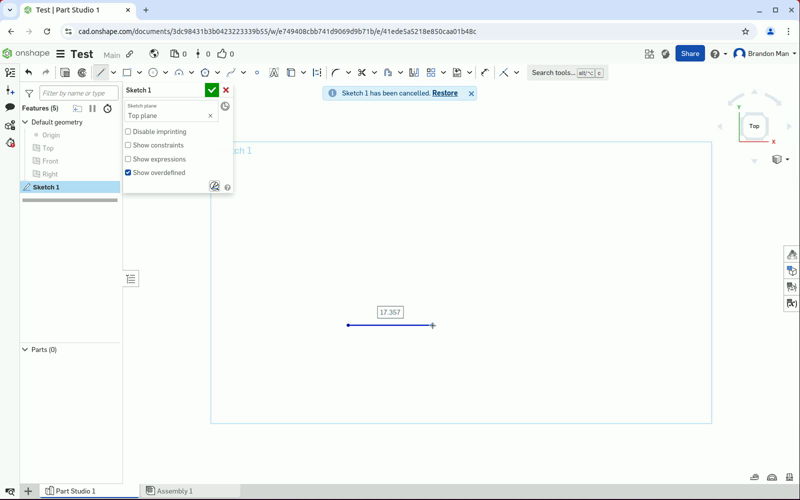
mouse_move(432, 253)
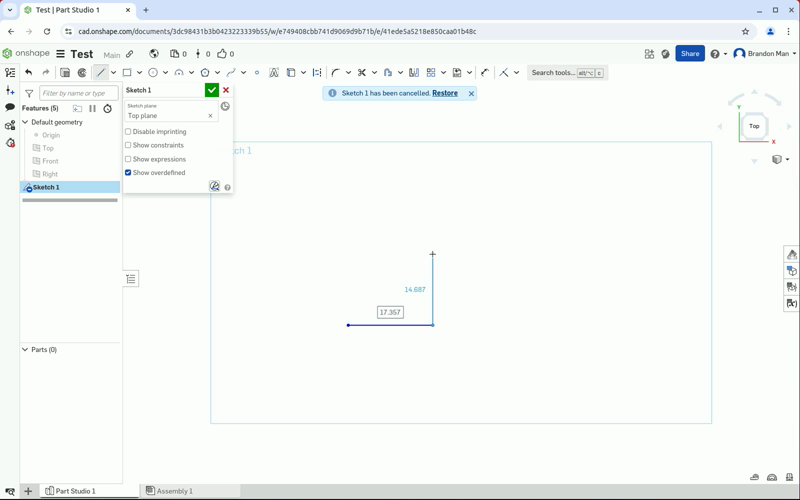
click(432, 253)
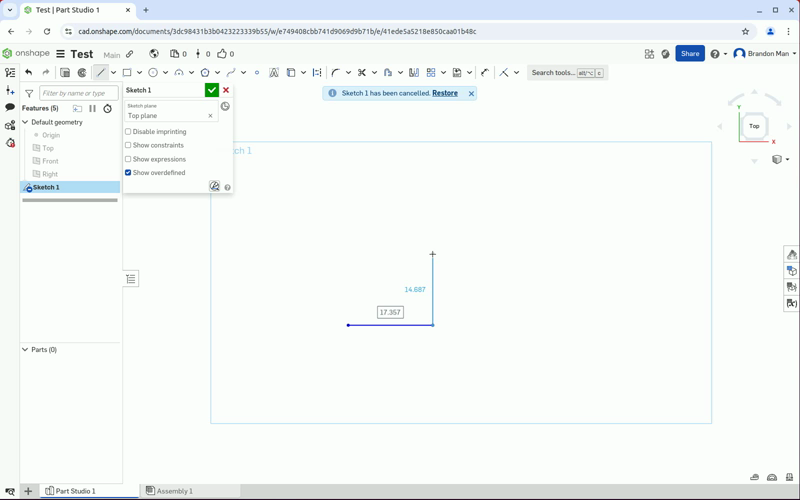
key_up(shift)
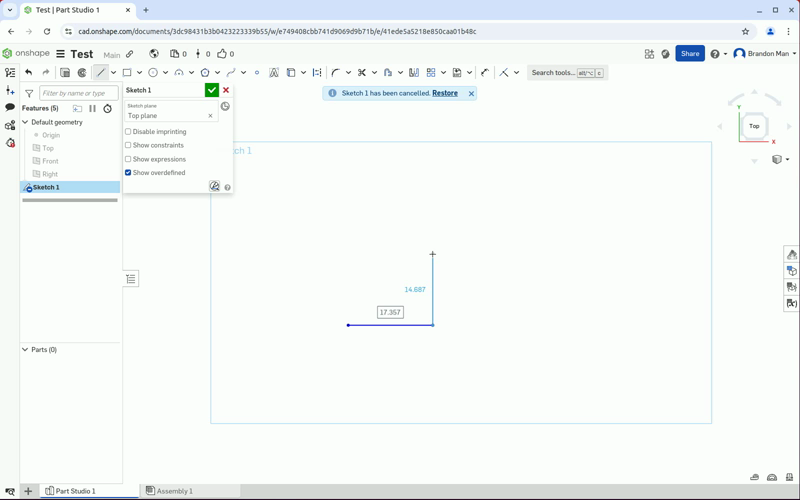
key_down(shift)
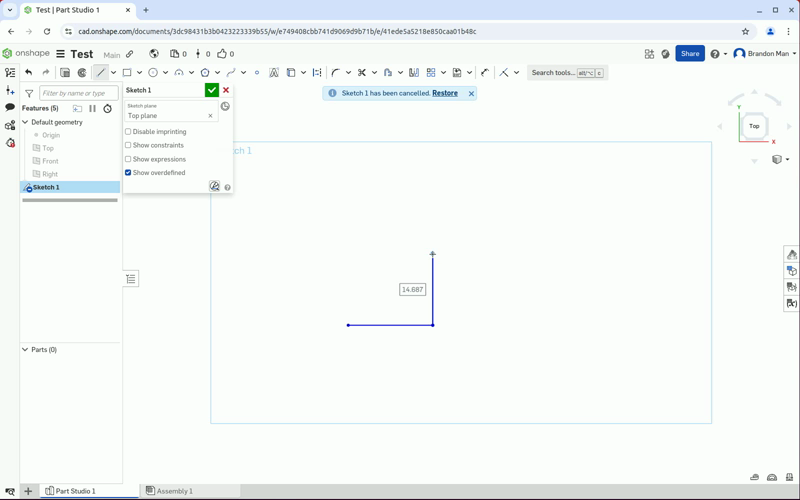
mouse_move(348, 253)
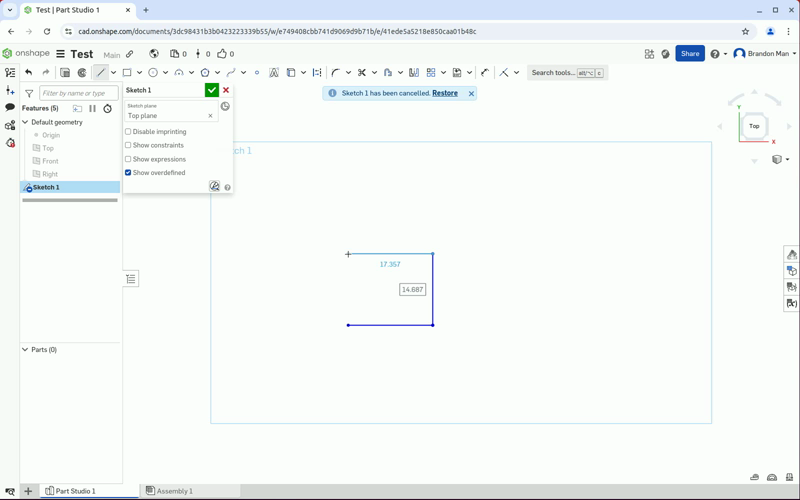
click(348, 253)
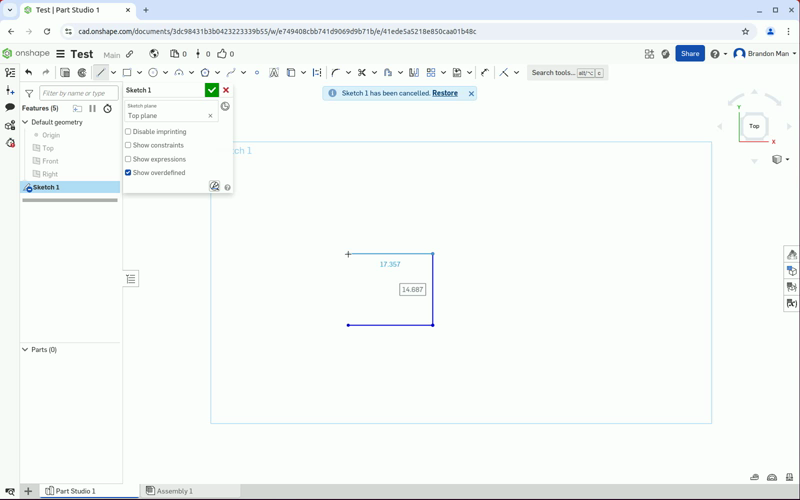
key_up(shift)
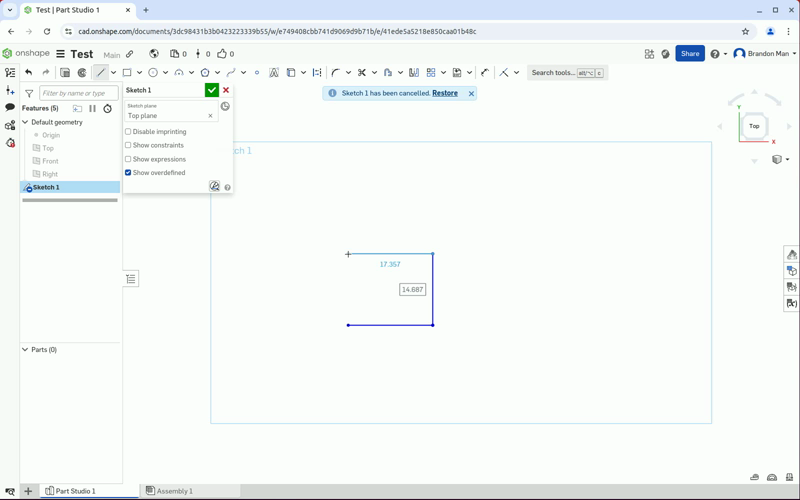
key_down(shift)
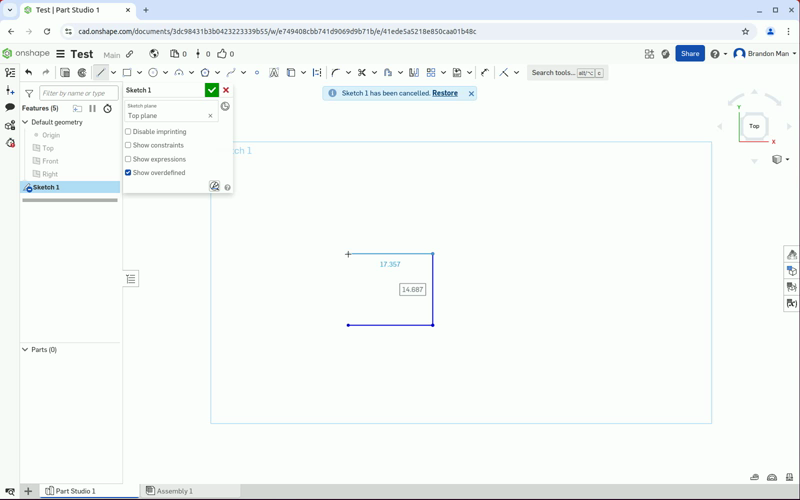
mouse_move(348, 325)
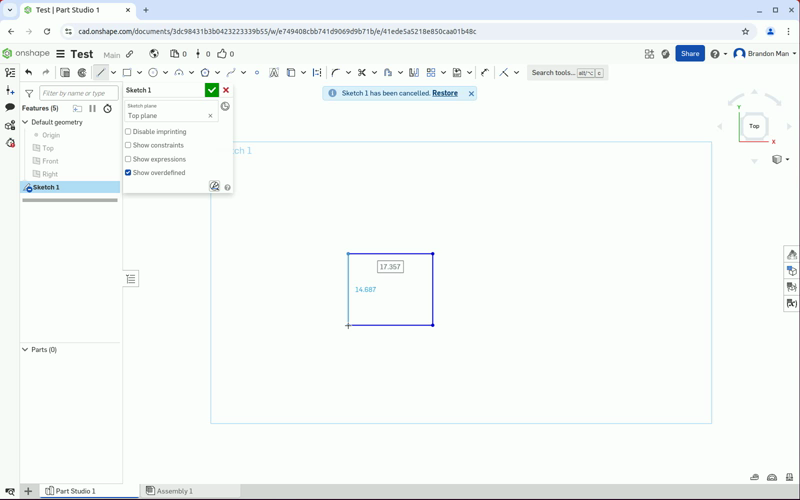
key_up(shift)
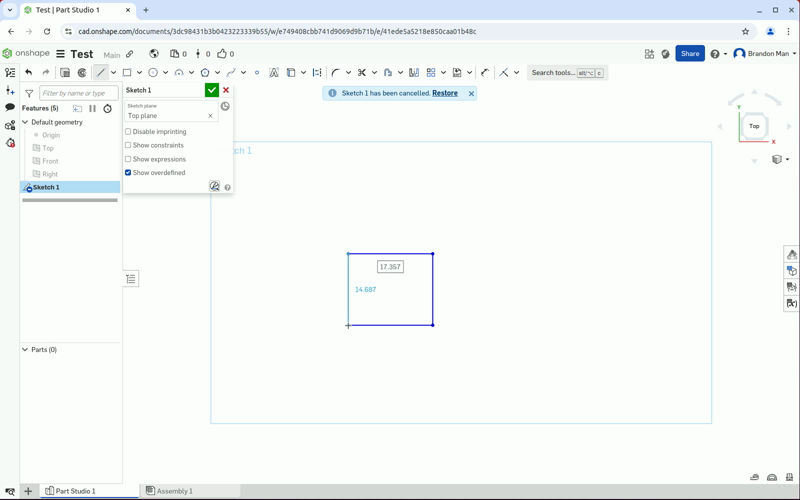
click(348, 325)
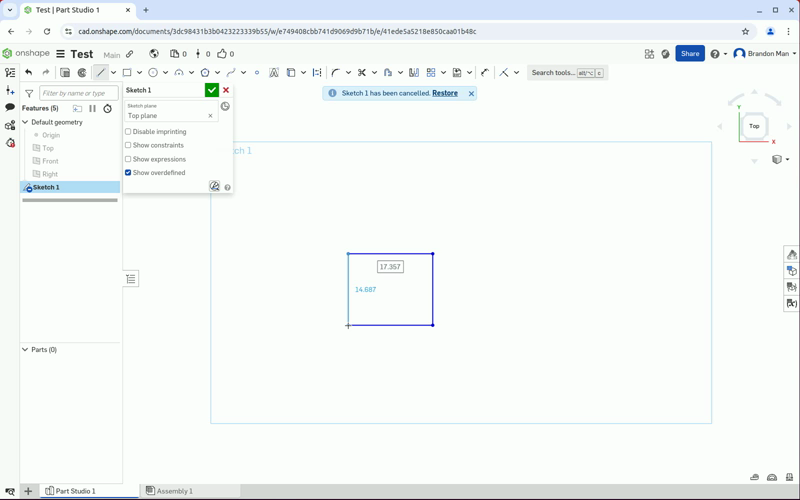
key(esc)
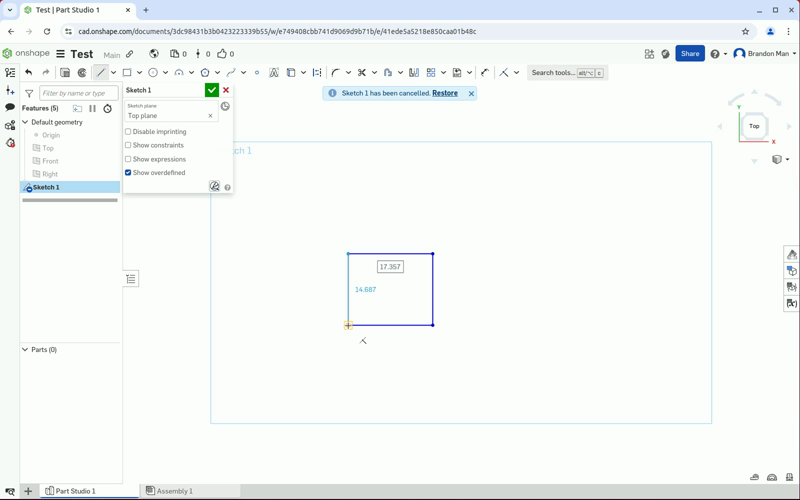
mouse_move(403, 262)
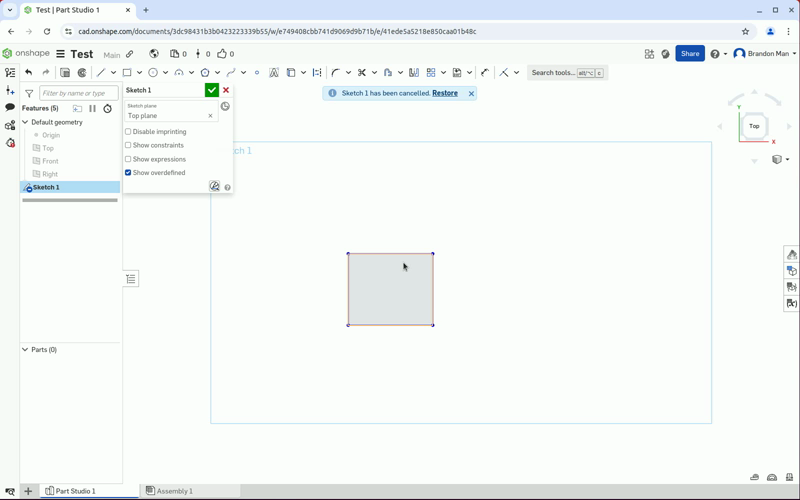
click(403, 262)
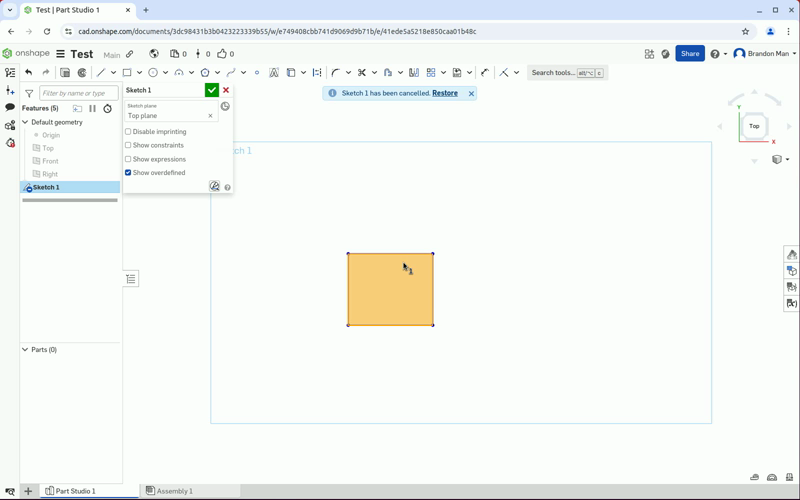
mouse_move(73, 352)
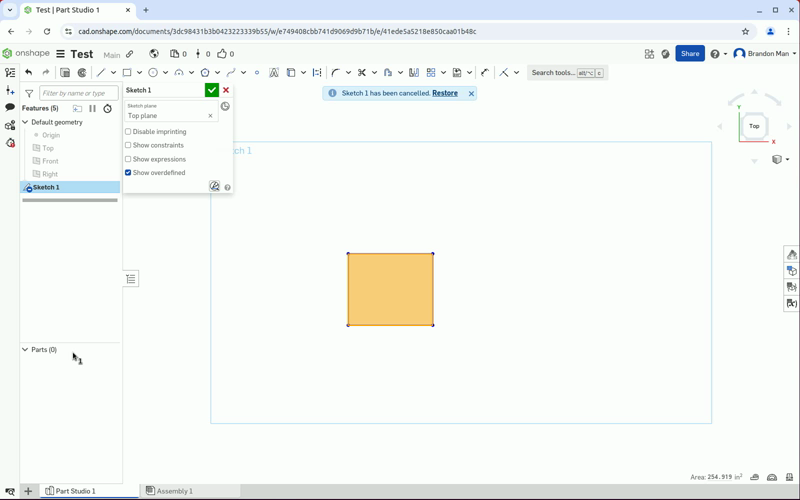
key(shift+y)
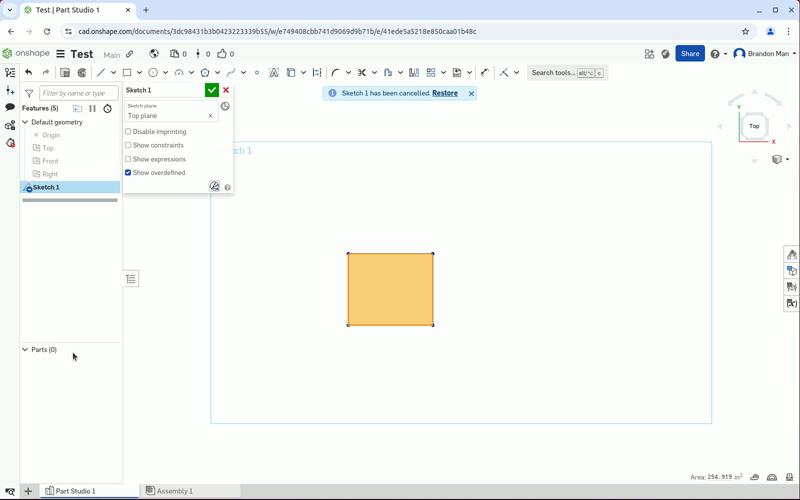
key(shift+e)
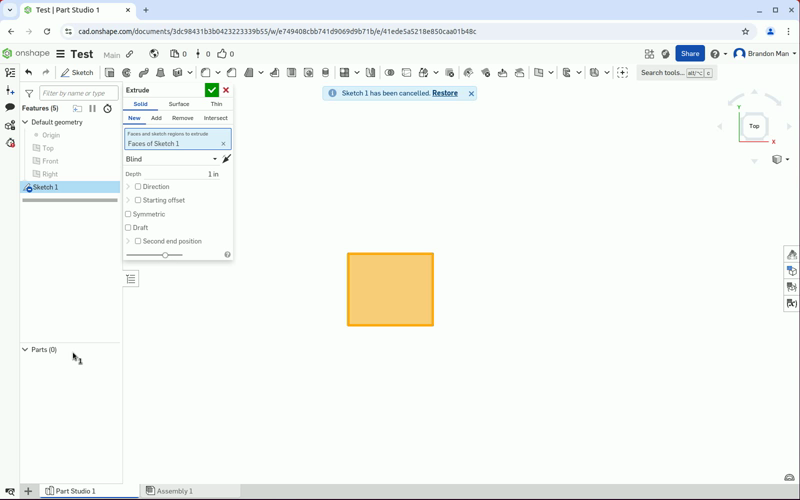
mouse_move(143, 106)
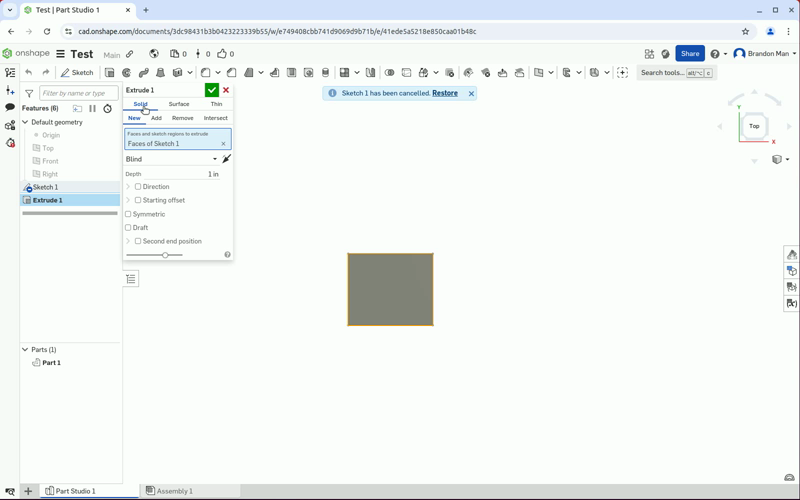
click(143, 106)
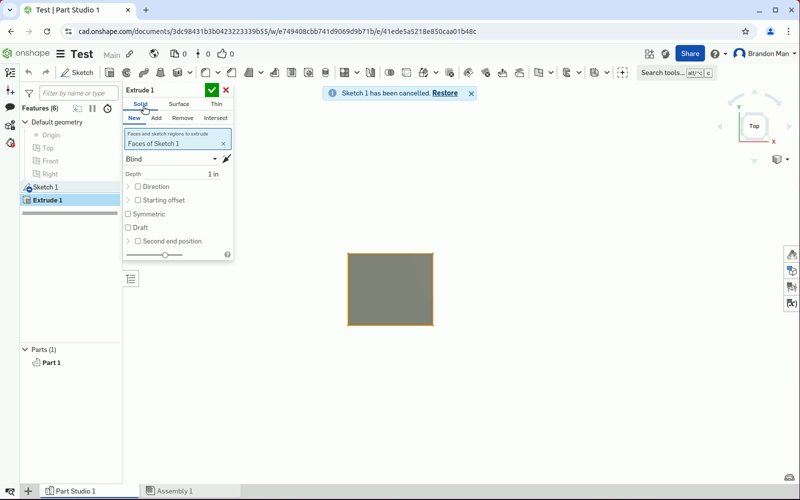
mouse_move(137, 120)
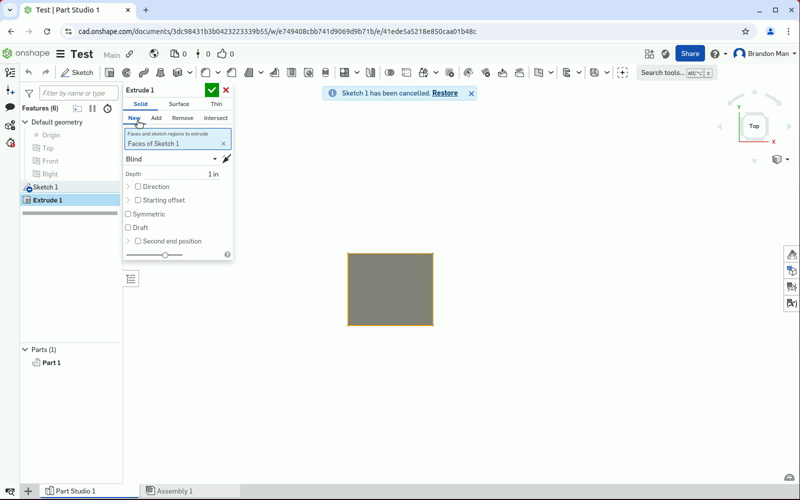
click(137, 120)
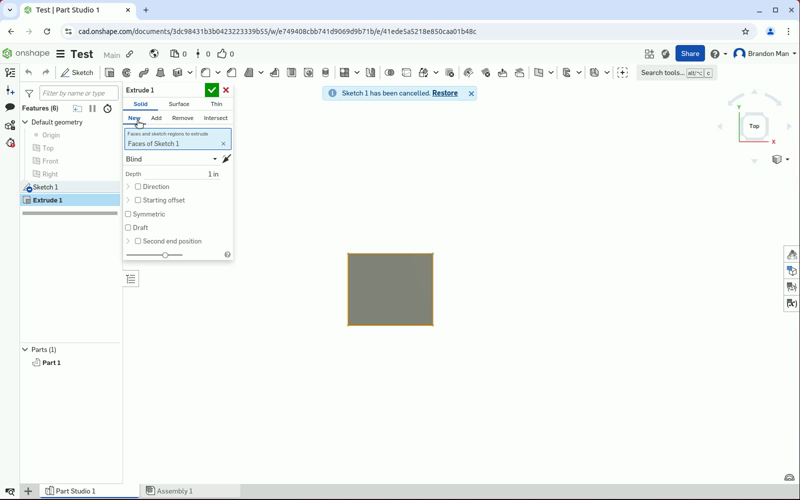
key(tab, 4)
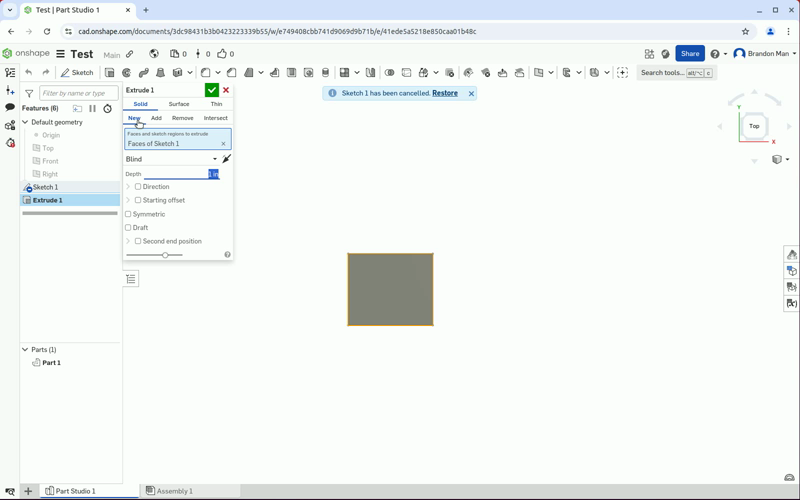
text(5.536)
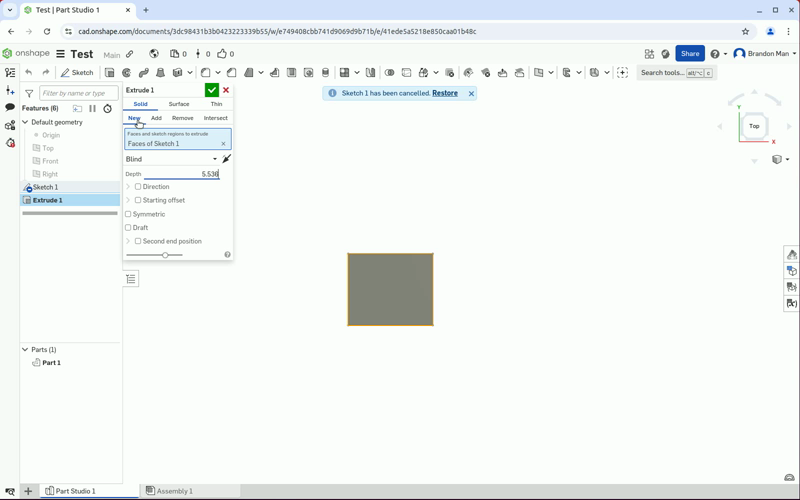
key(enter)
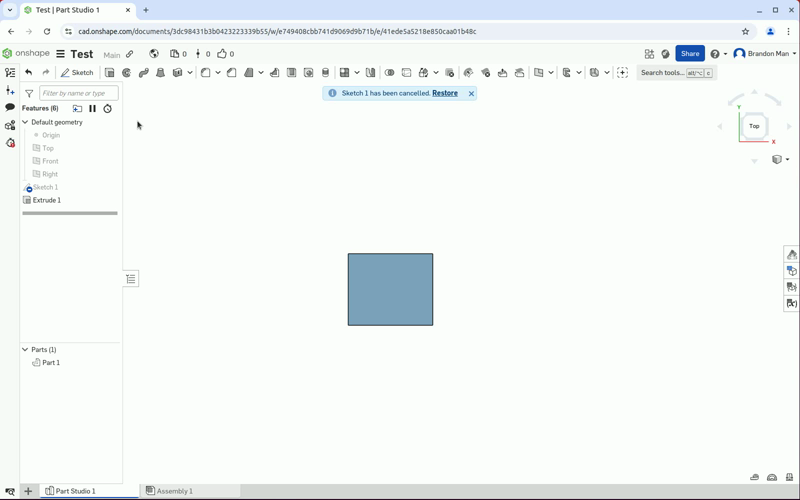
key(shift+h)
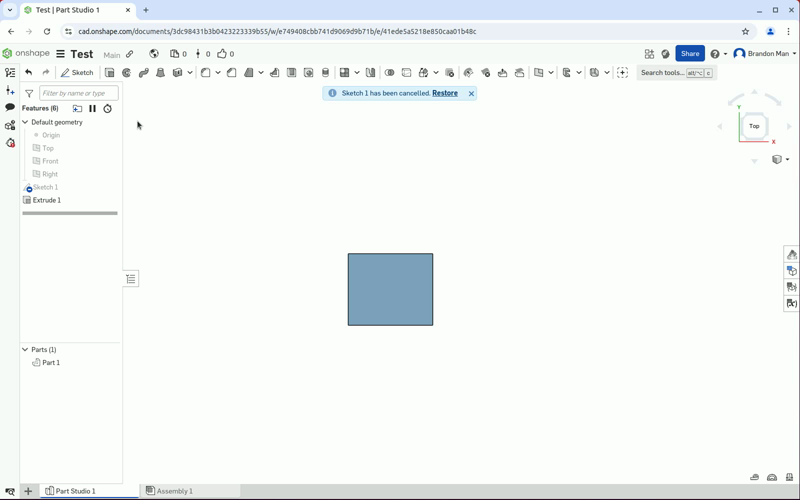
key(shift+h)
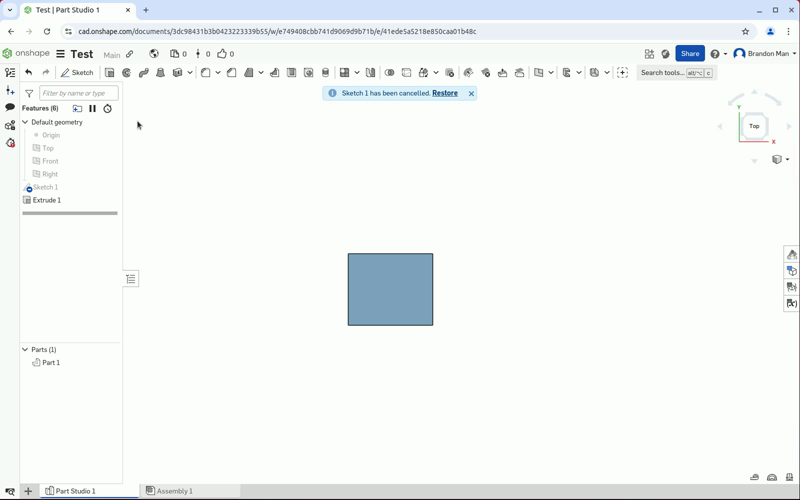
mouse_move(73, 189)
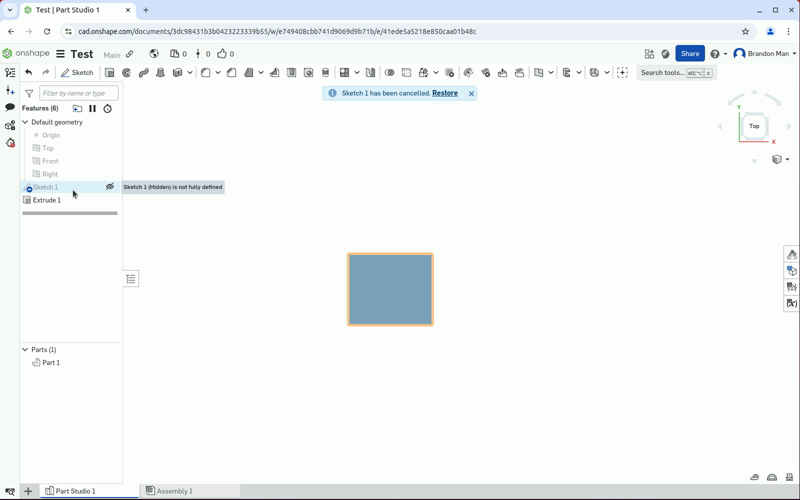
click(73, 189)
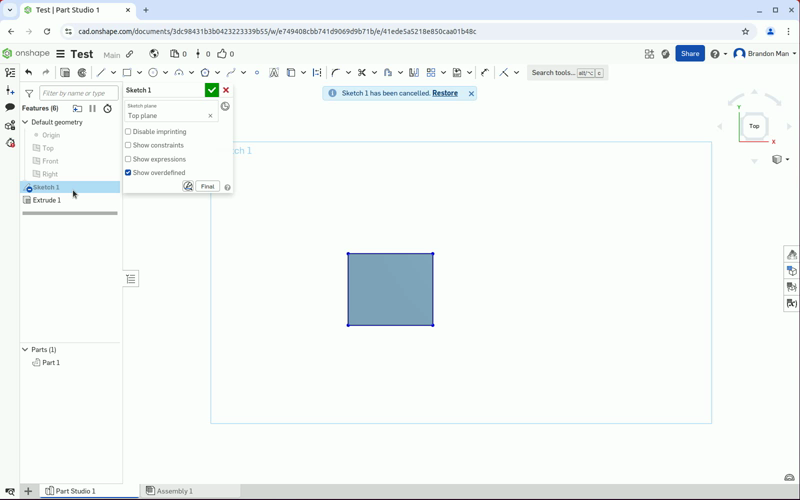
mouse_move(229, 92)
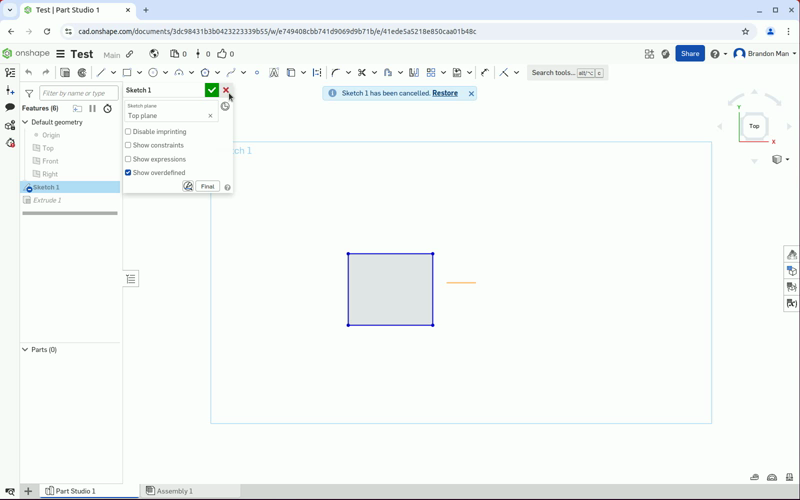
click(229, 92)
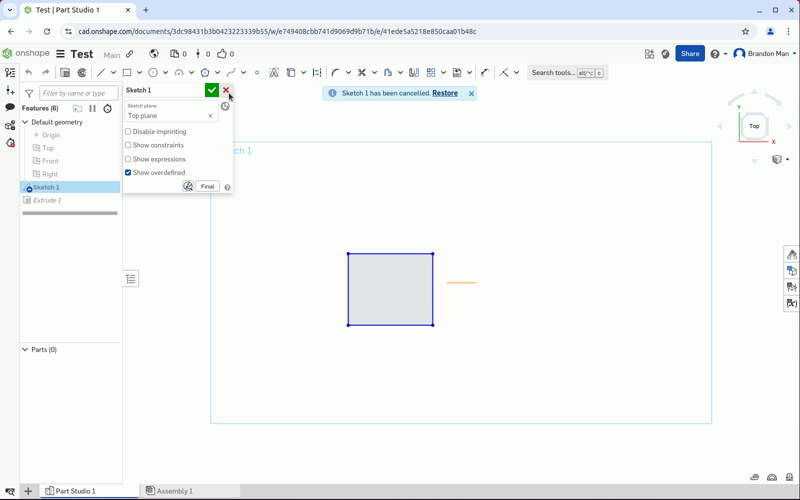
key(shift+s)
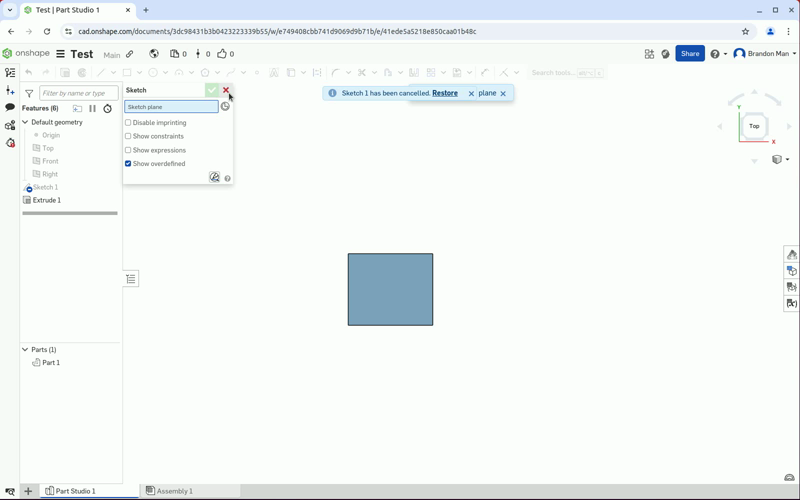
mouse_move(73, 150)
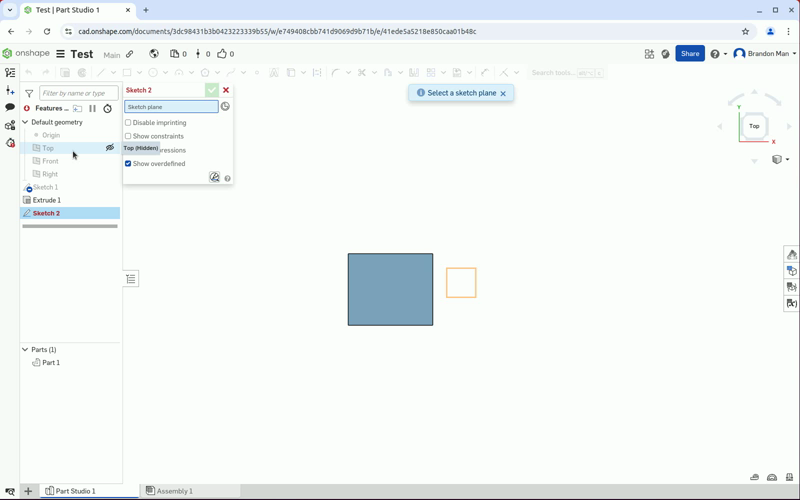
click(73, 150)
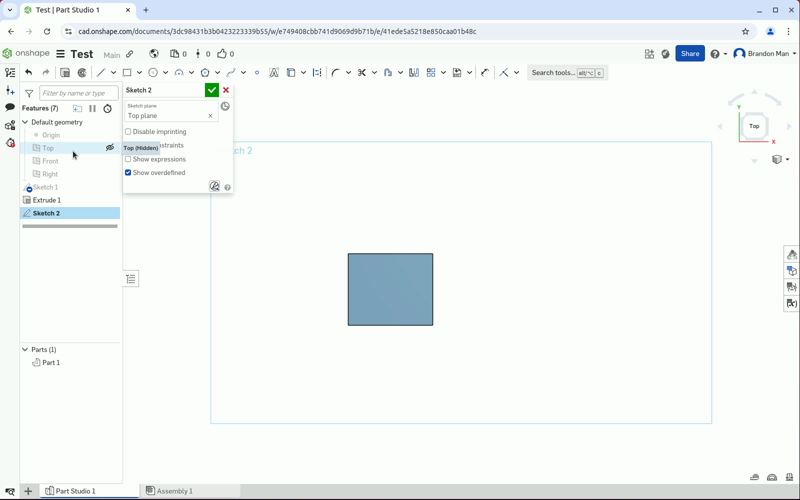
mouse_move(73, 352)
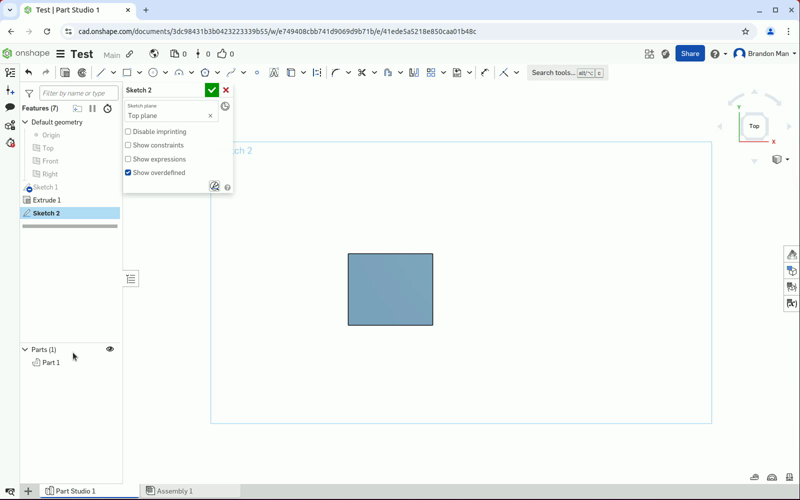
key(y)
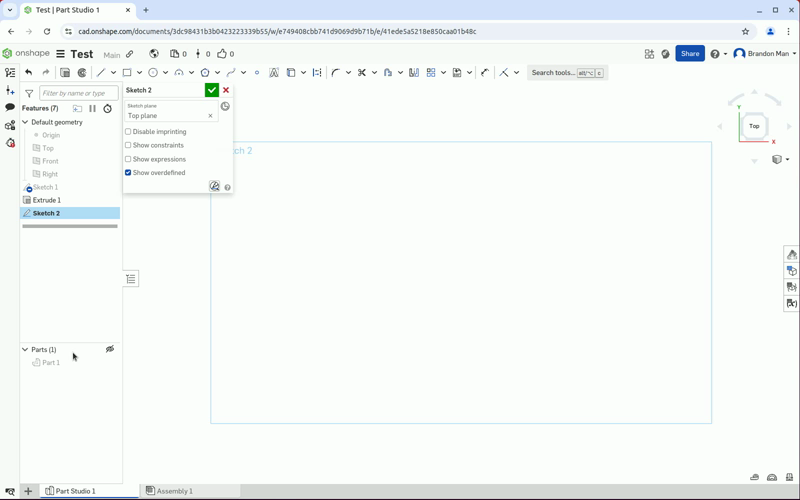
key(l)
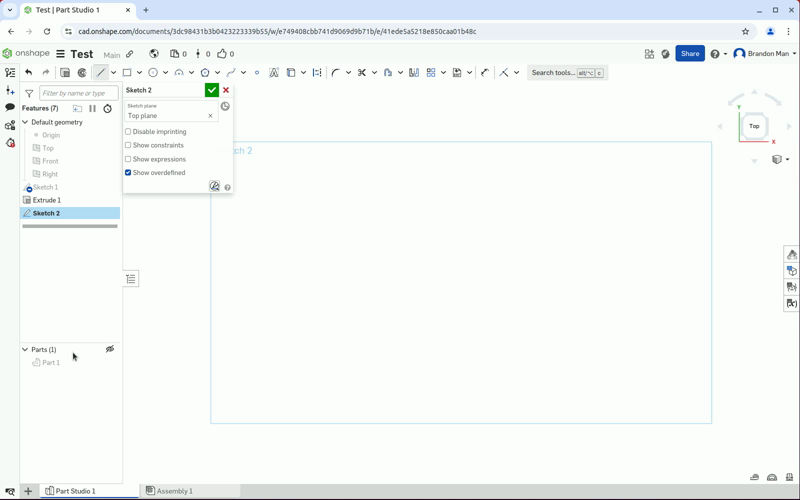
key_down(shift)
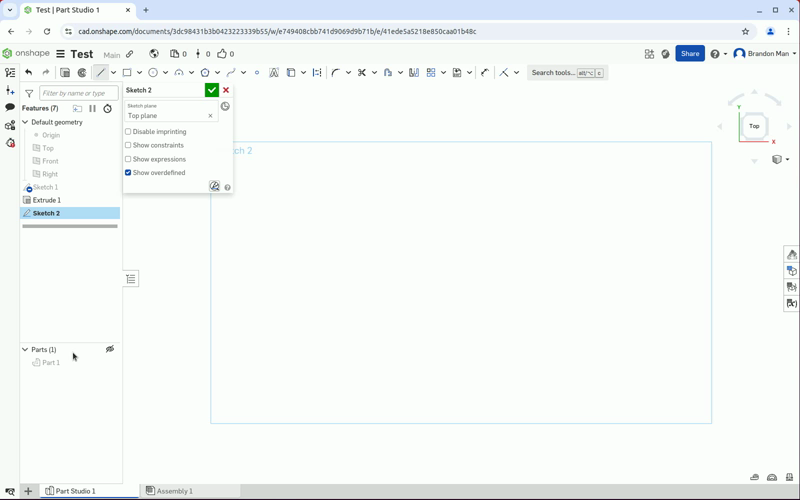
mouse_move(348, 325)
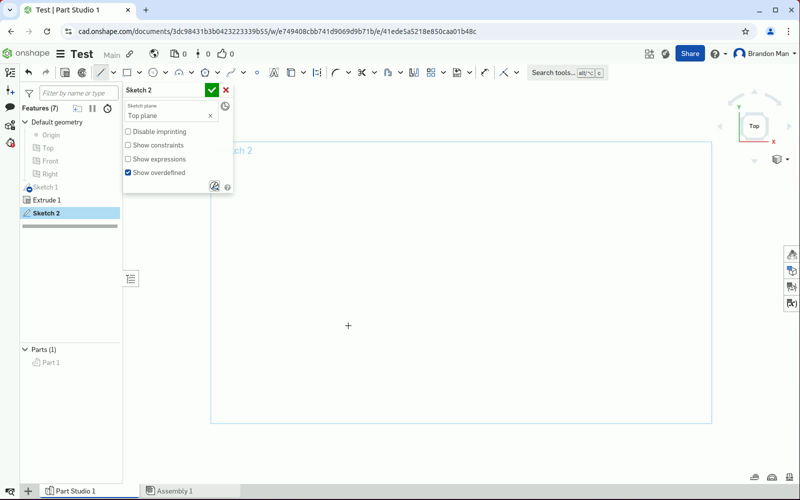
click(348, 325)
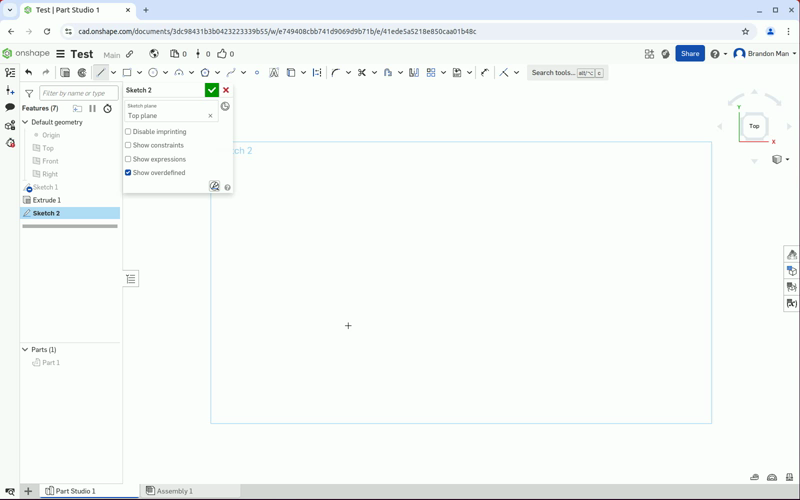
key_up(shift)
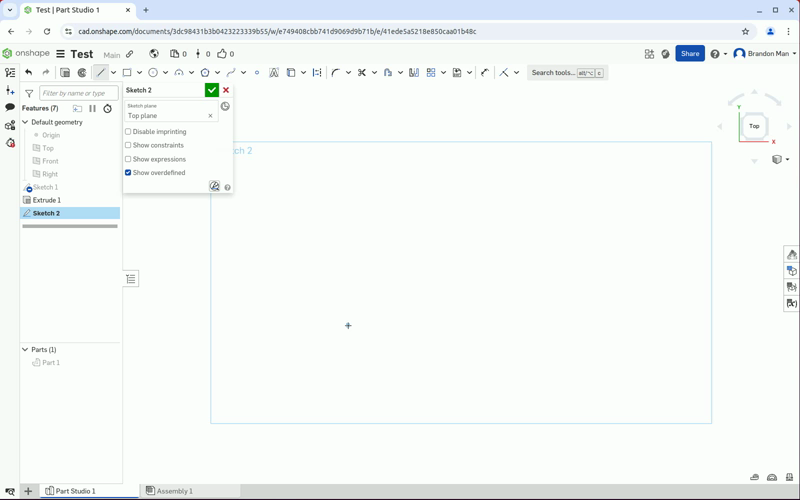
key_down(shift)
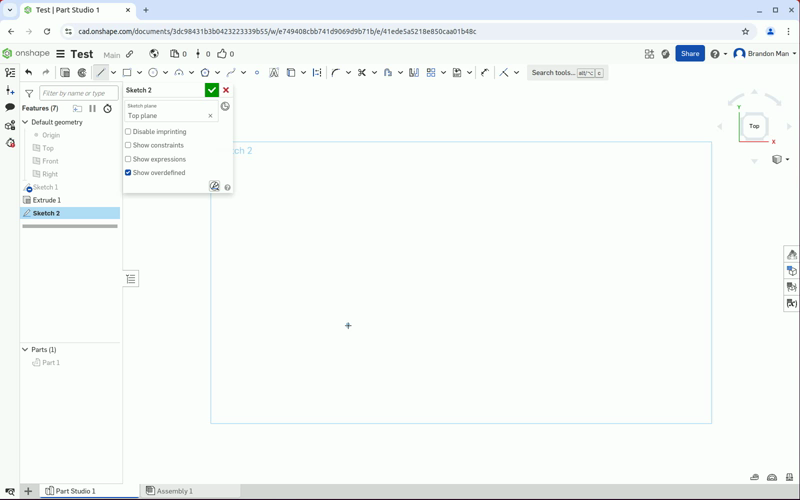
mouse_move(432, 325)
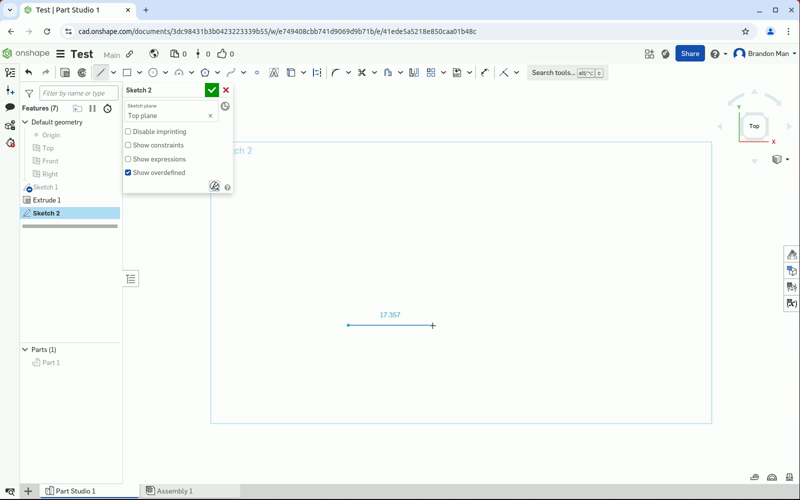
click(432, 325)
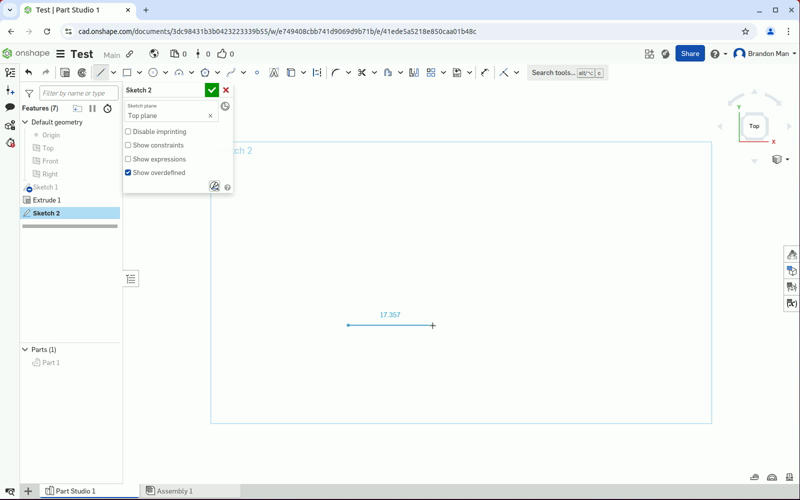
key_up(shift)
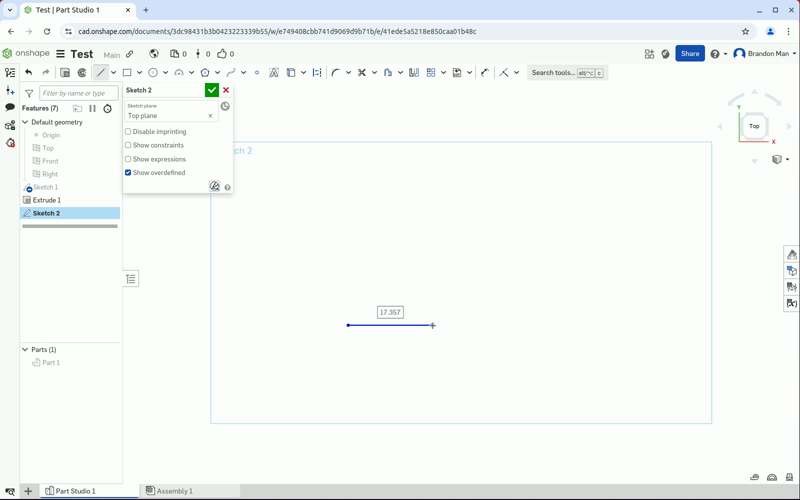
key_down(shift)
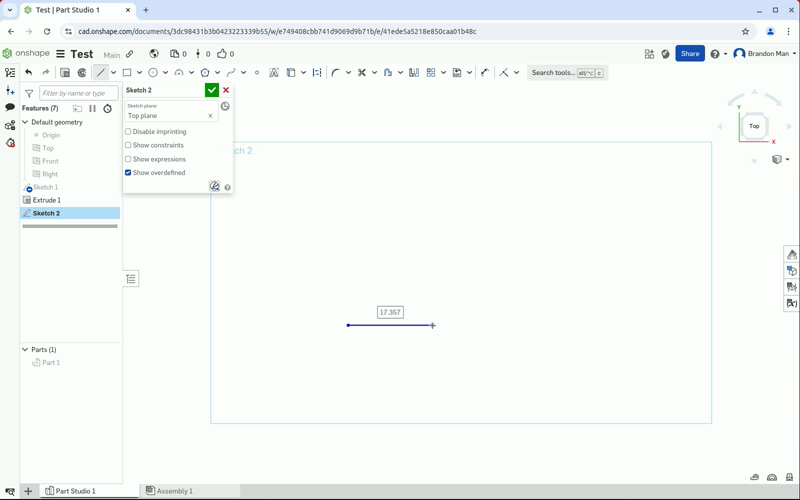
mouse_move(432, 253)
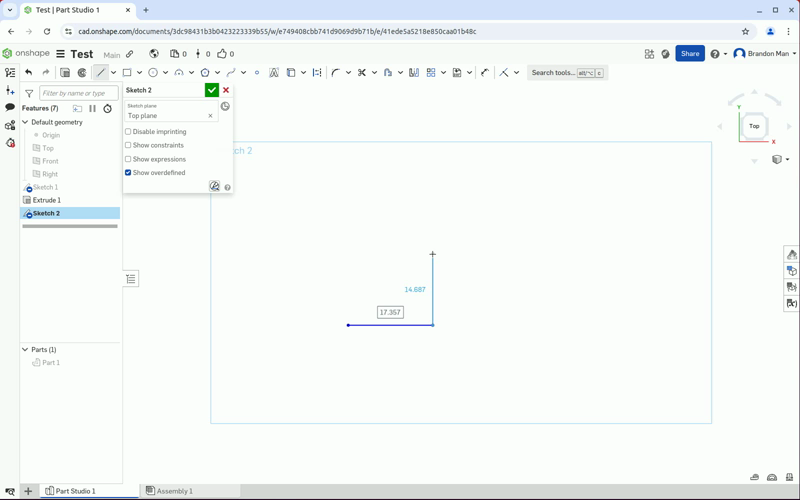
click(432, 253)
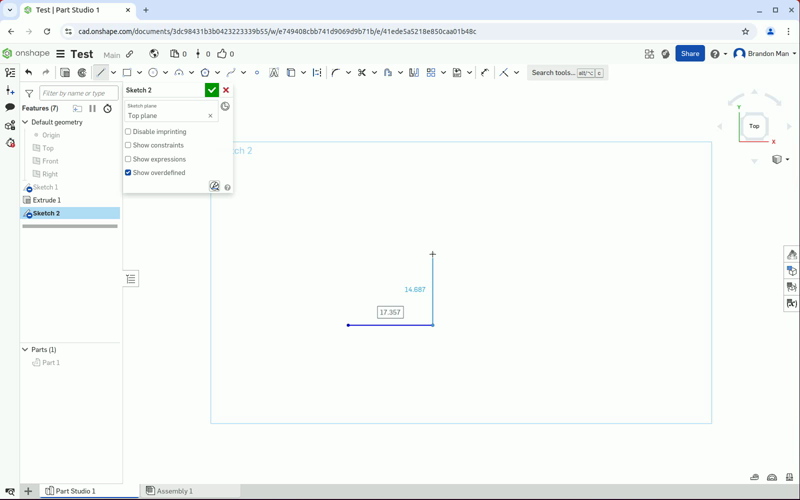
key_up(shift)
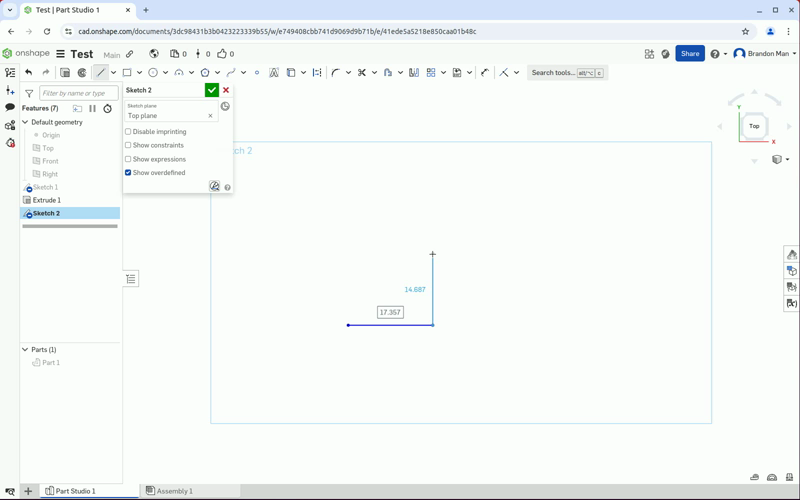
key_down(shift)
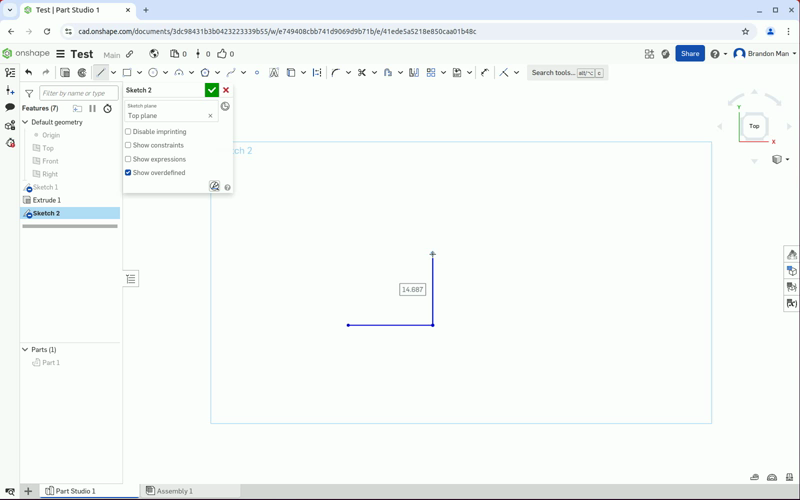
mouse_move(348, 253)
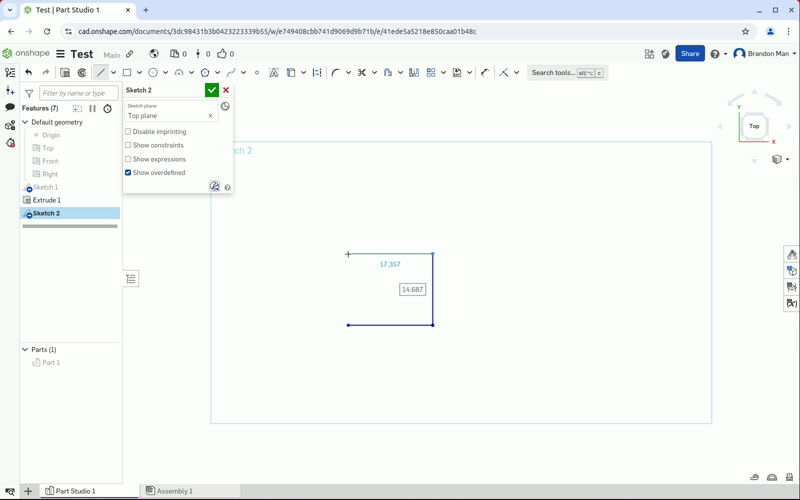
click(348, 253)
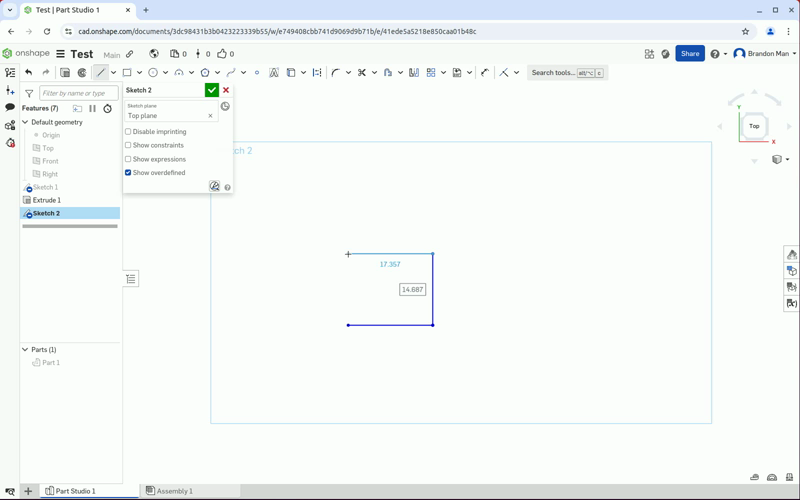
key_up(shift)
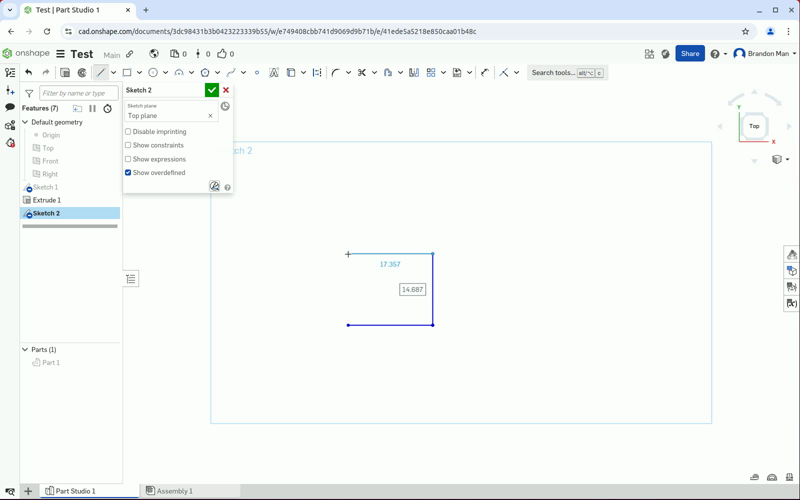
key_down(shift)
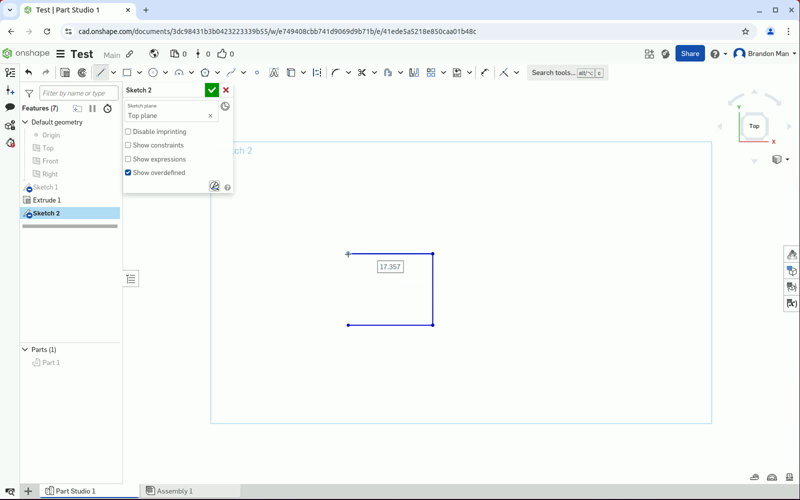
mouse_move(348, 325)
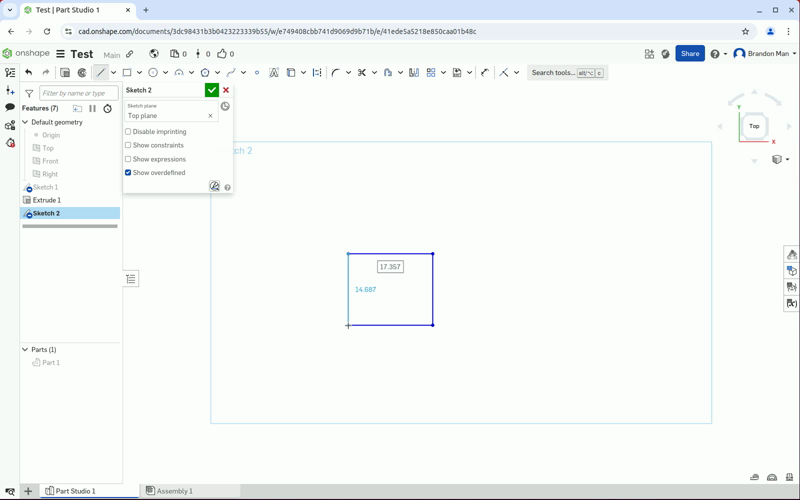
key_up(shift)
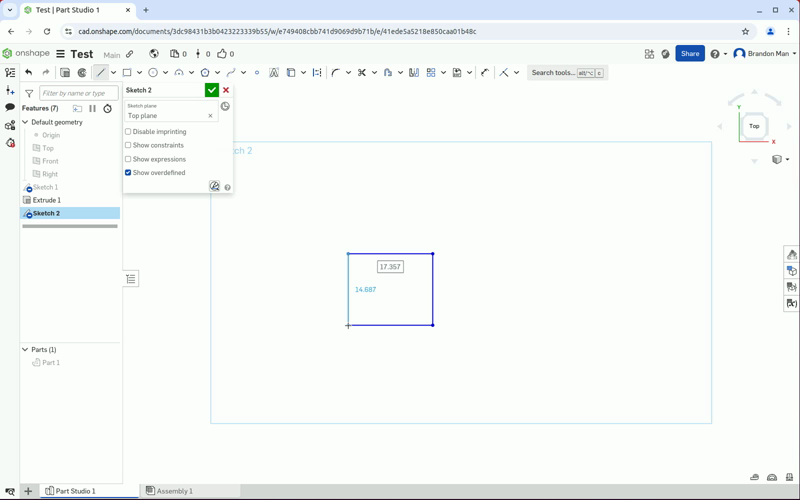
click(348, 325)
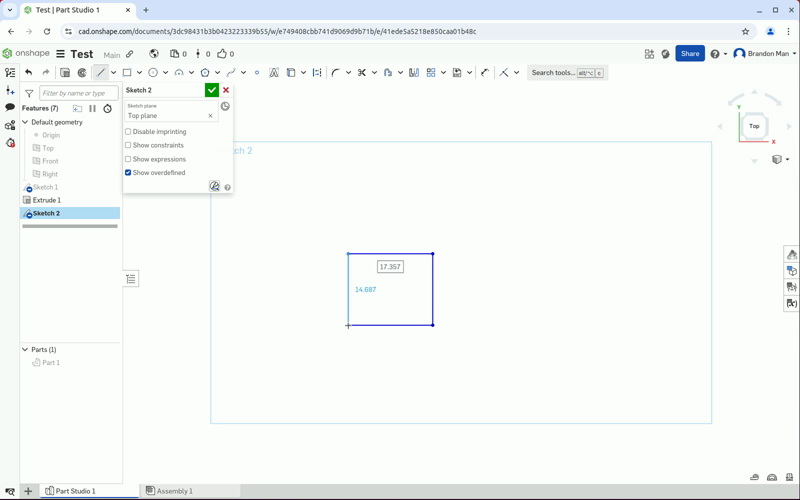
key(esc)
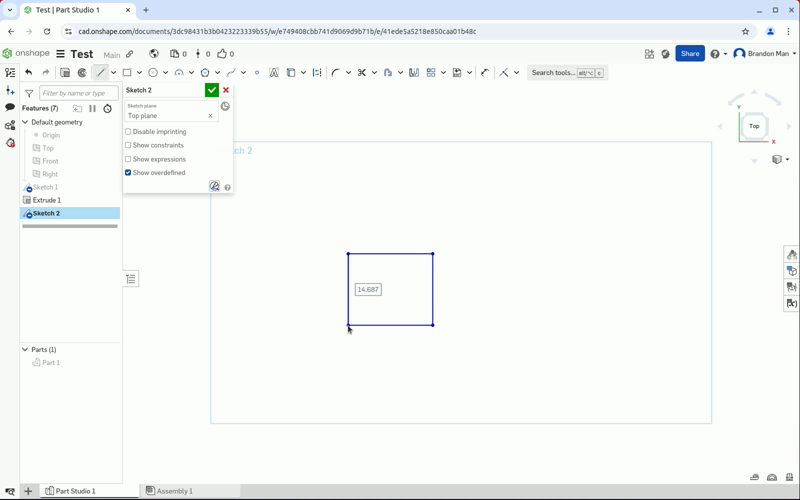
mouse_move(382, 285)
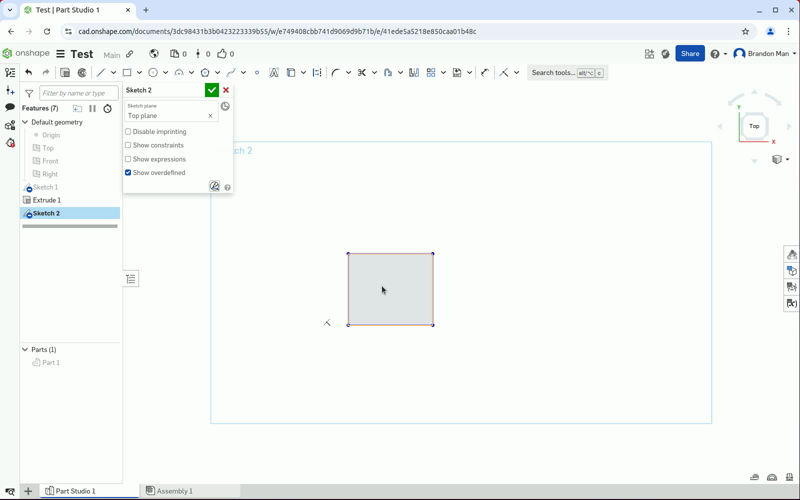
click(382, 285)
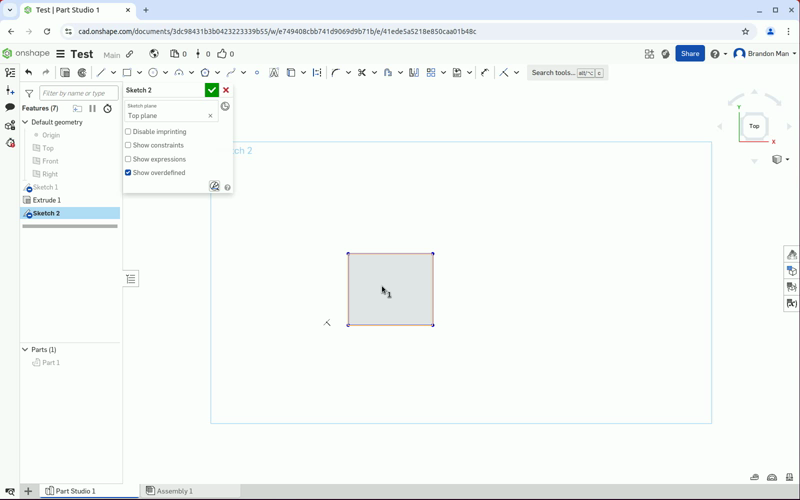
mouse_move(73, 352)
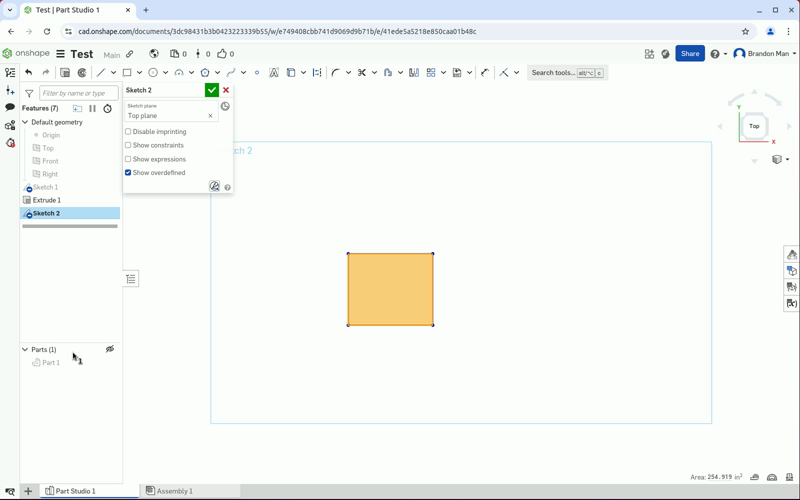
key(shift+y)
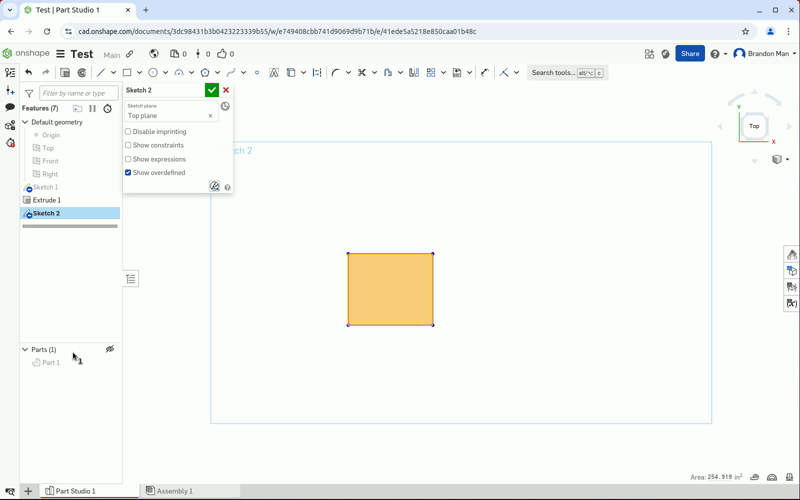
key(shift+e)
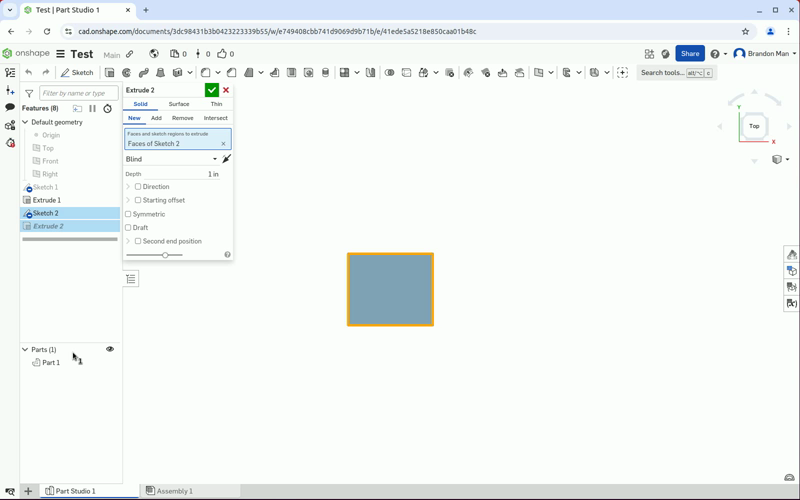
mouse_move(143, 106)
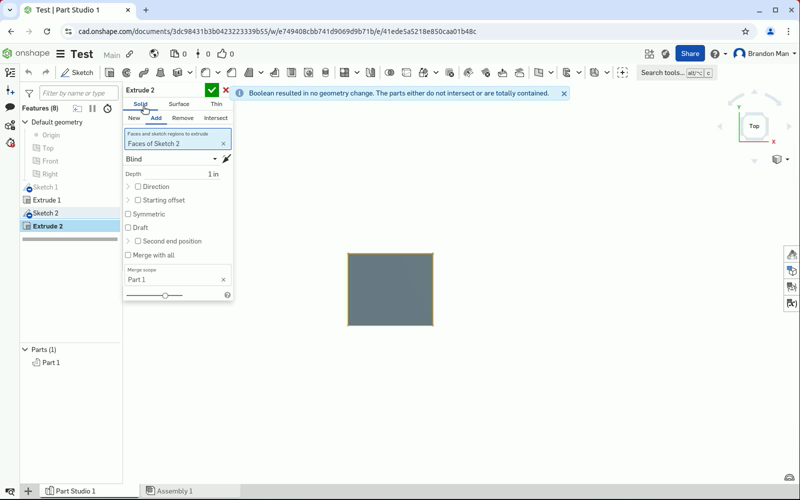
click(143, 106)
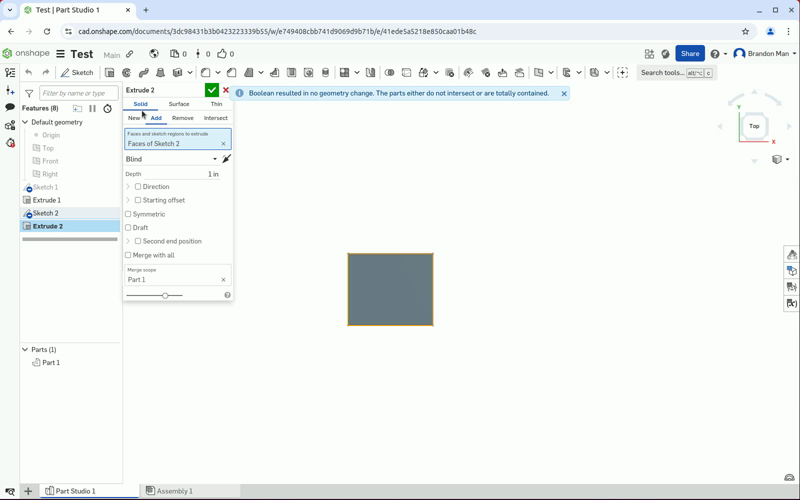
mouse_move(137, 120)
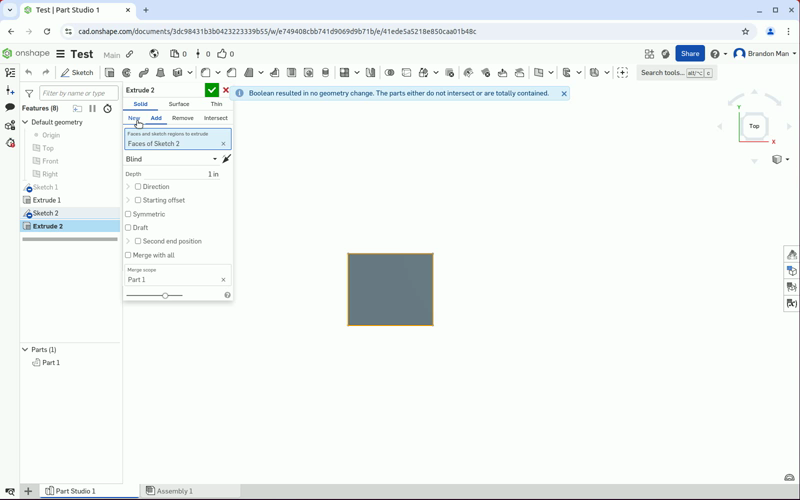
click(137, 120)
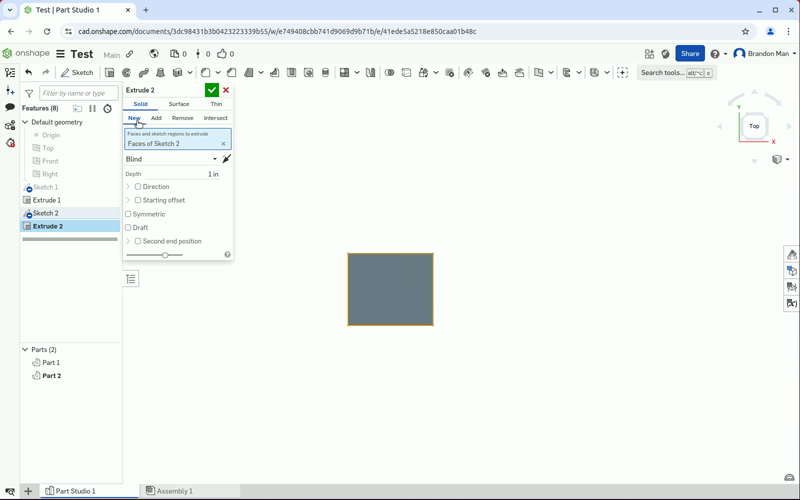
key(tab, 4)
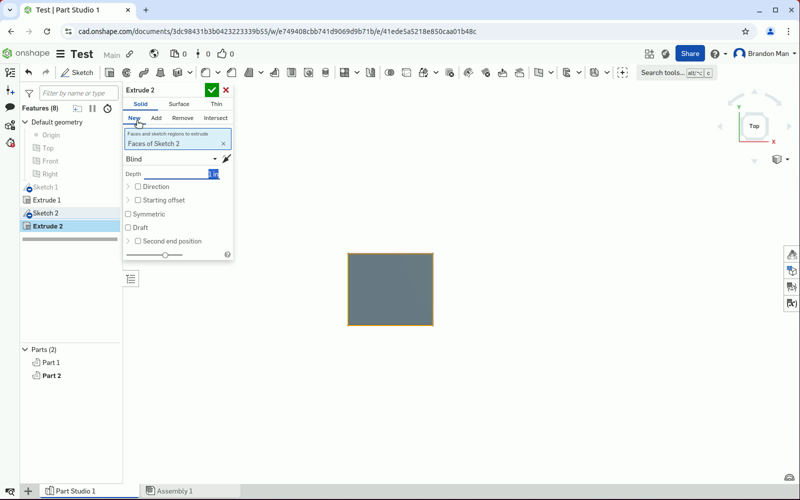
text(5.536)
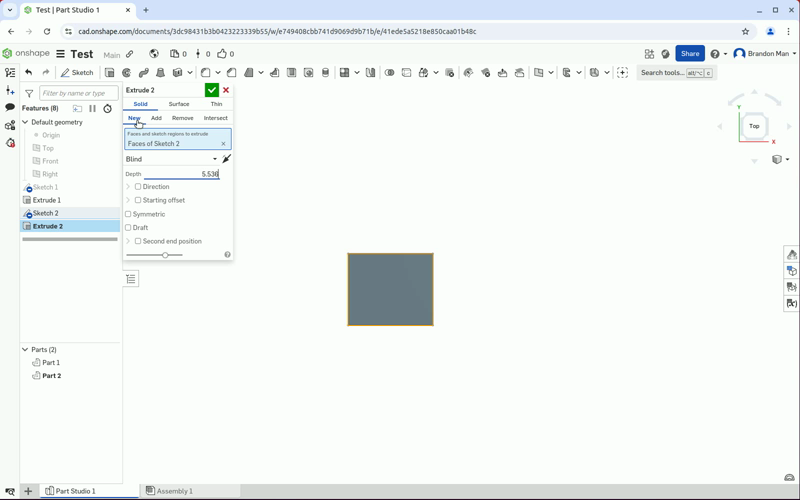
key(enter)
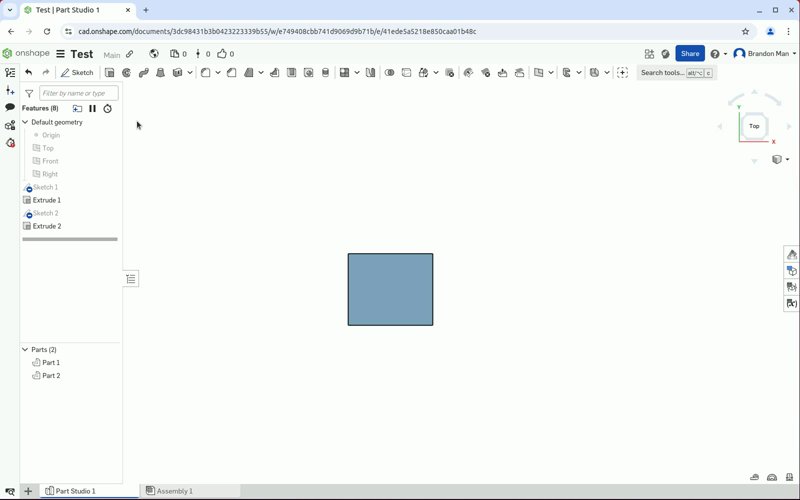
key(shift+h)
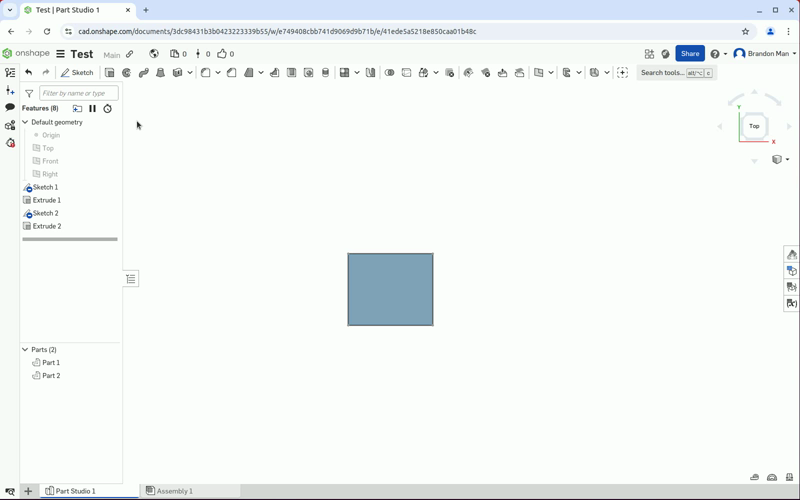
key(shift+h)
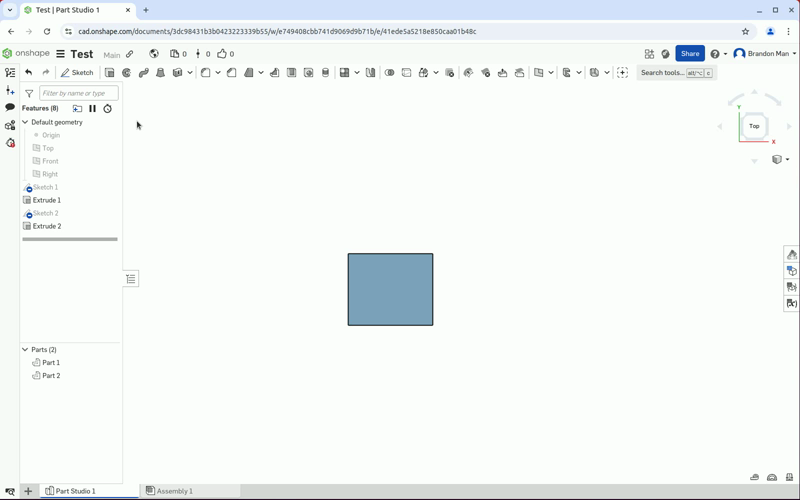
mouse_move(73, 189)
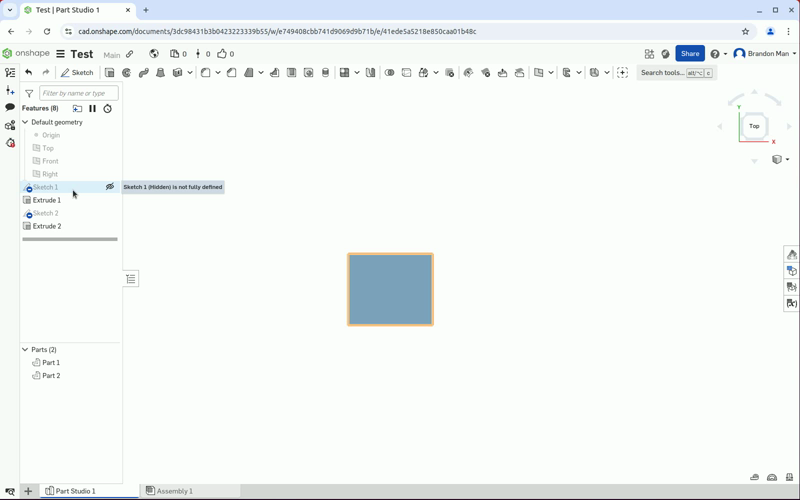
click(73, 189)
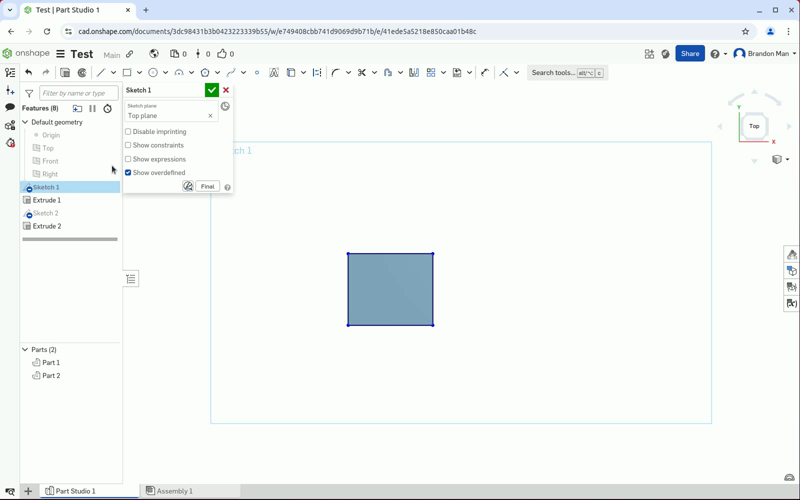
mouse_move(229, 92)
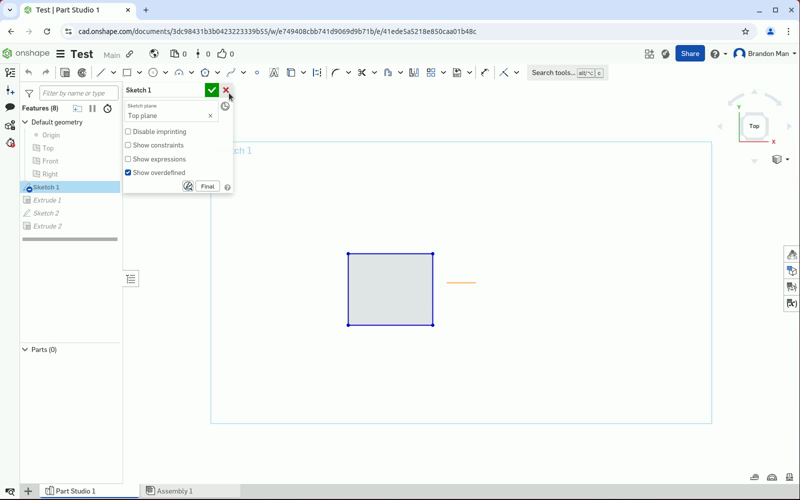
click(229, 92)
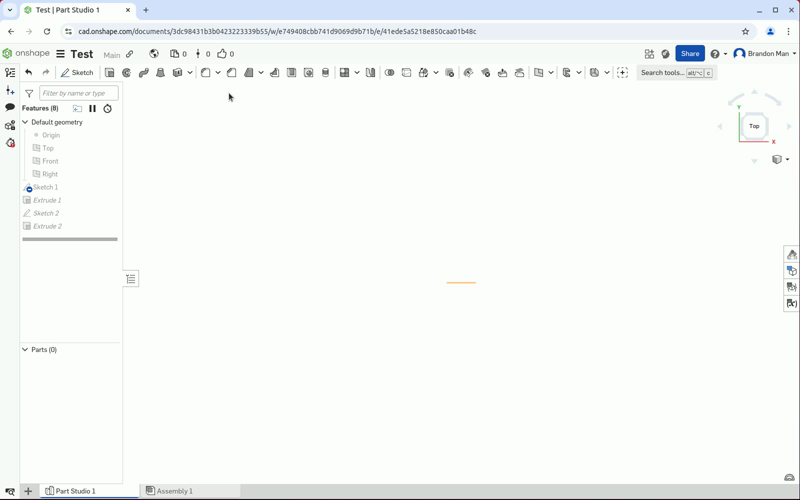
mouse_move(541, 75)
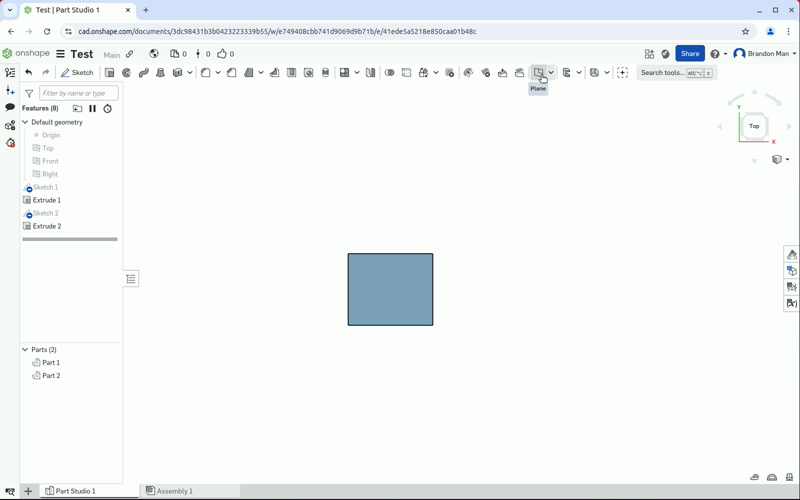
click(541, 75)
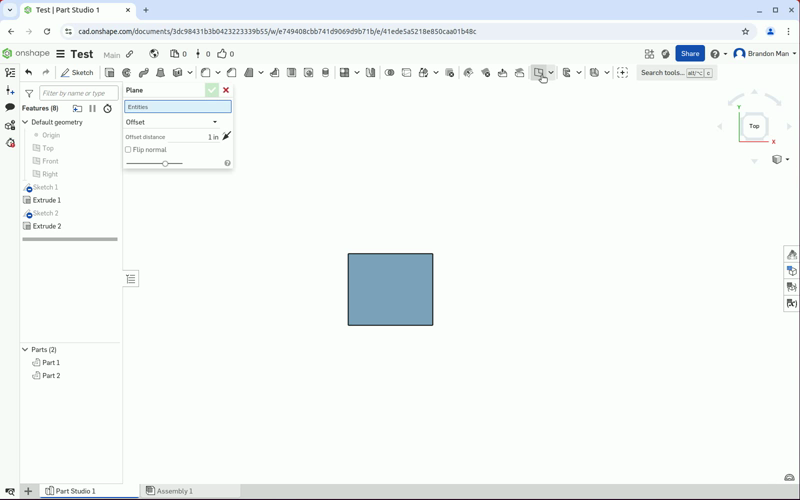
mouse_move(73, 150)
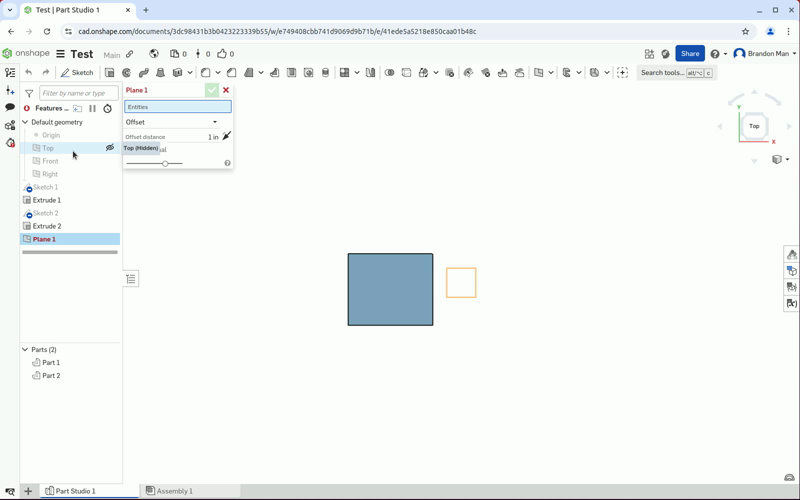
click(73, 150)
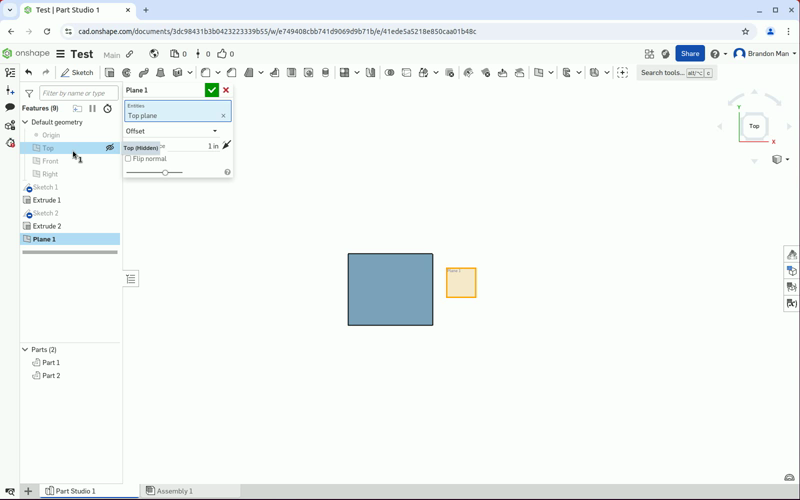
key(tab, 2)
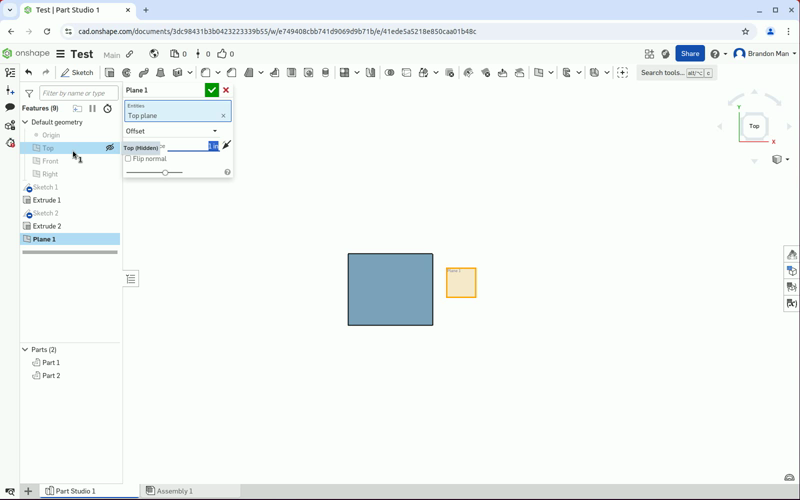
text(5.546)
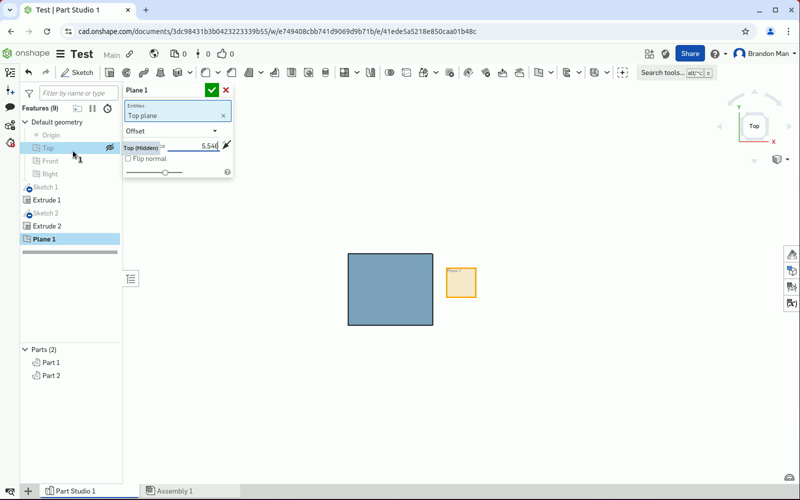
key(enter, 2)
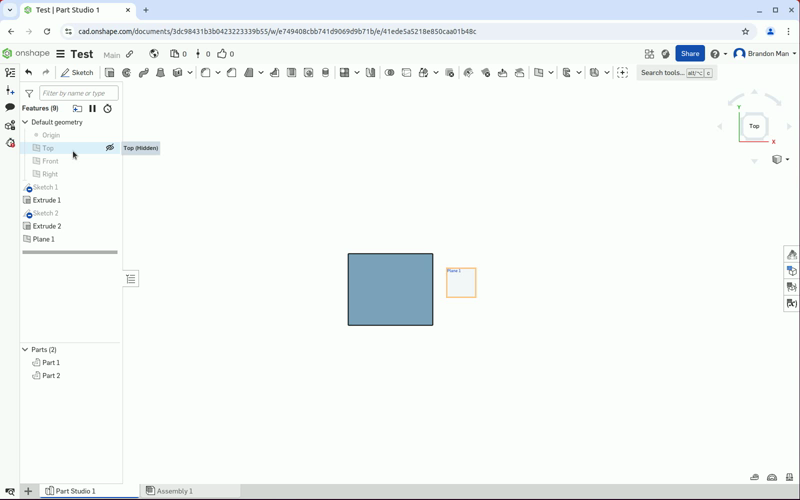
key(shift+s)
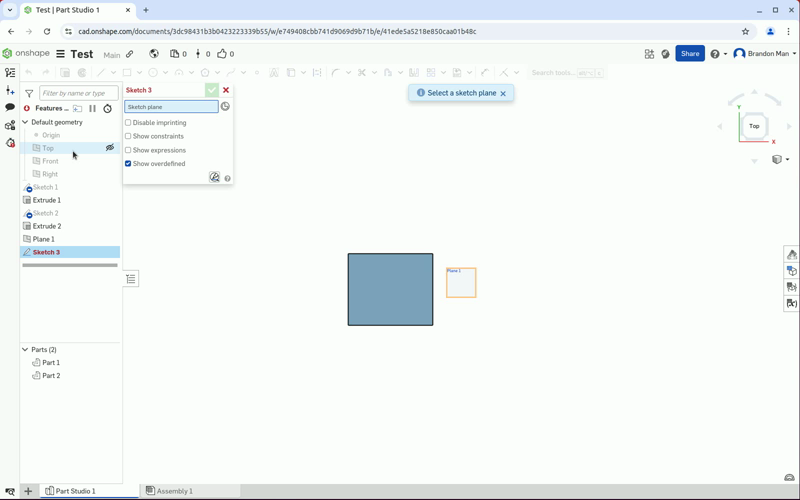
mouse_move(73, 241)
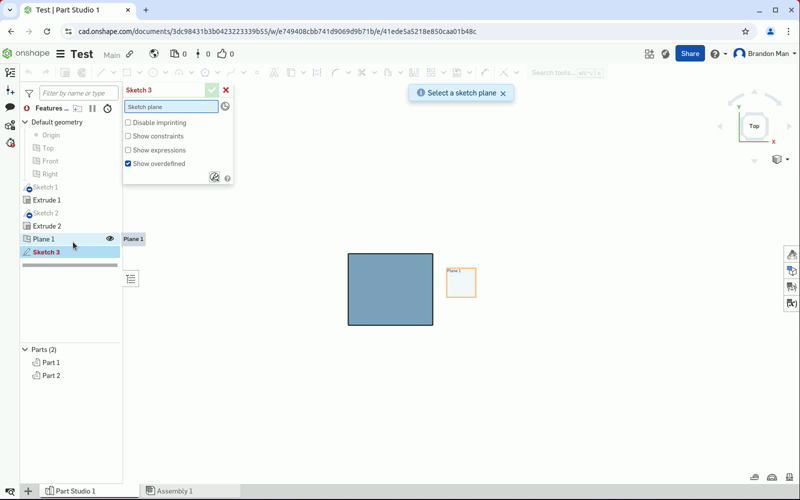
click(73, 241)
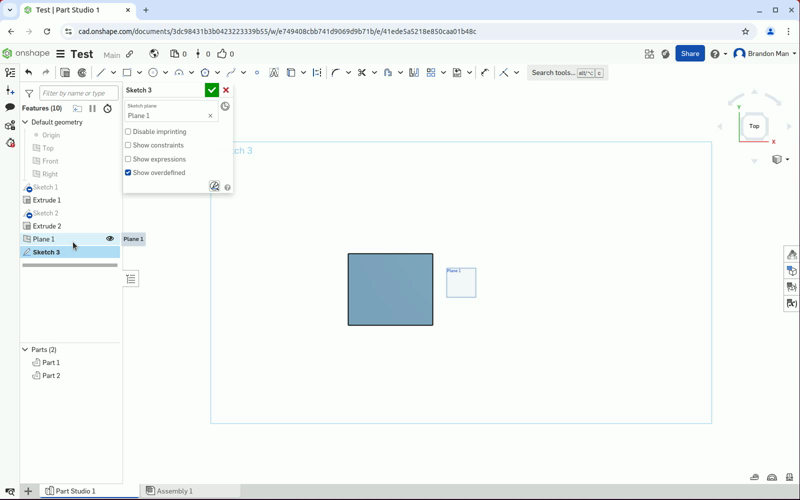
mouse_move(73, 352)
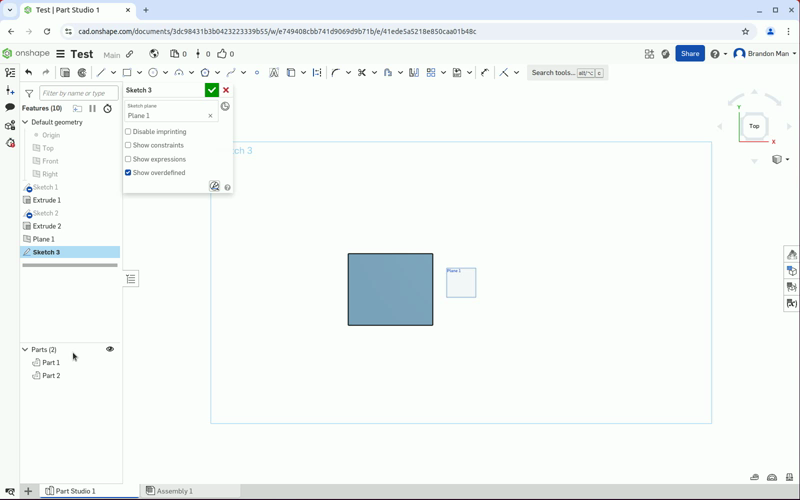
key(y)
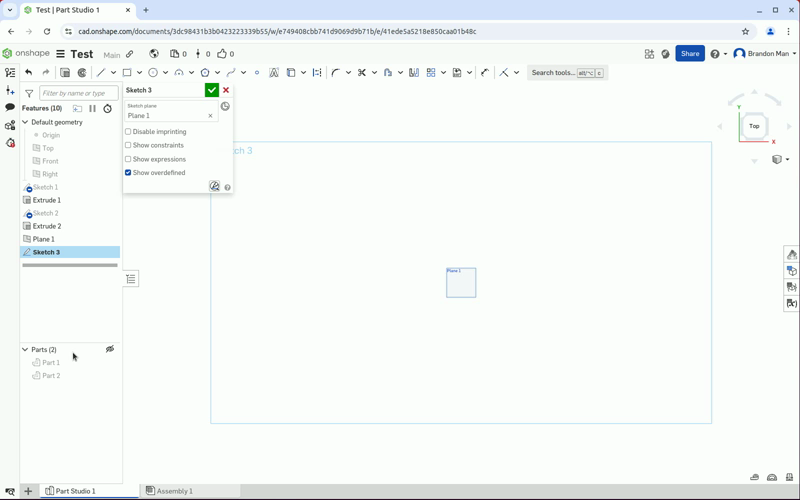
key(l)
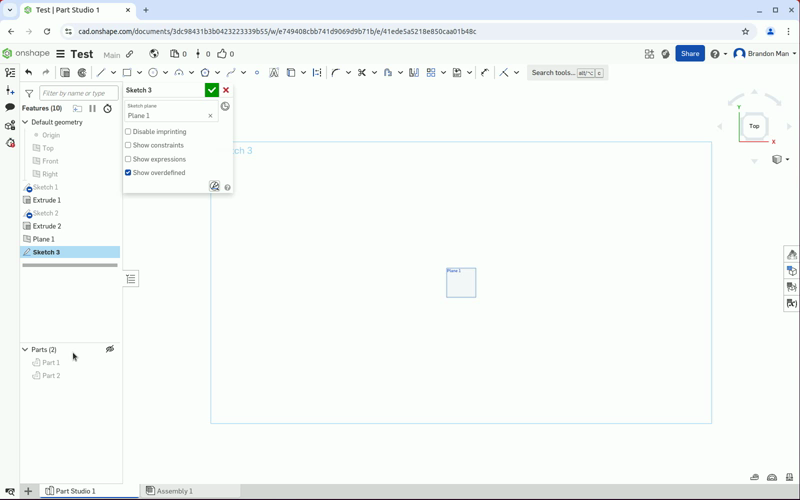
key_down(shift)
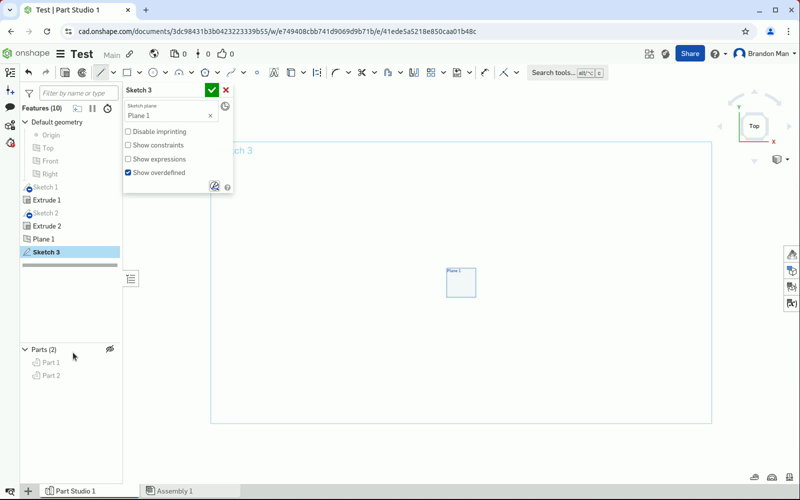
mouse_move(348, 325)
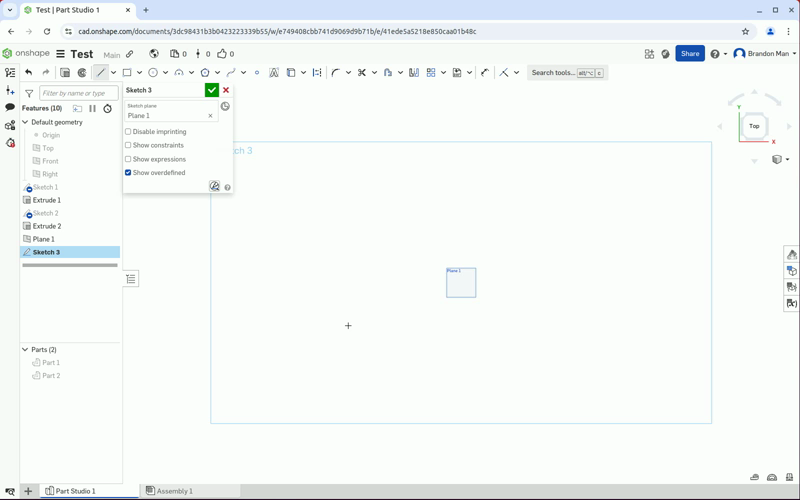
click(348, 325)
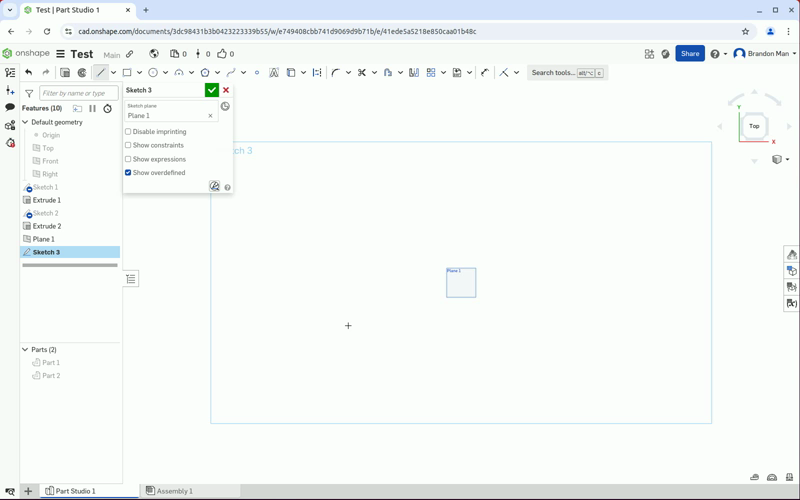
key_up(shift)
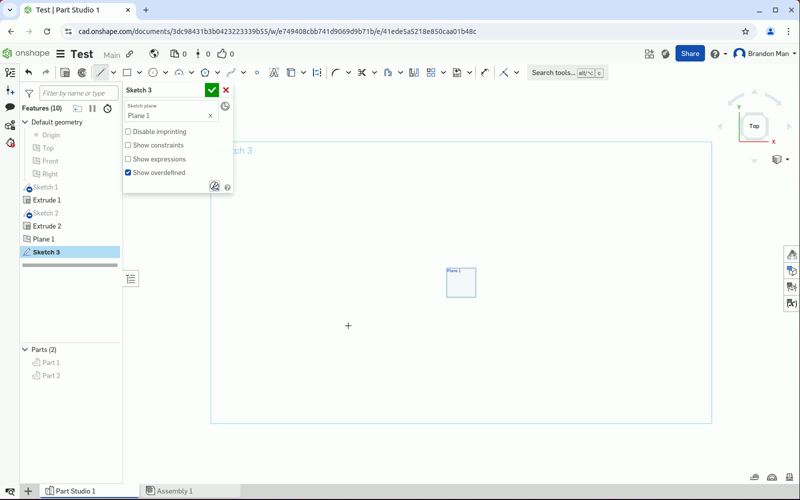
key_down(shift)
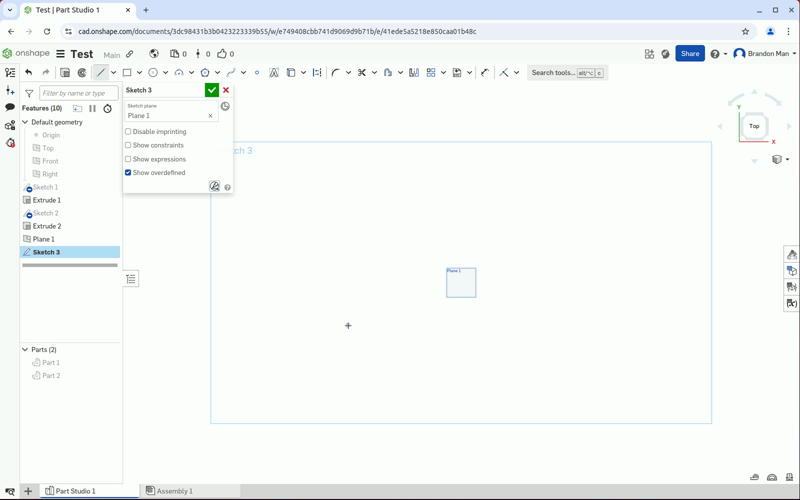
mouse_move(432, 325)
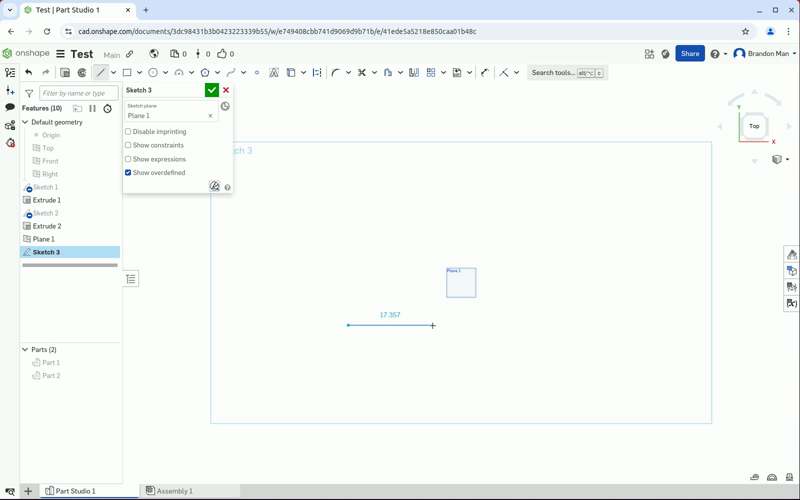
click(432, 325)
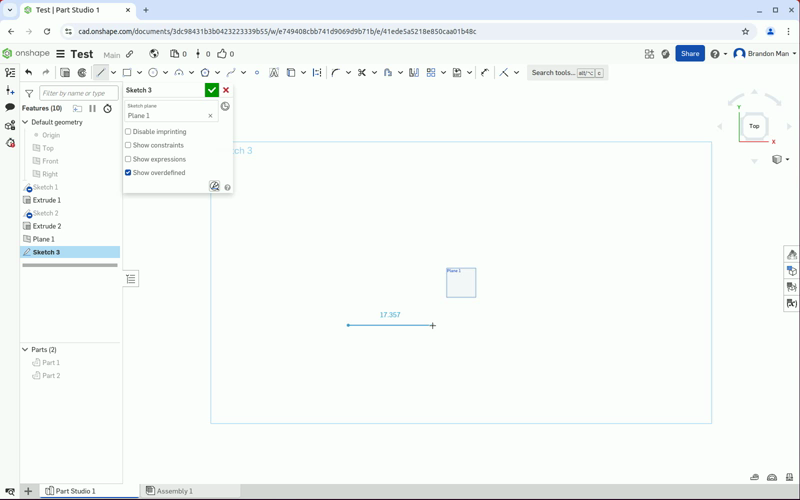
key_up(shift)
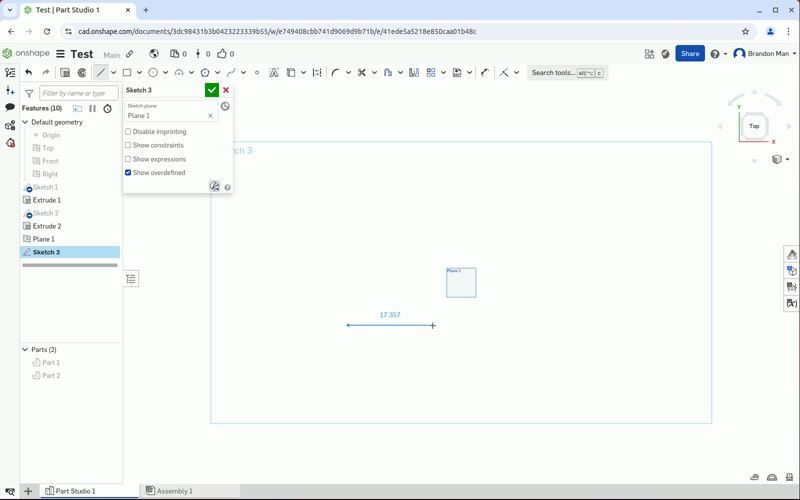
key_down(shift)
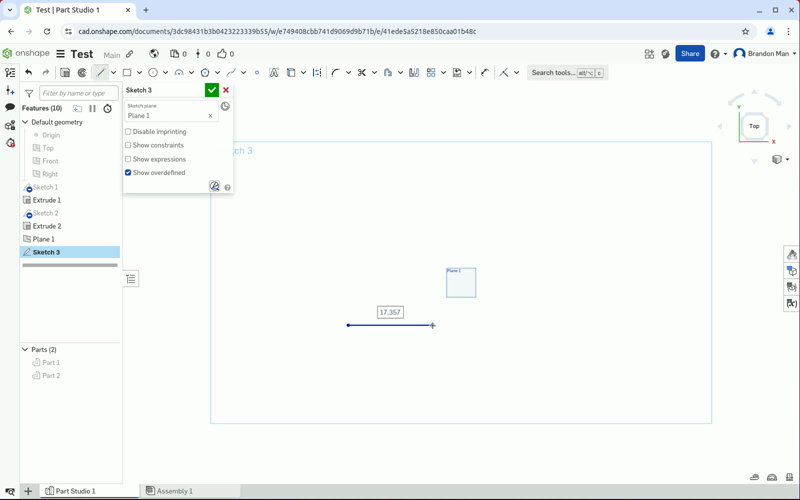
mouse_move(462, 325)
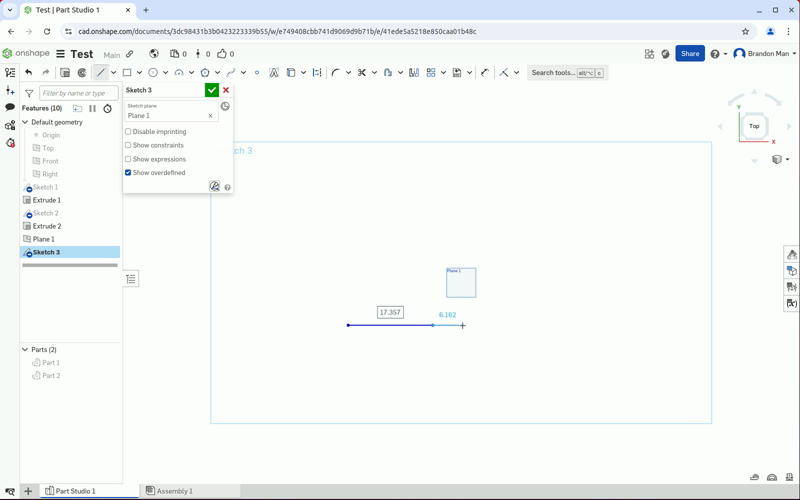
mouse_move(432, 316)
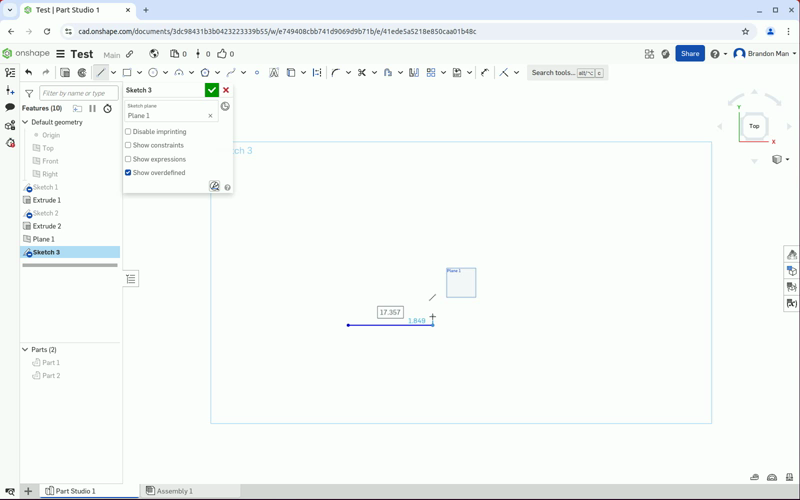
click(432, 316)
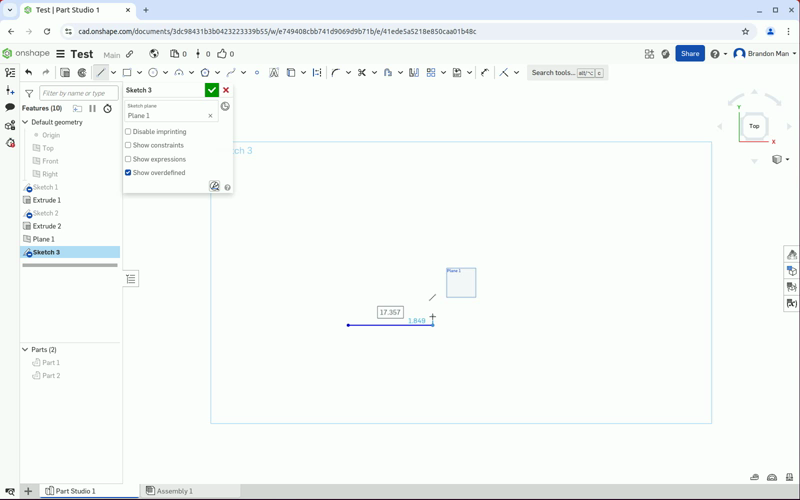
key_up(shift)
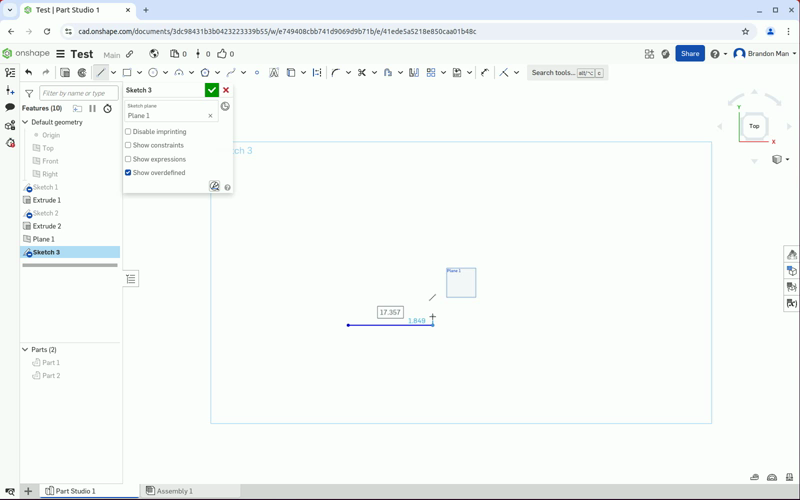
key_down(shift)
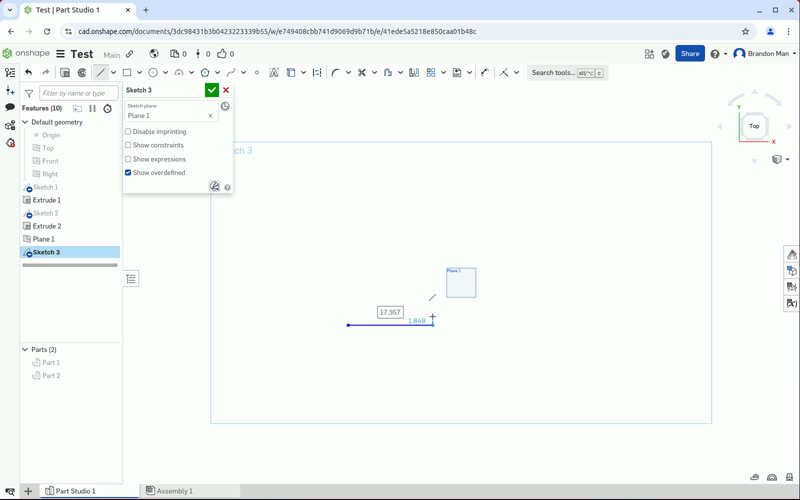
mouse_move(348, 316)
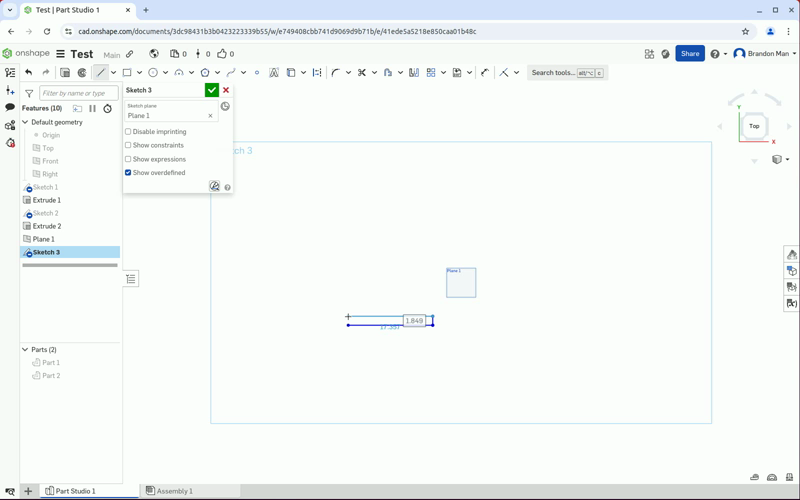
click(348, 316)
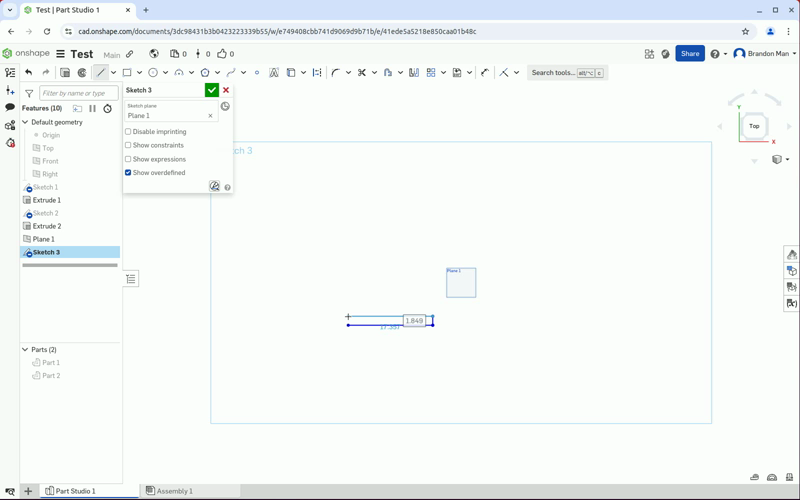
key_up(shift)
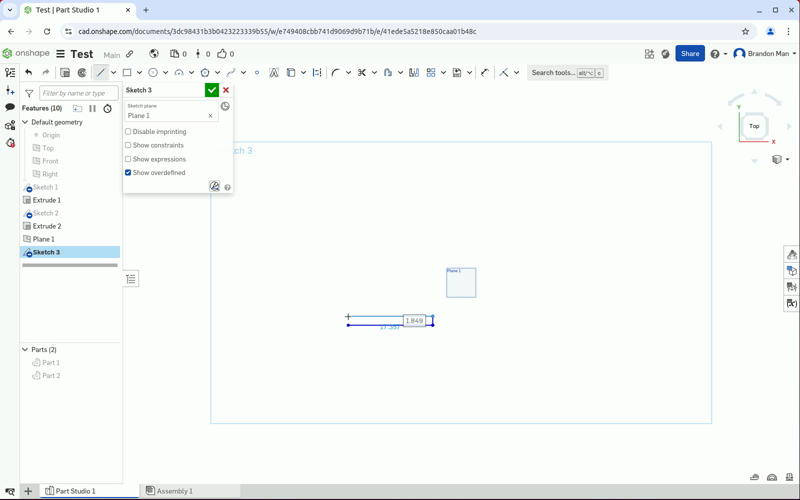
mouse_move(378, 316)
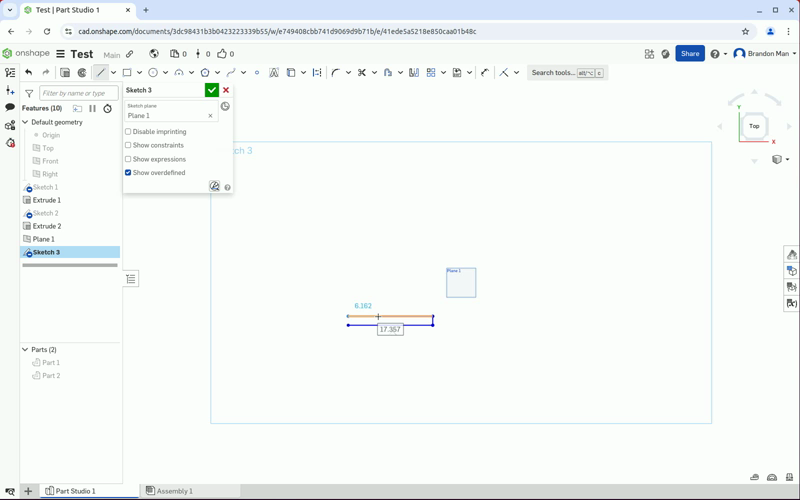
key_down(shift)
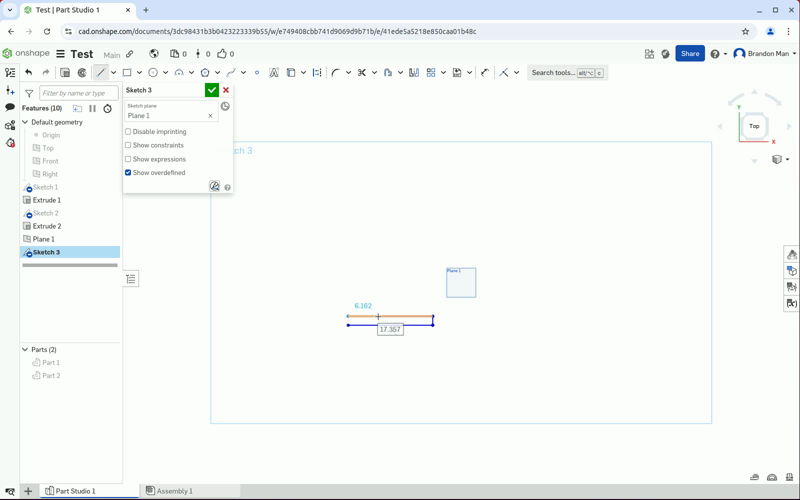
mouse_move(348, 325)
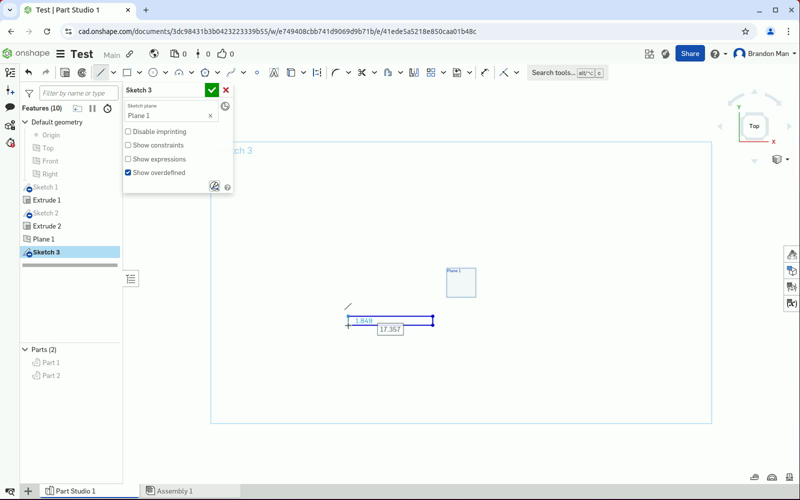
key_up(shift)
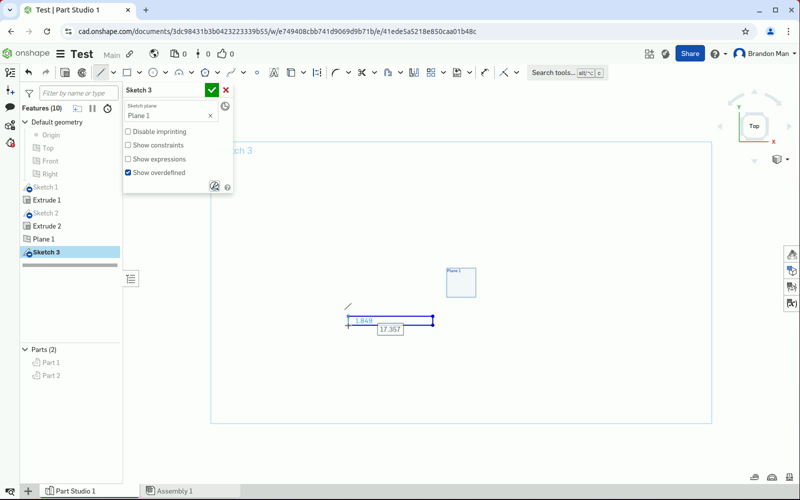
click(348, 325)
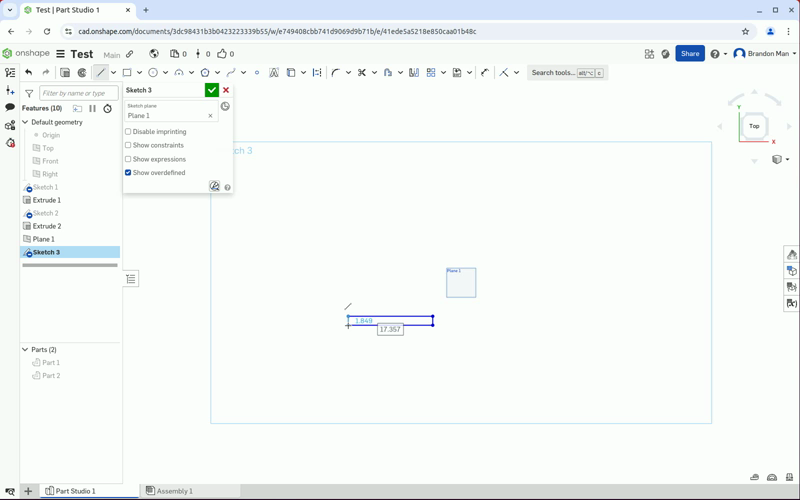
key(esc)
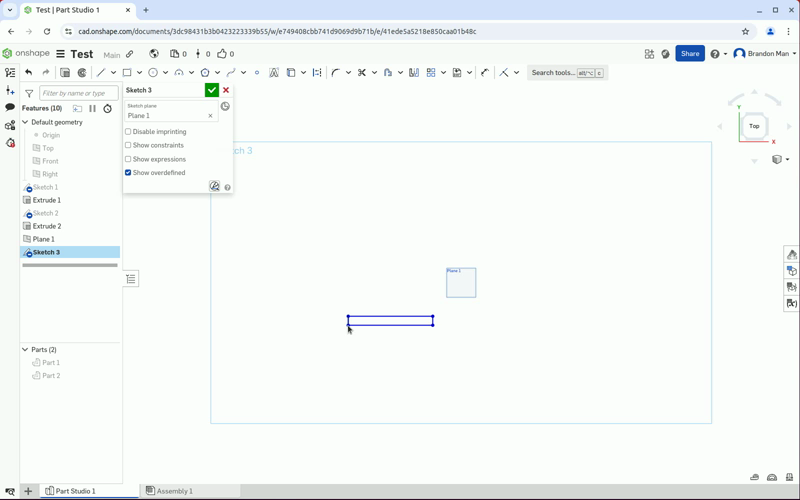
mouse_move(357, 317)
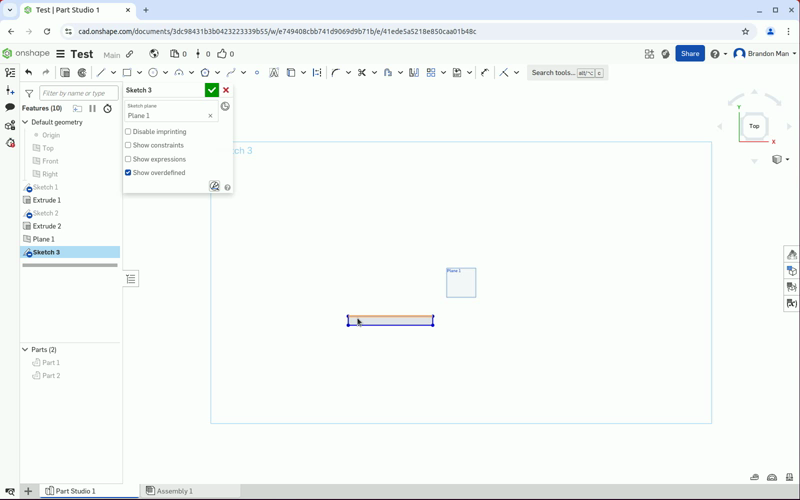
scroll(6)
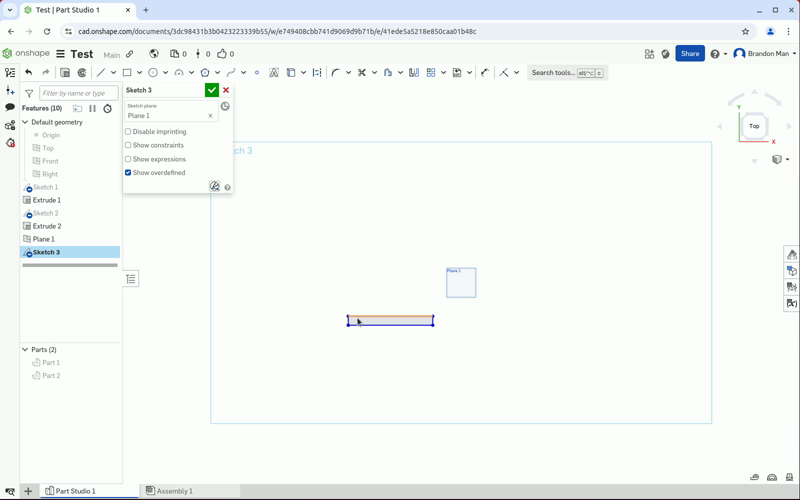
scroll(6)
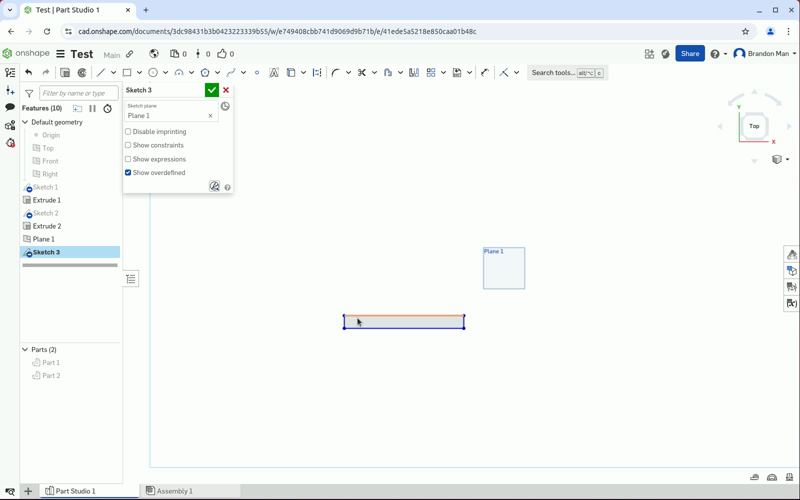
scroll(6)
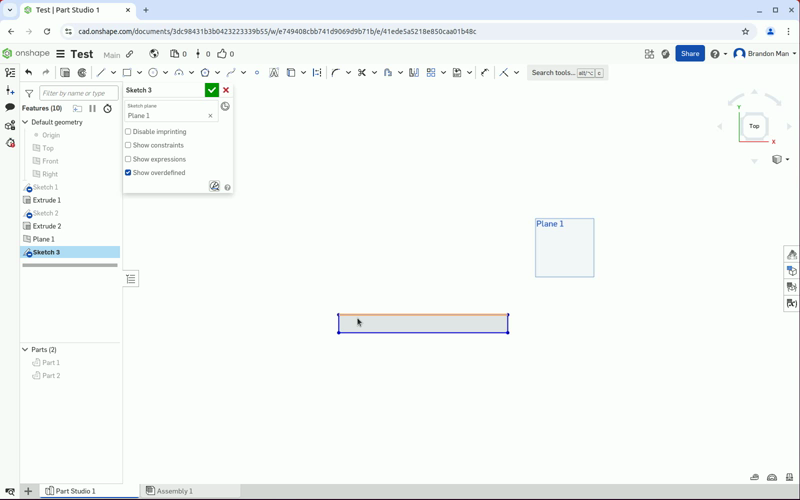
scroll(6)
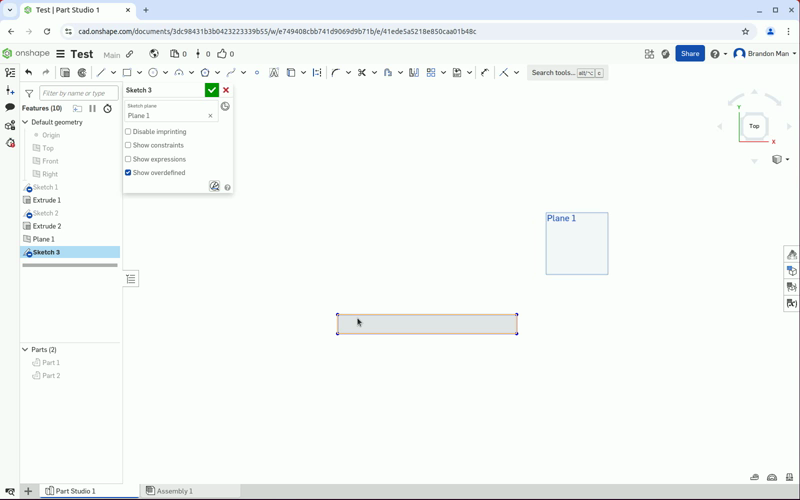
scroll(6)
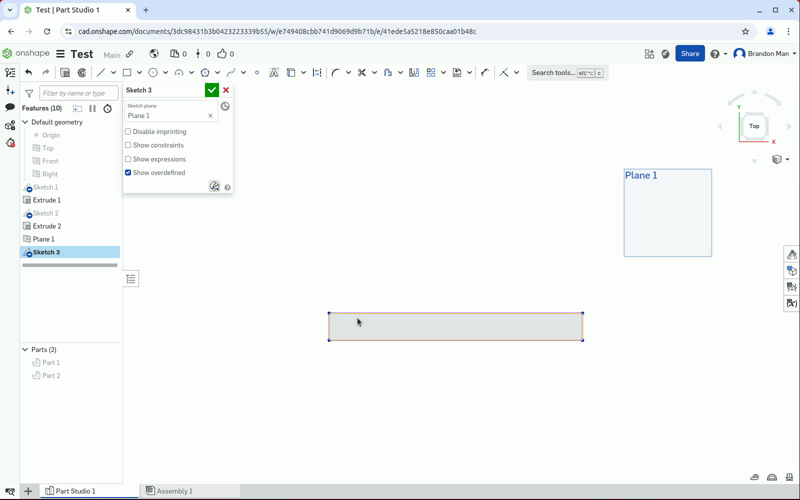
scroll(6)
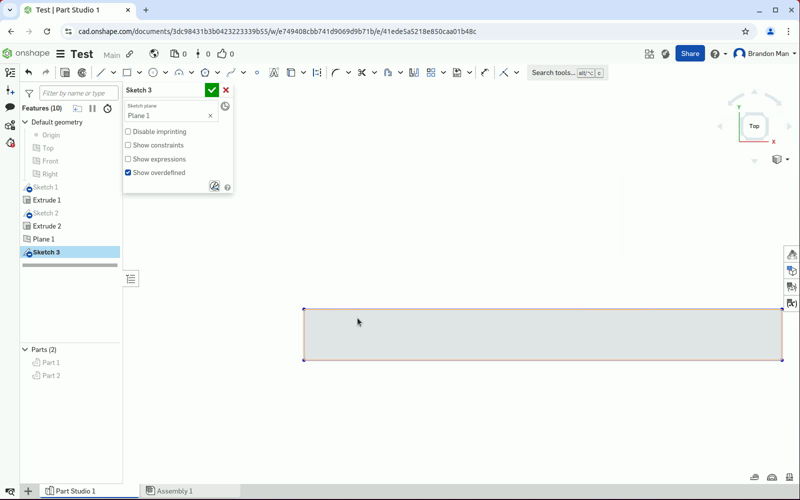
scroll(6)
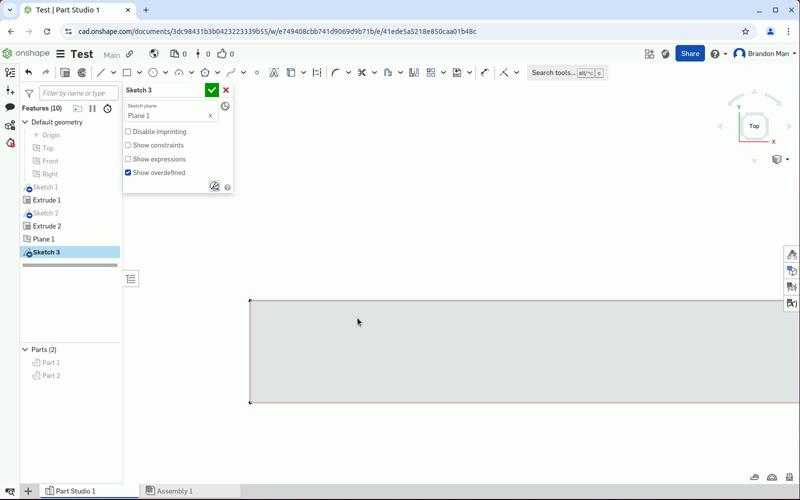
click(357, 317)
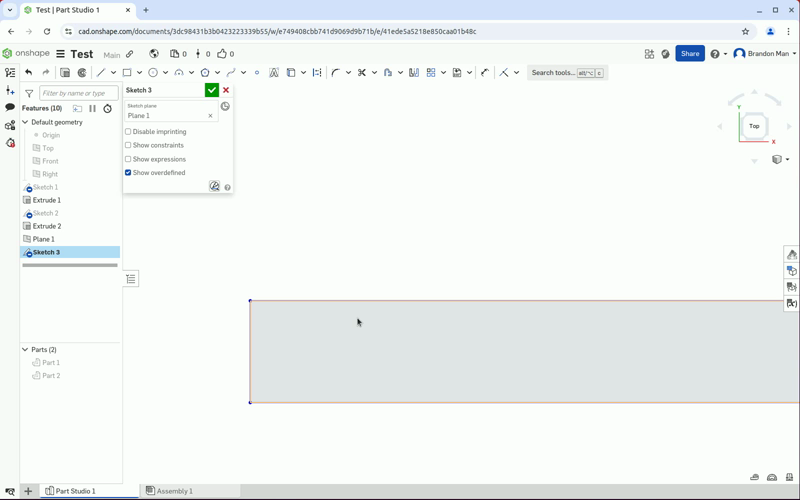
scroll(-6)
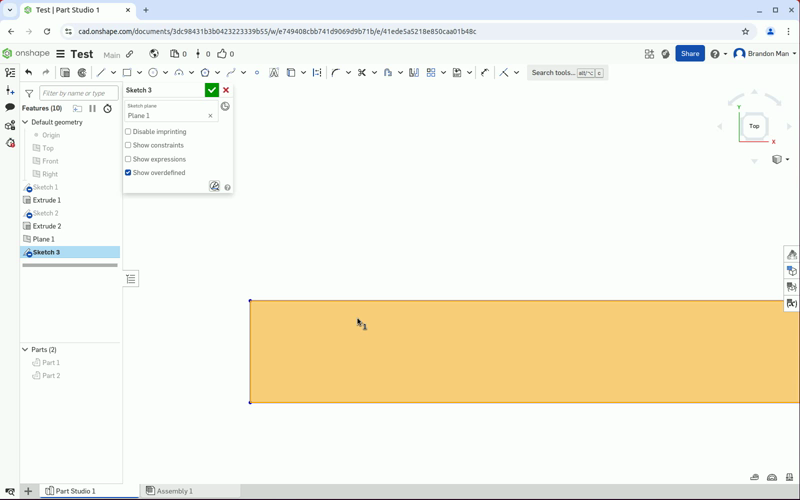
scroll(-6)
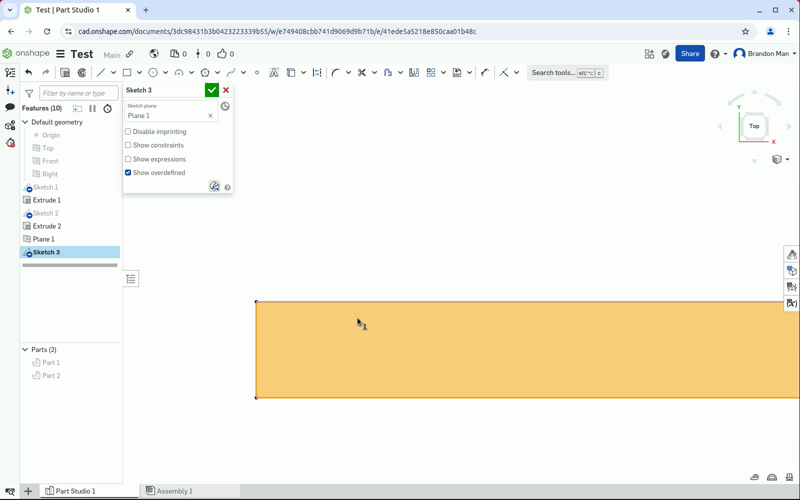
scroll(-6)
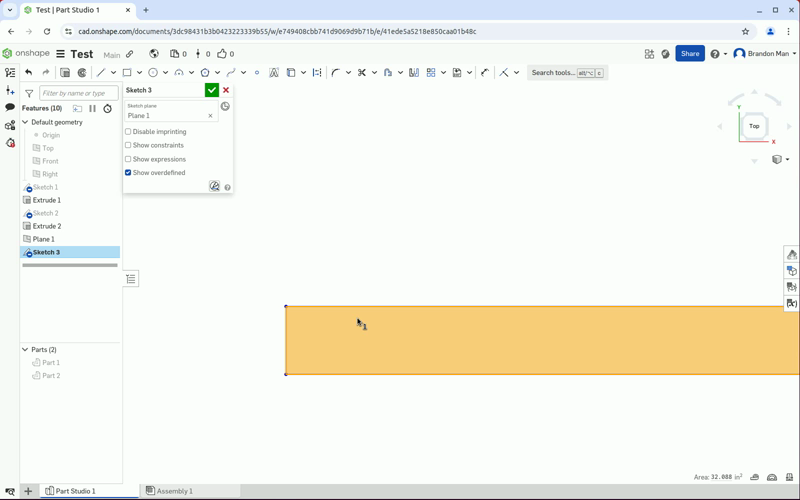
scroll(-6)
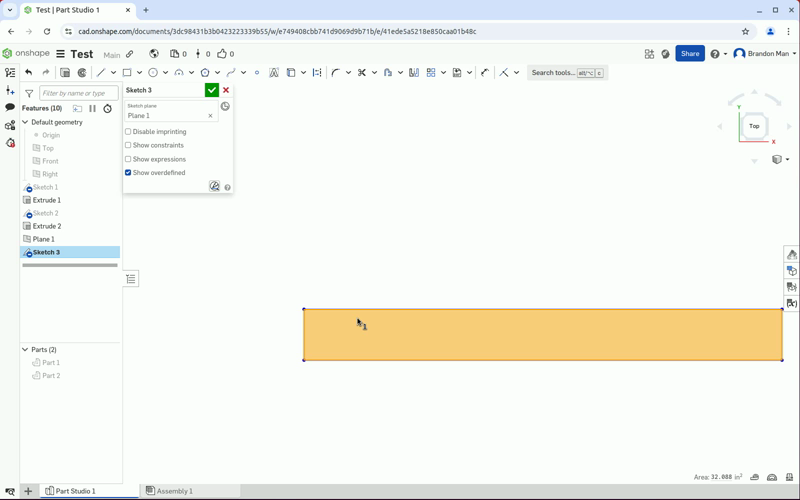
scroll(-6)
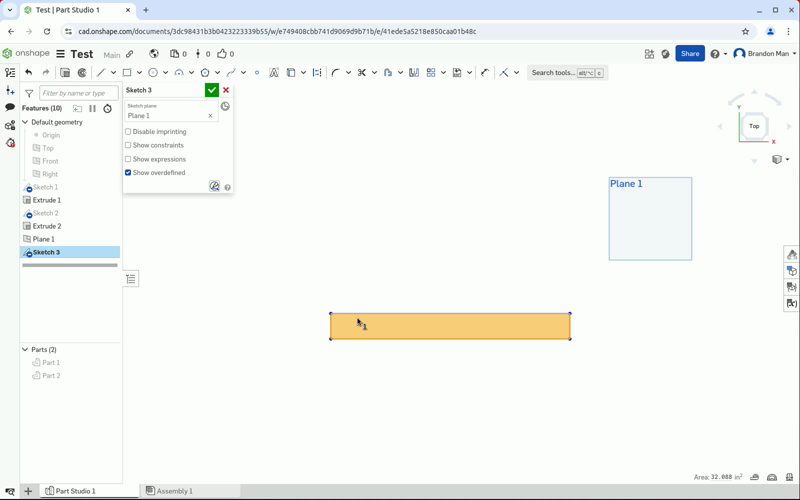
scroll(-6)
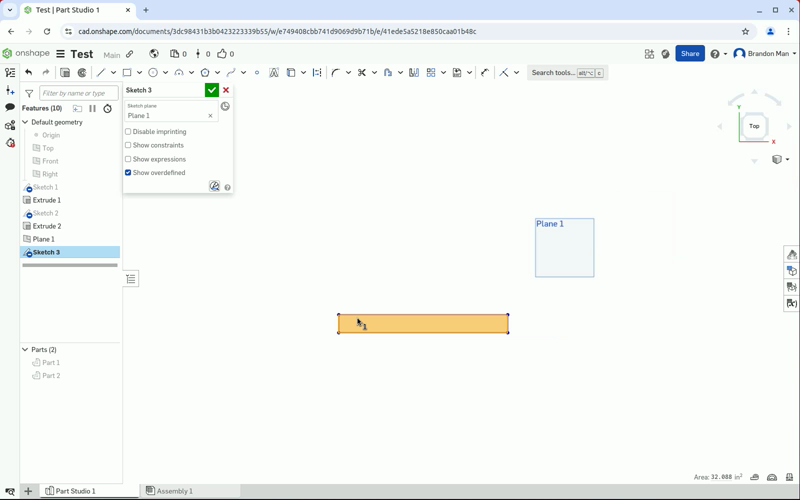
scroll(-6)
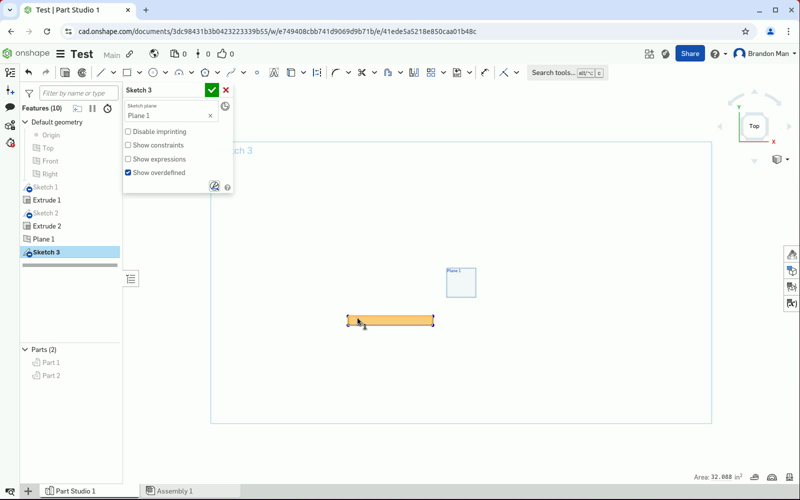
mouse_move(73, 352)
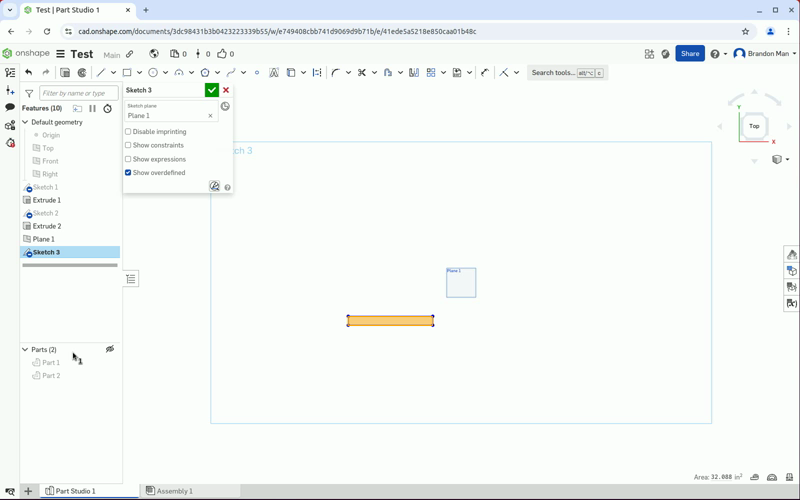
key(shift+y)
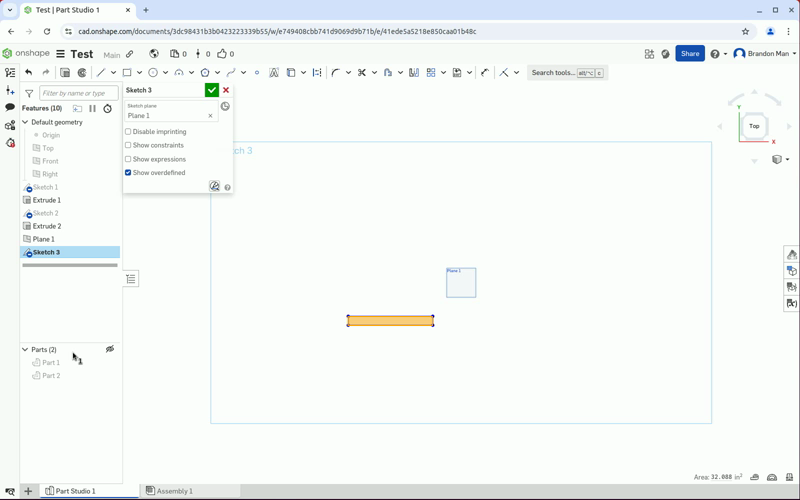
key(shift+e)
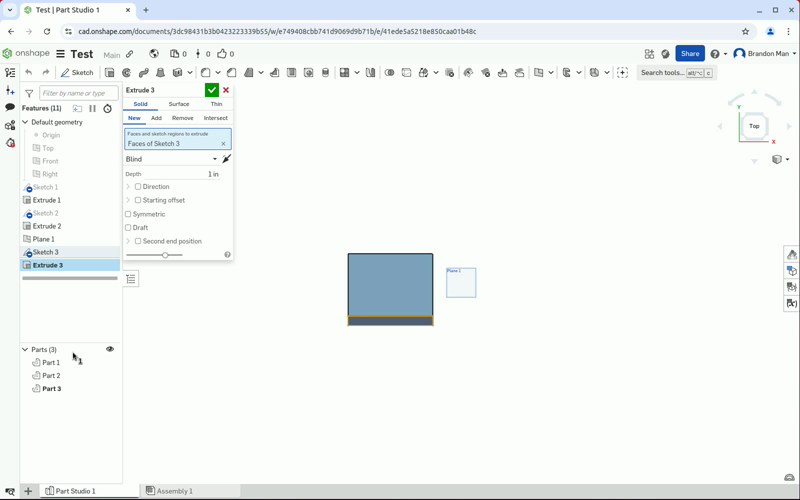
mouse_move(143, 106)
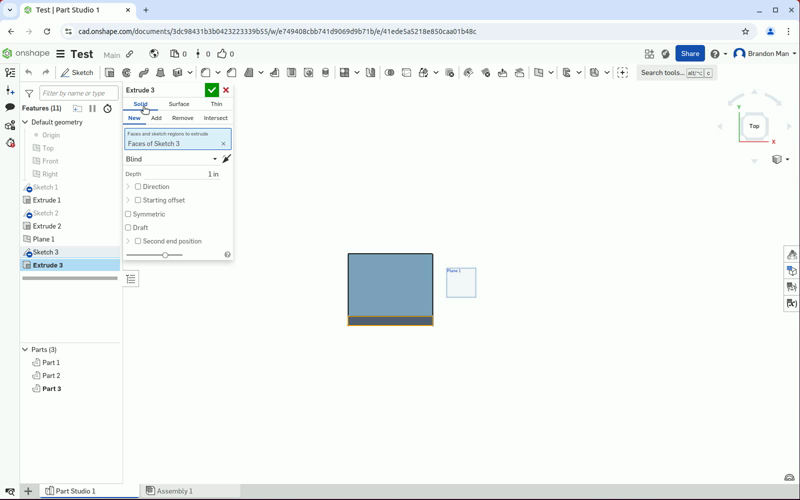
click(143, 106)
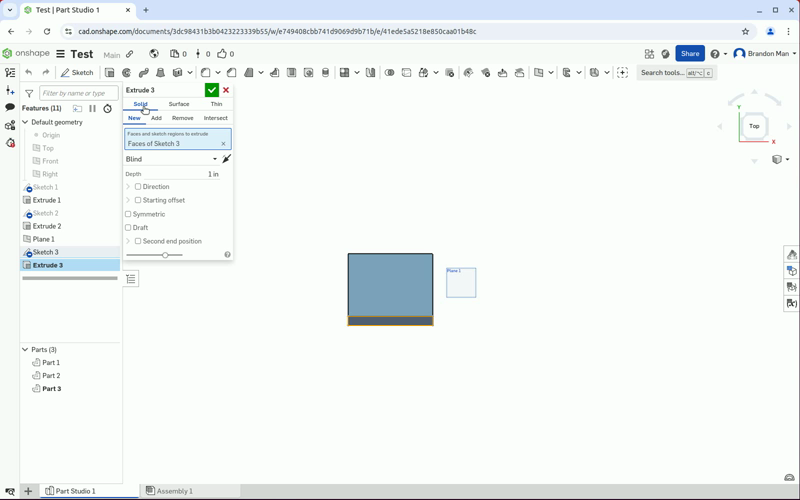
mouse_move(186, 120)
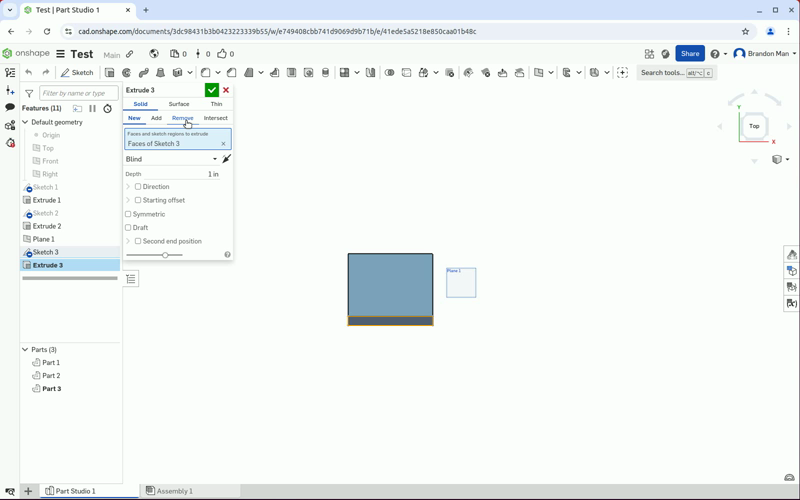
click(186, 120)
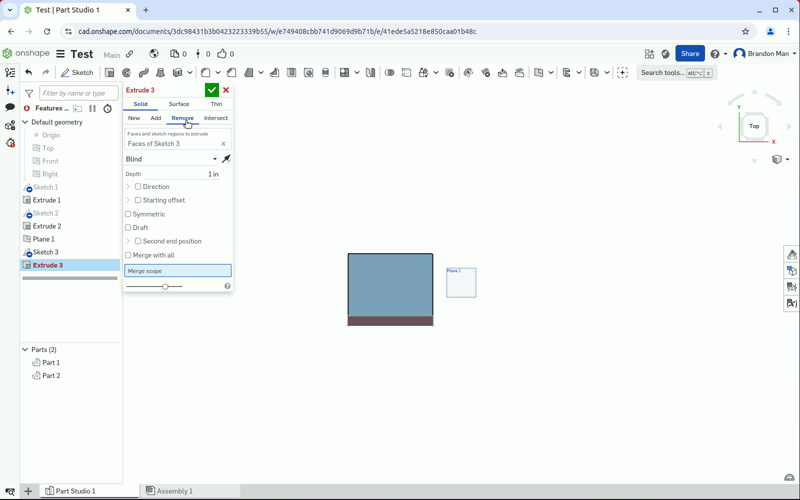
key(tab, 4)
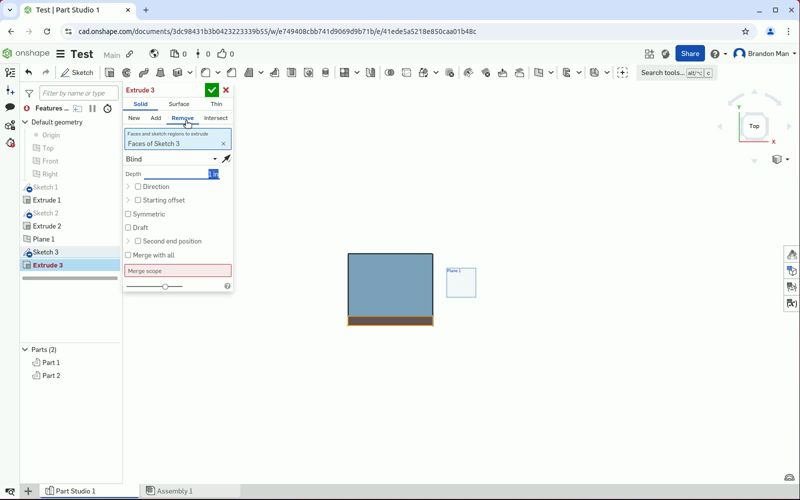
text(4.574)
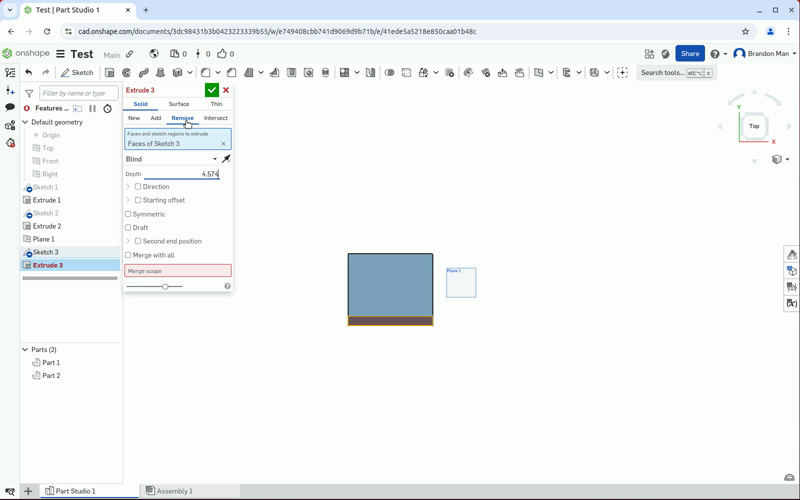
key(tab, 6)
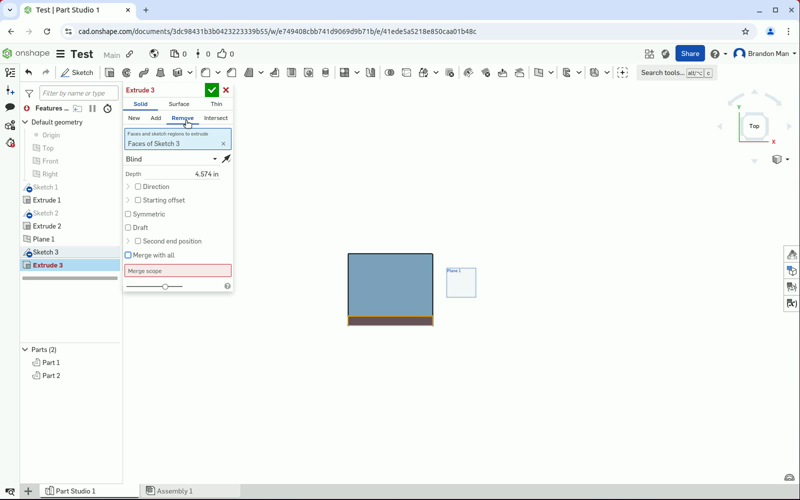
key(space)
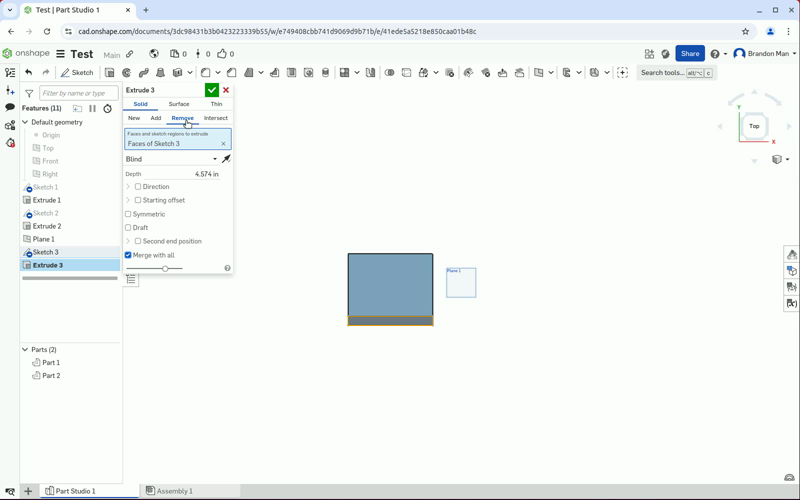
key(enter)
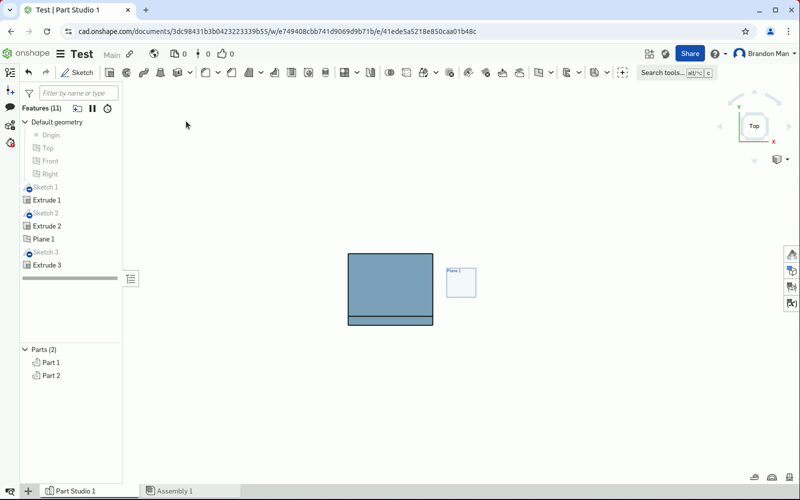
key(shift+h)
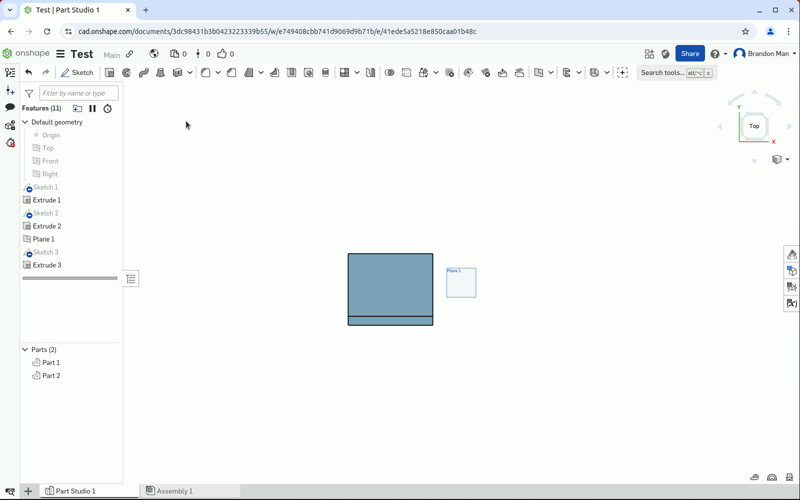
key(shift+h)
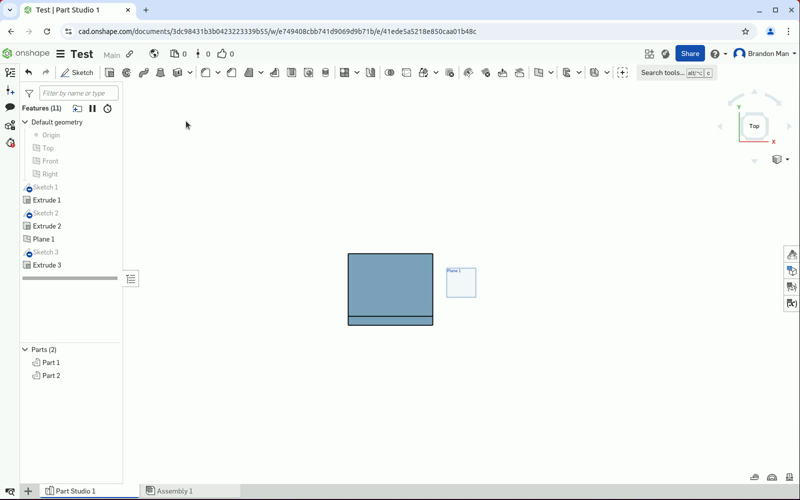
mouse_move(73, 189)
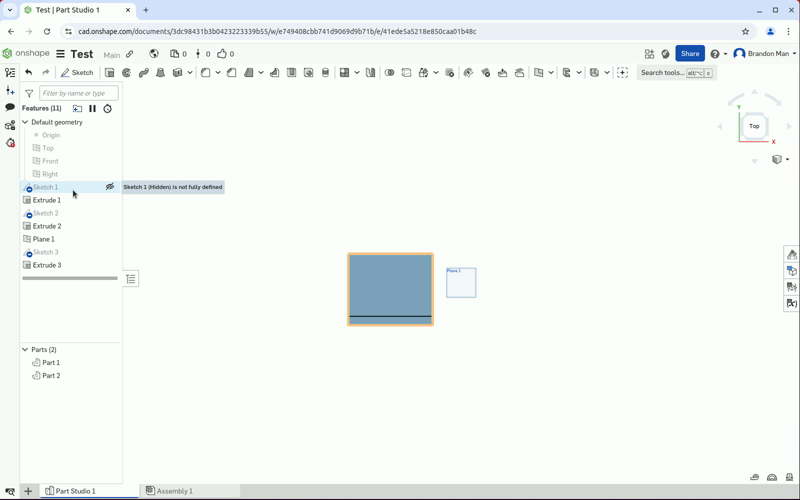
click(73, 189)
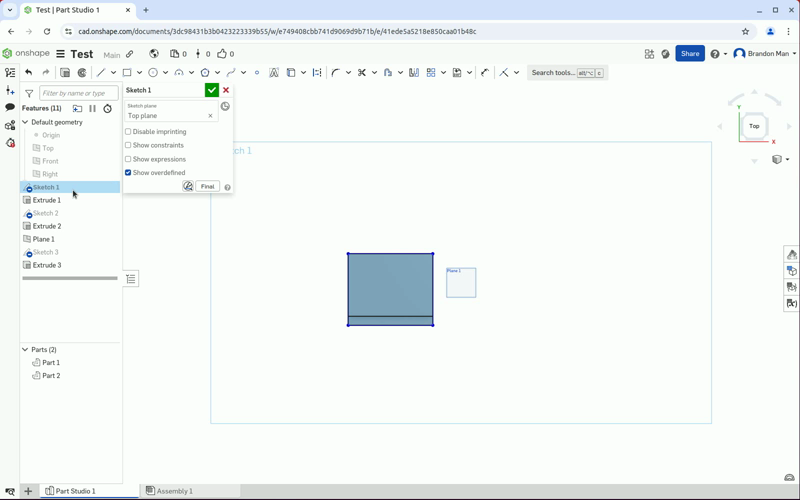
mouse_move(229, 92)
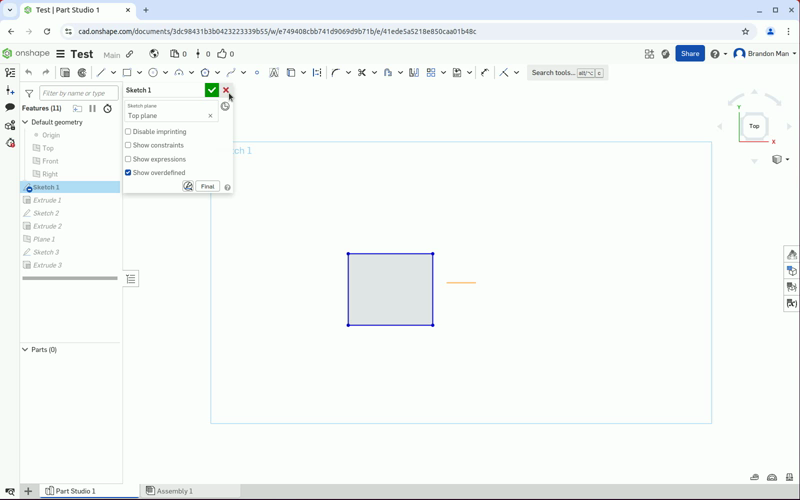
click(229, 92)
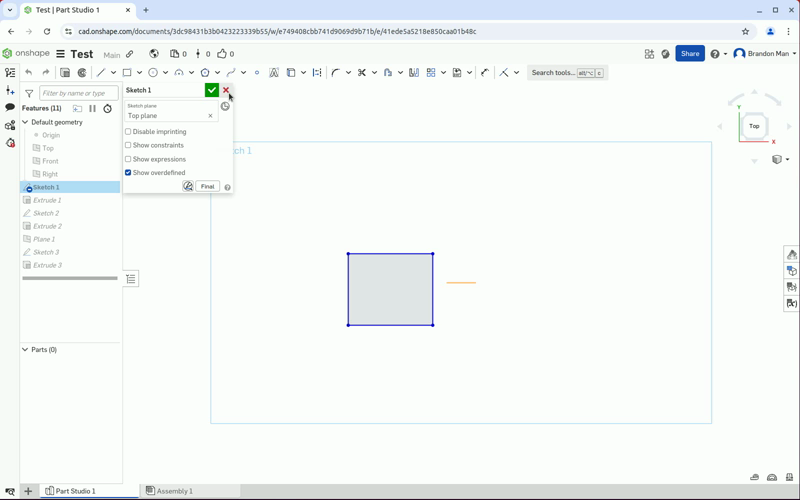
key(shift+s)
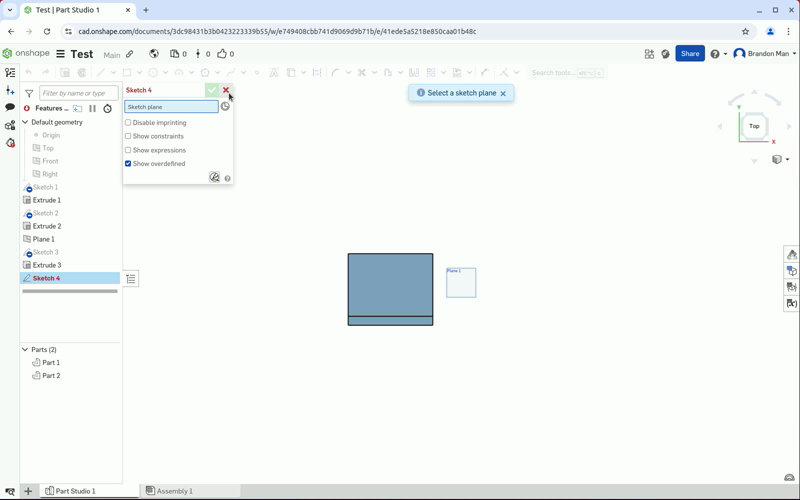
mouse_move(73, 241)
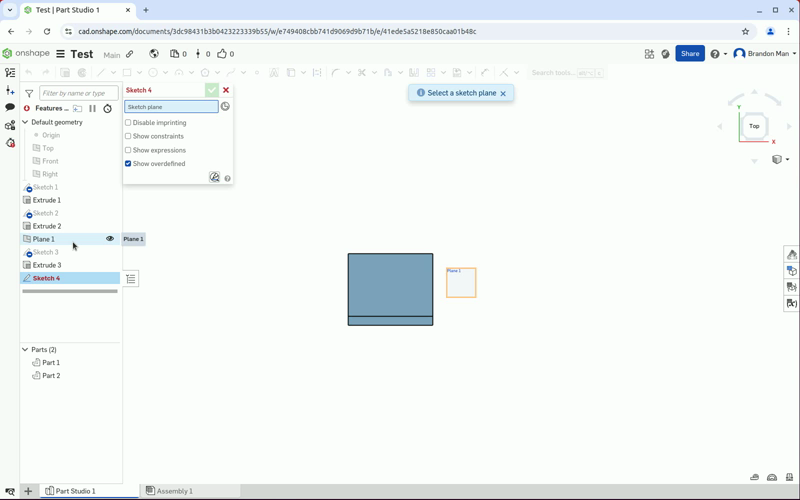
click(73, 241)
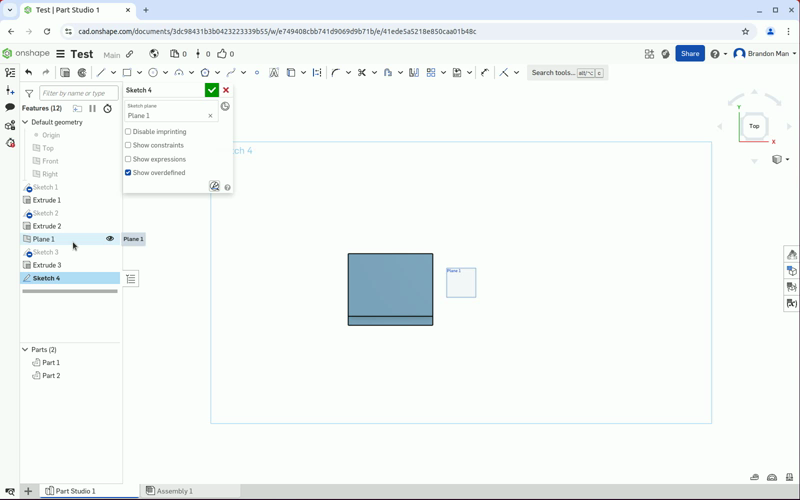
mouse_move(73, 352)
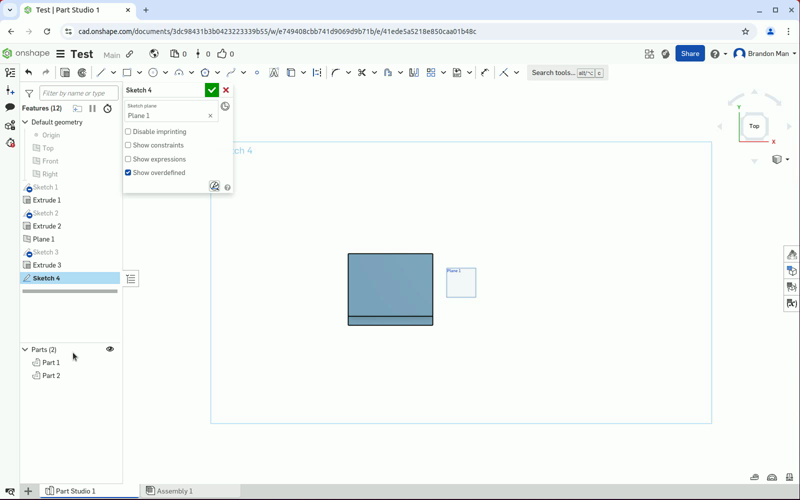
key(y)
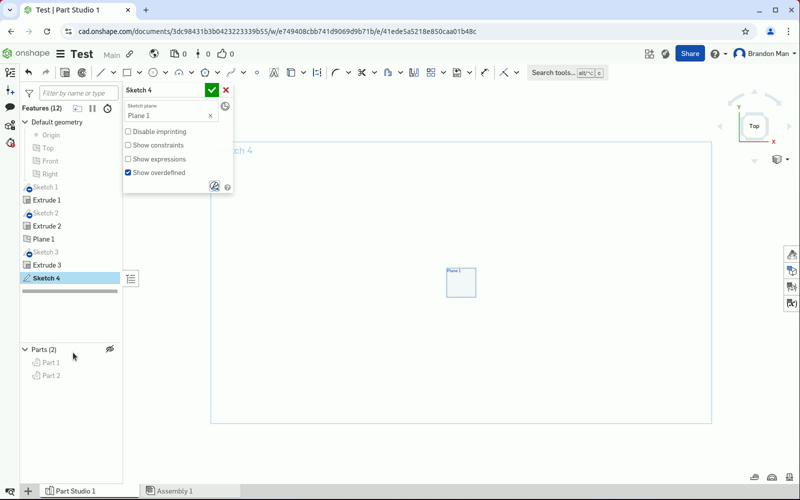
key(l)
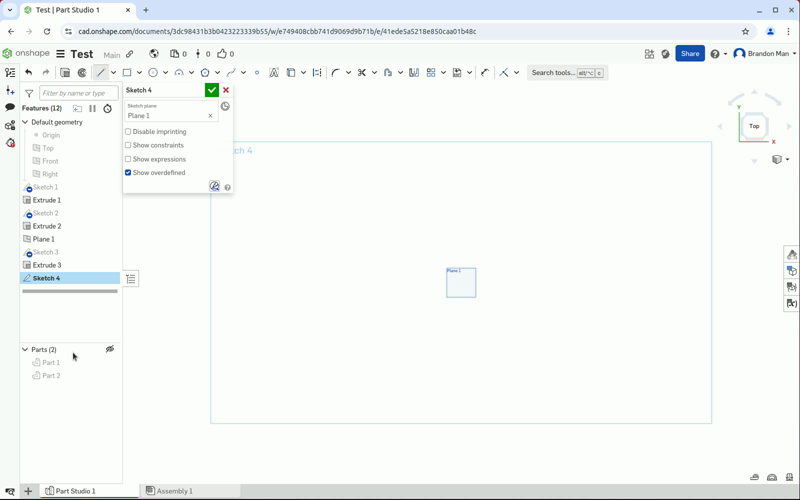
key_down(shift)
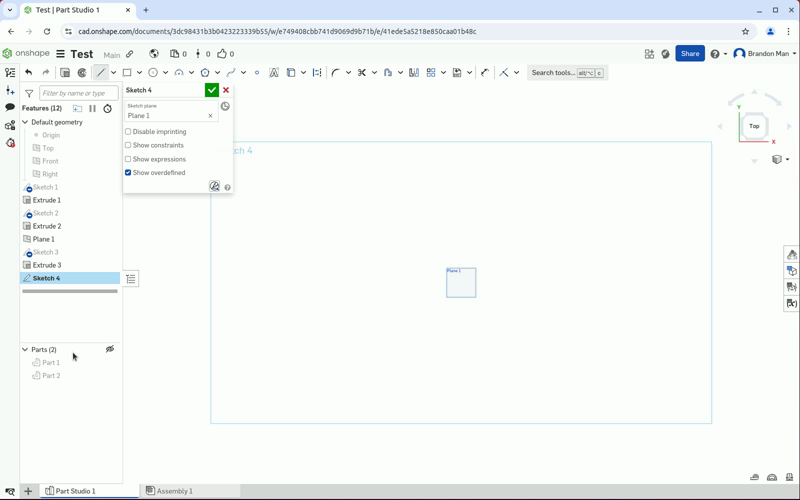
mouse_move(348, 311)
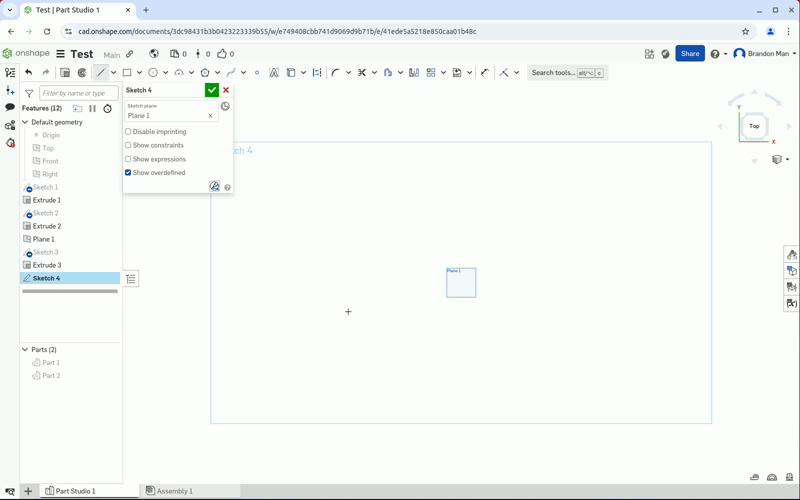
click(348, 311)
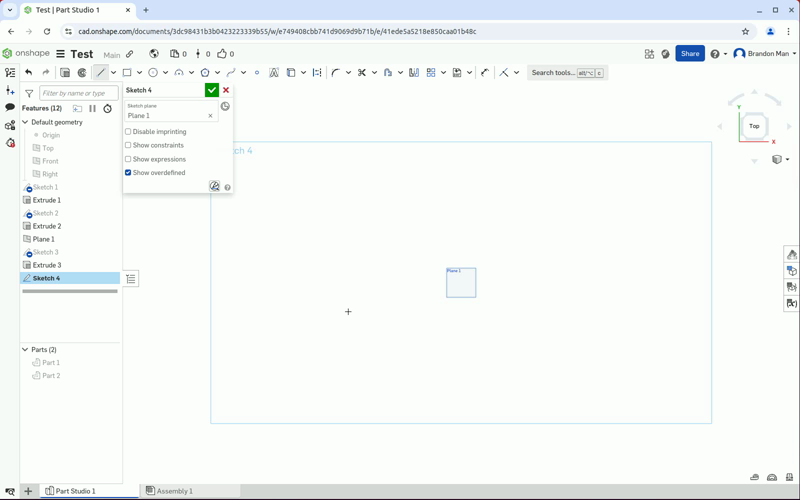
key_up(shift)
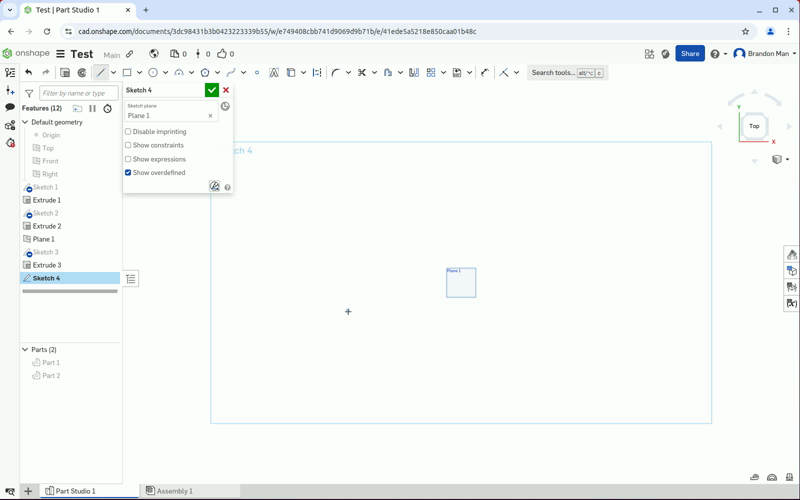
key_down(shift)
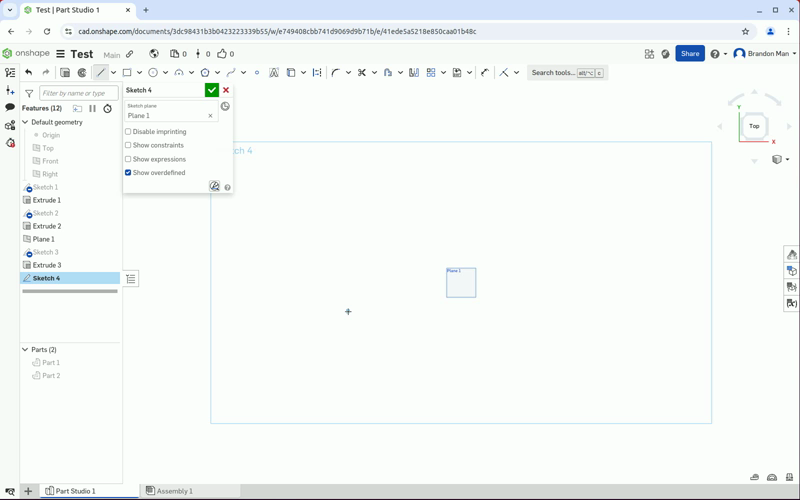
mouse_move(432, 311)
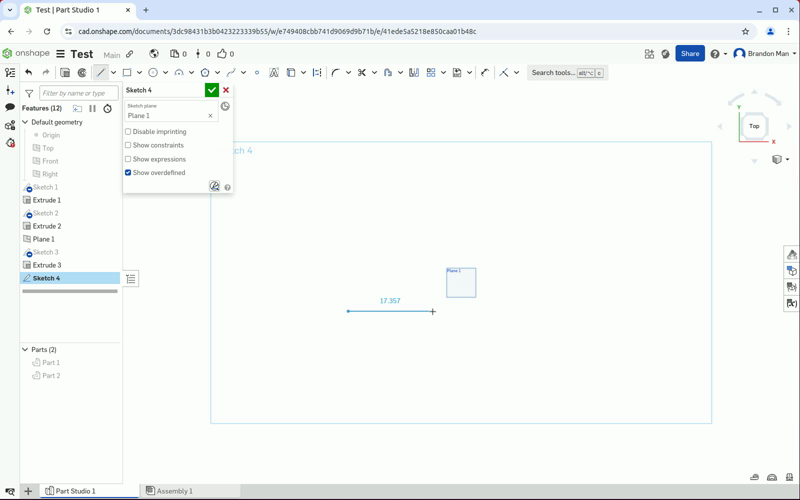
click(432, 311)
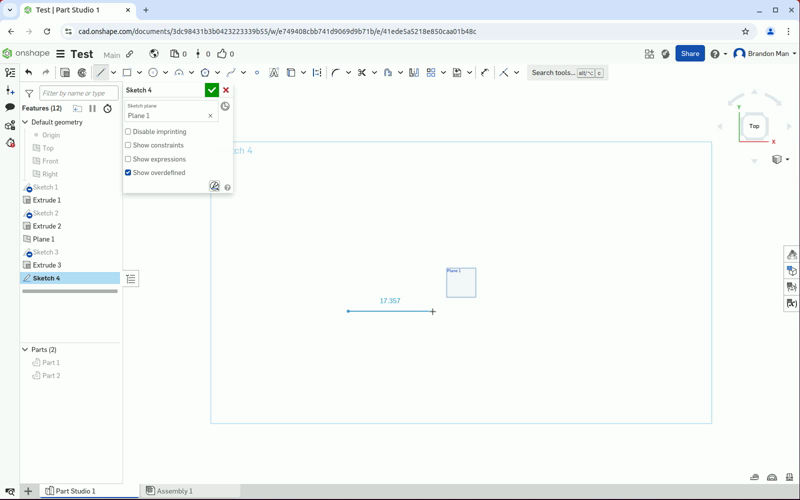
key_up(shift)
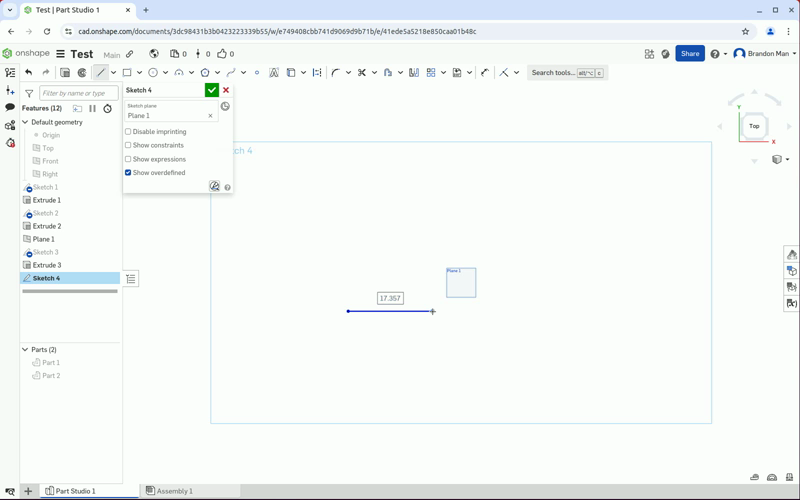
key_down(shift)
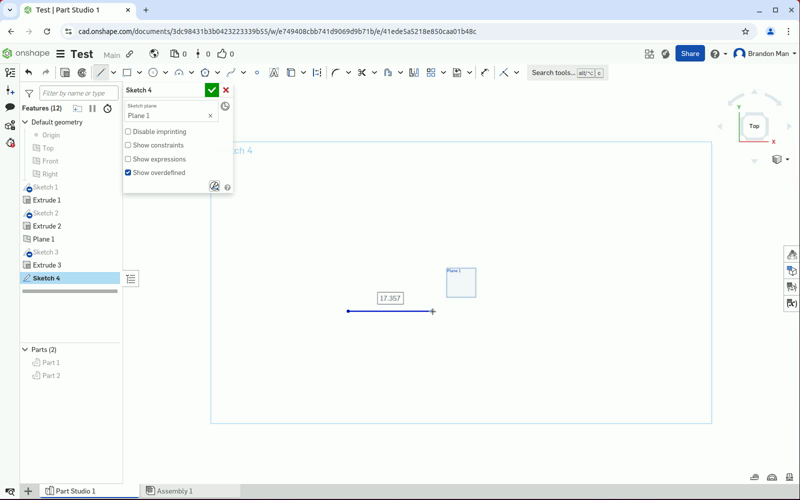
mouse_move(462, 311)
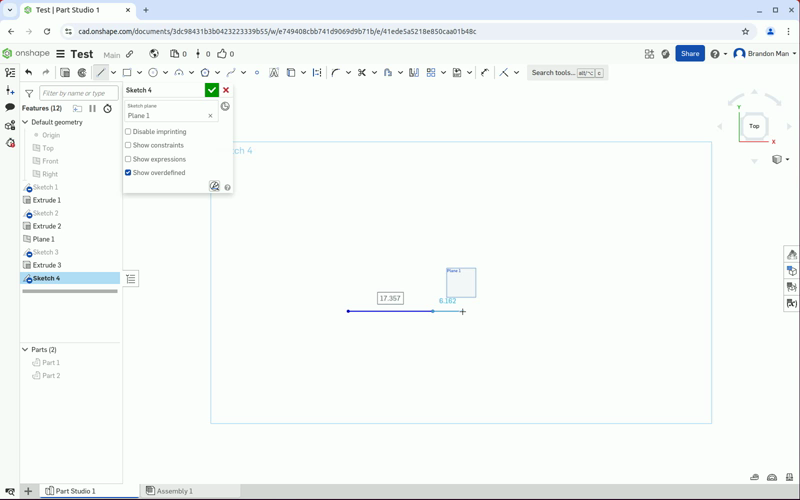
mouse_move(432, 266)
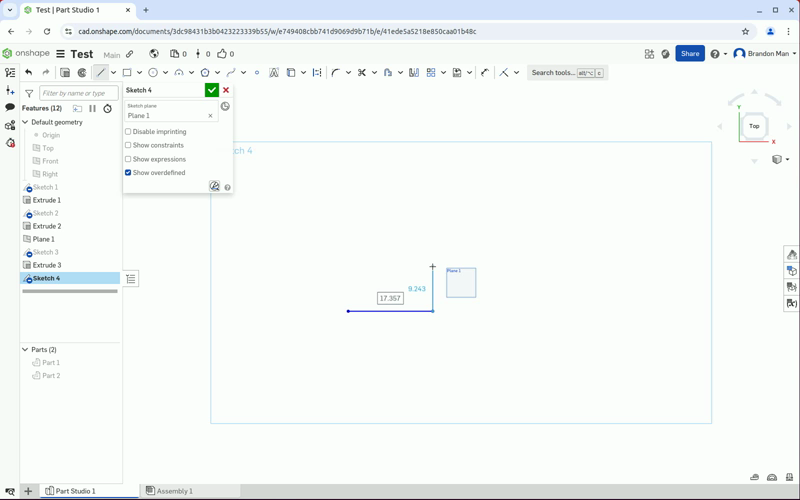
click(432, 266)
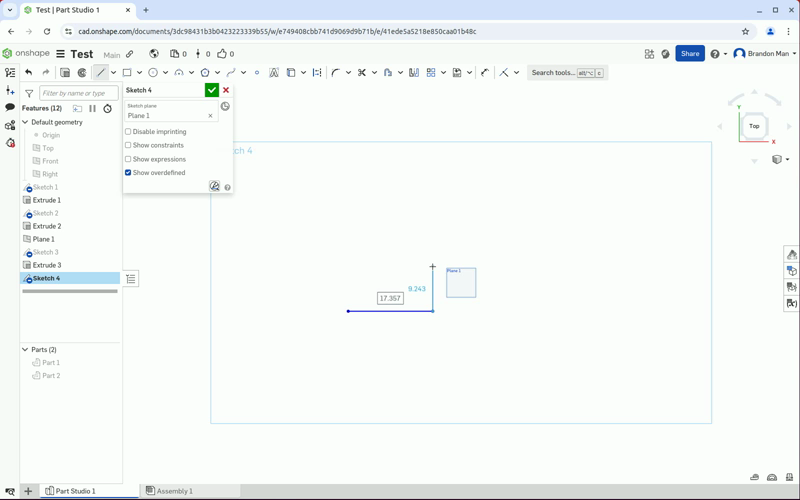
key_up(shift)
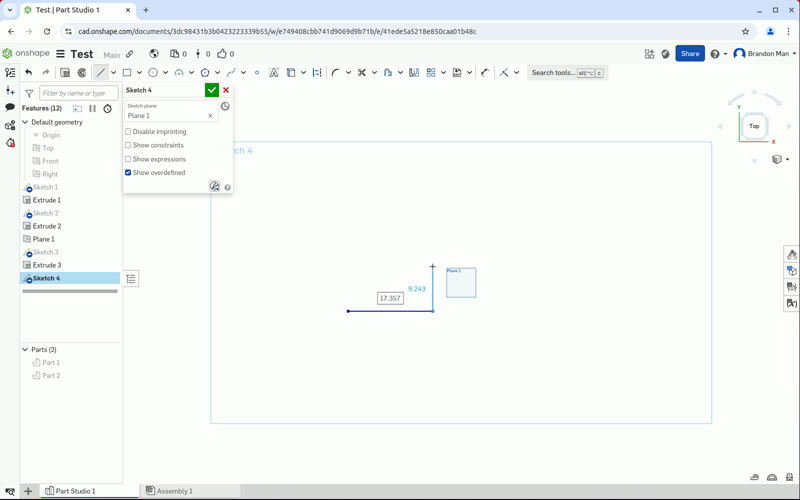
key_down(shift)
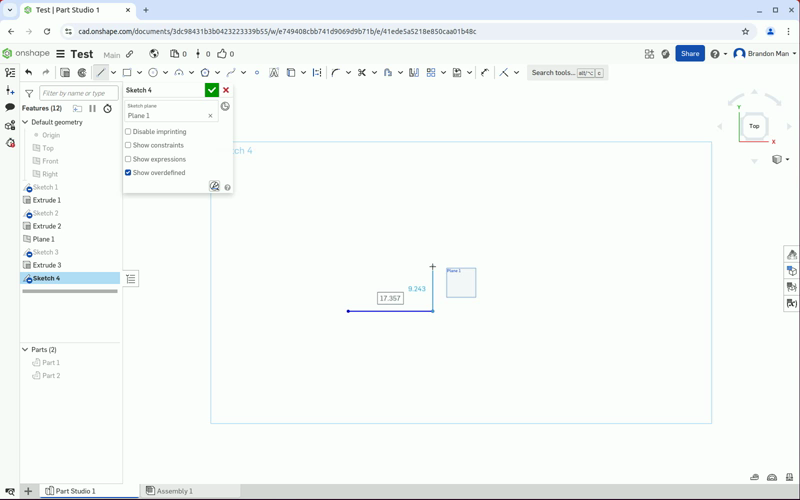
mouse_move(348, 266)
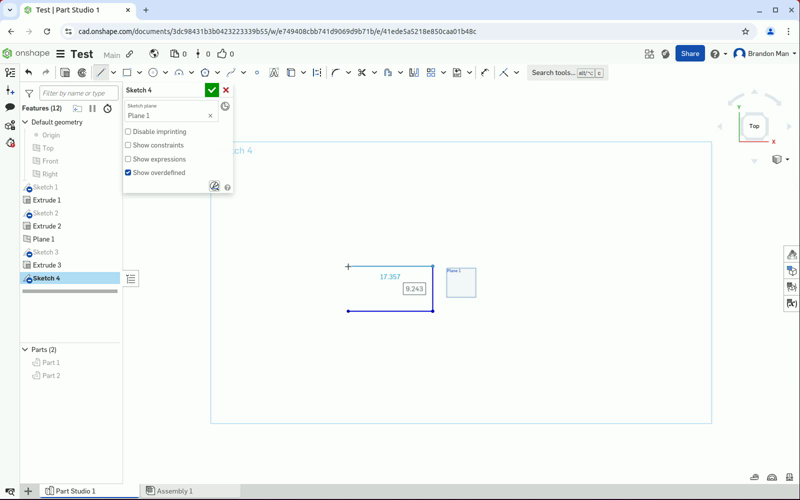
click(348, 266)
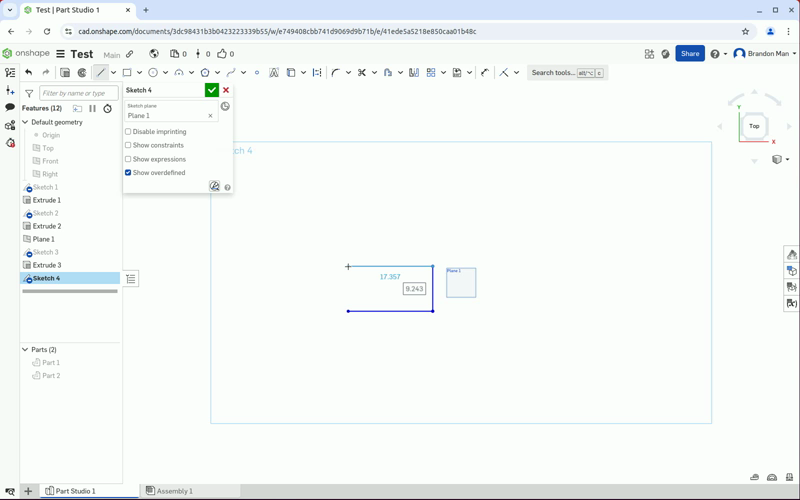
key_up(shift)
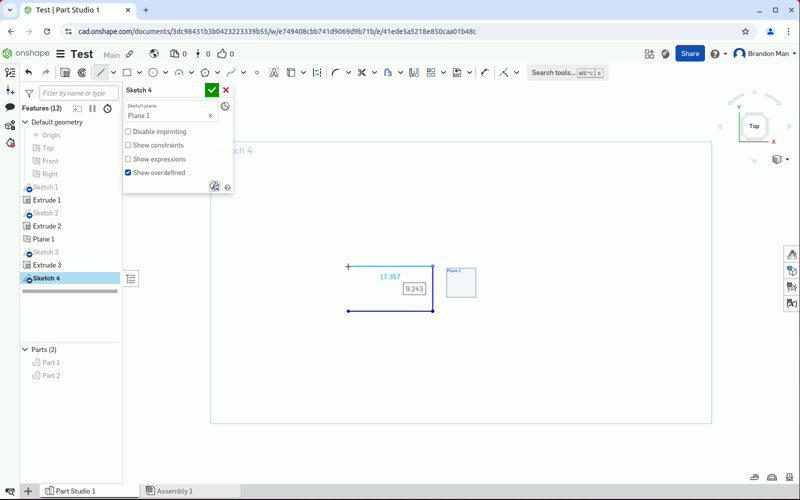
mouse_move(378, 266)
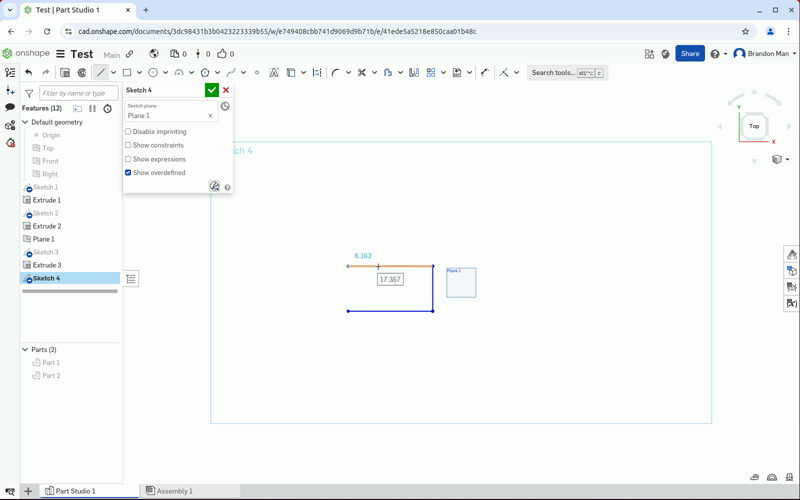
key_down(shift)
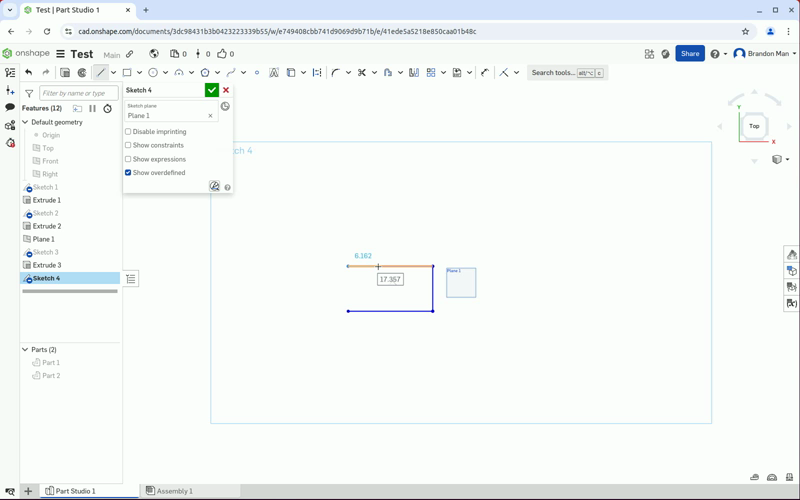
mouse_move(348, 311)
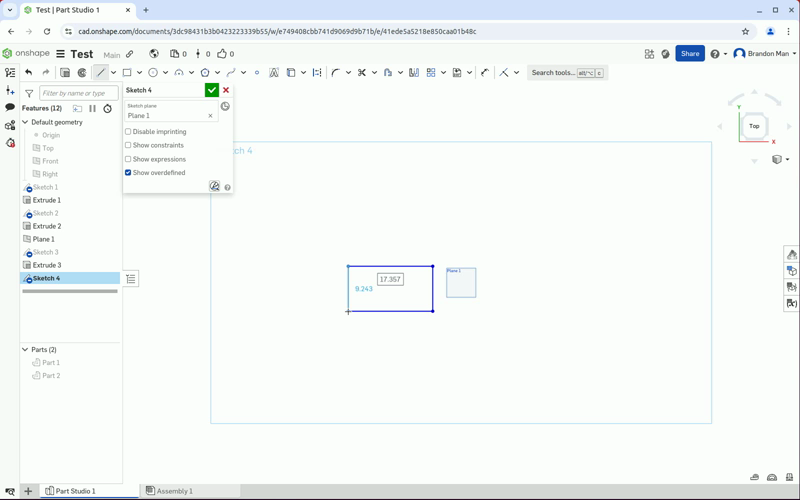
key_up(shift)
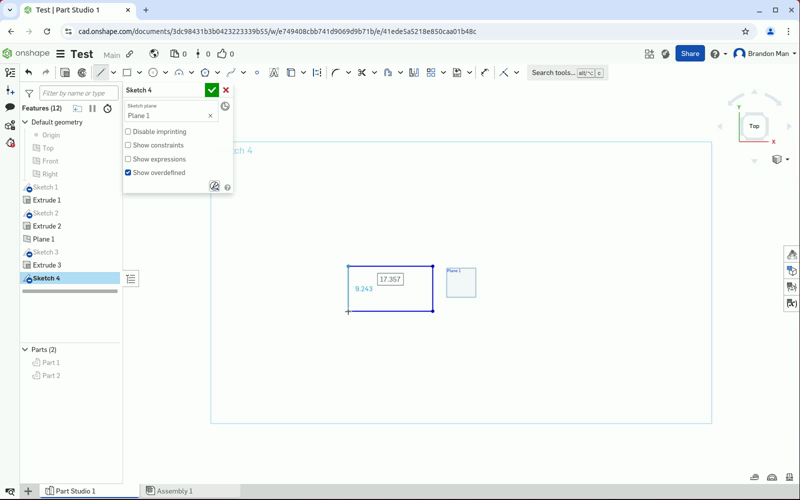
click(348, 311)
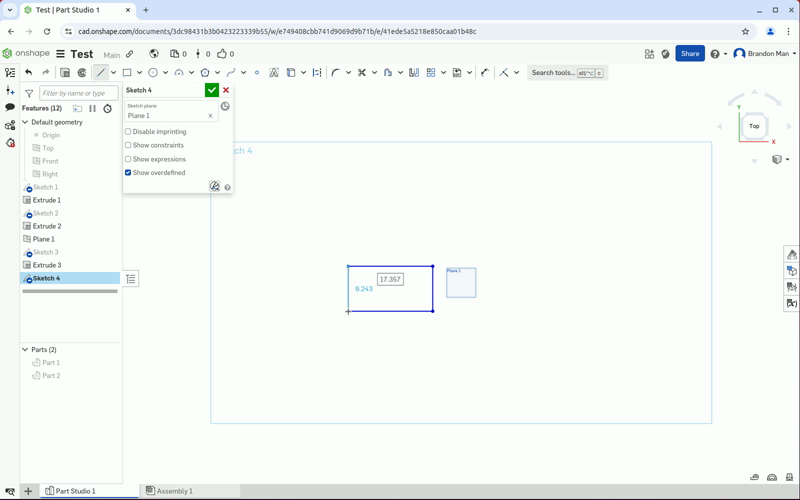
key(esc)
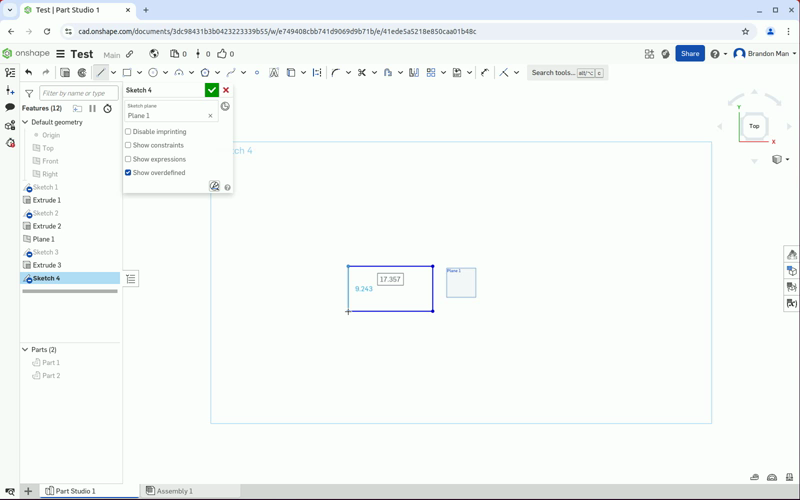
mouse_move(363, 294)
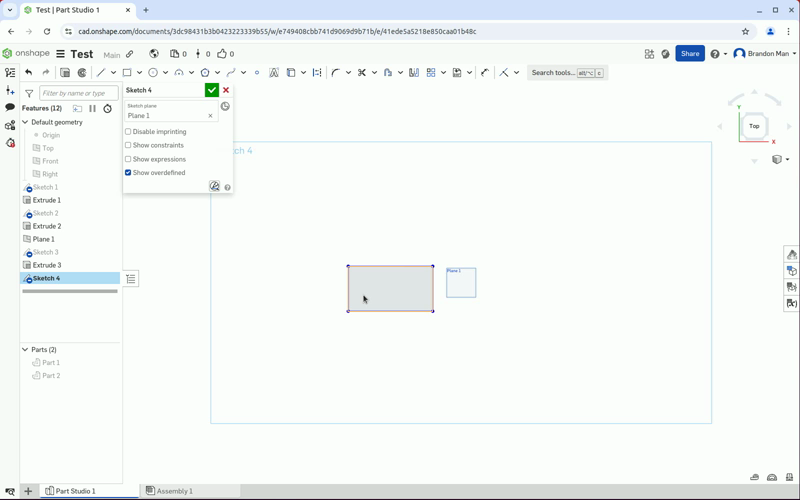
click(363, 294)
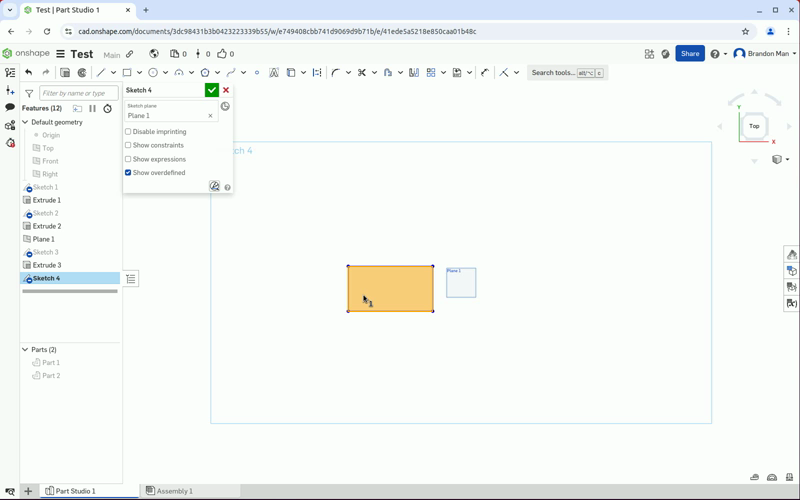
mouse_move(73, 352)
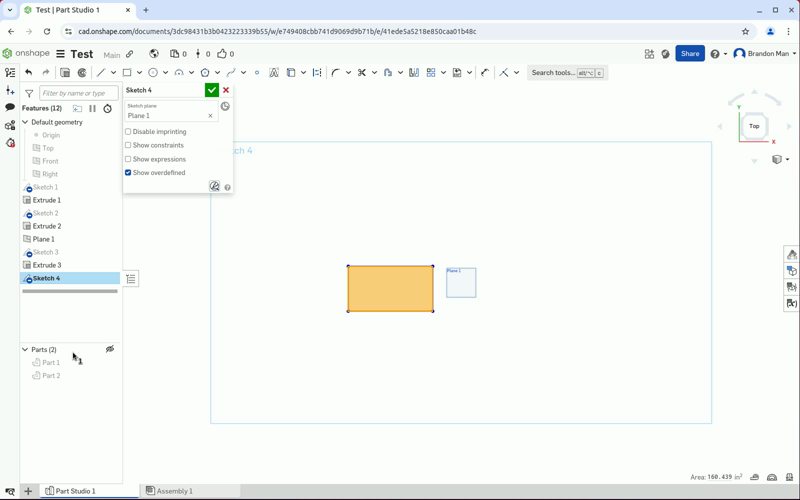
key(shift+y)
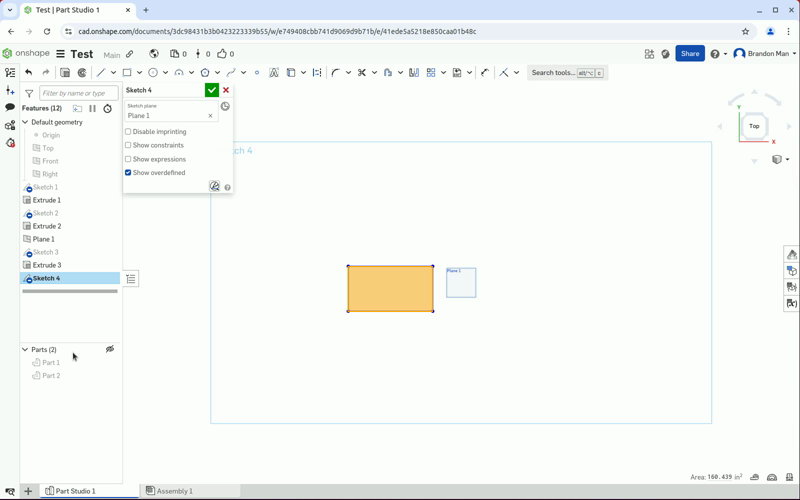
key(shift+e)
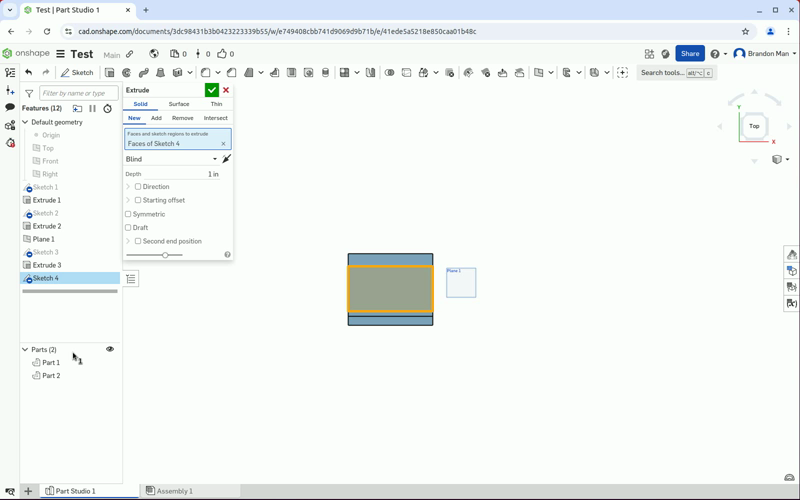
mouse_move(143, 106)
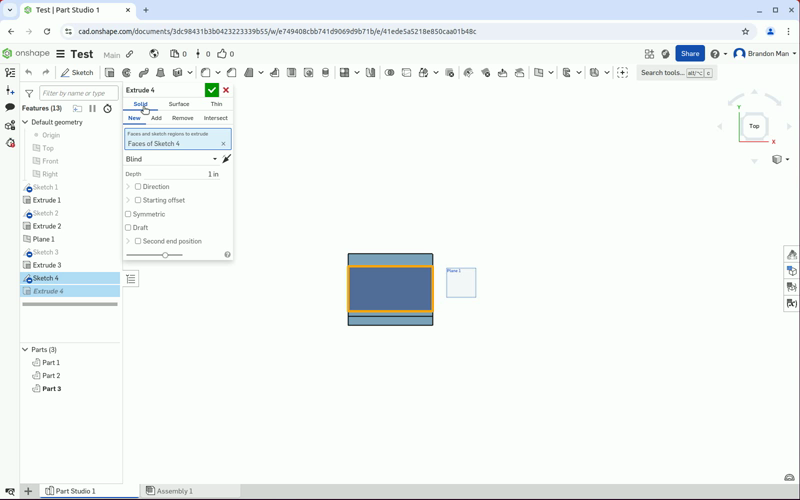
click(143, 106)
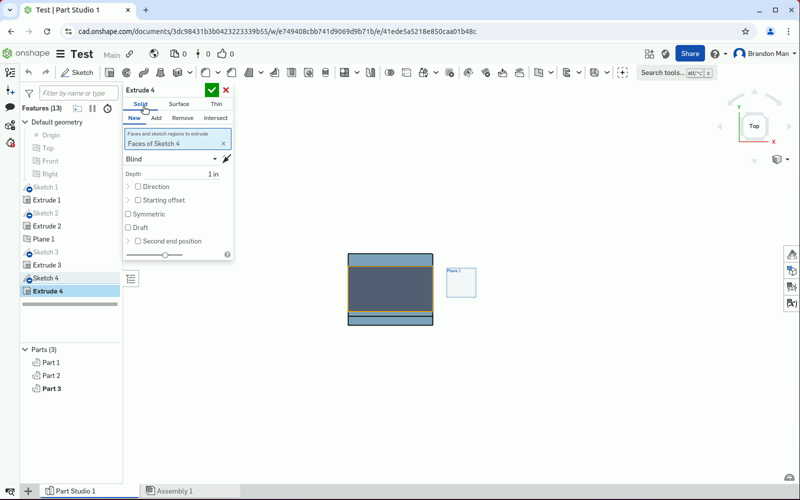
mouse_move(186, 120)
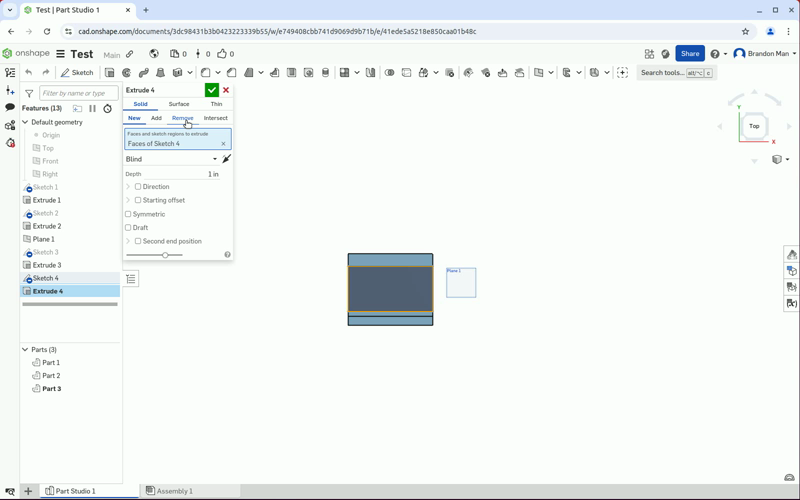
click(186, 120)
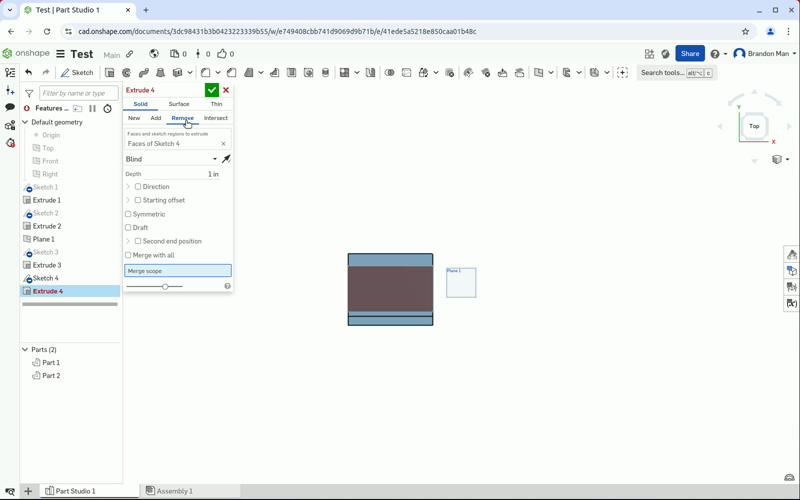
key(tab, 4)
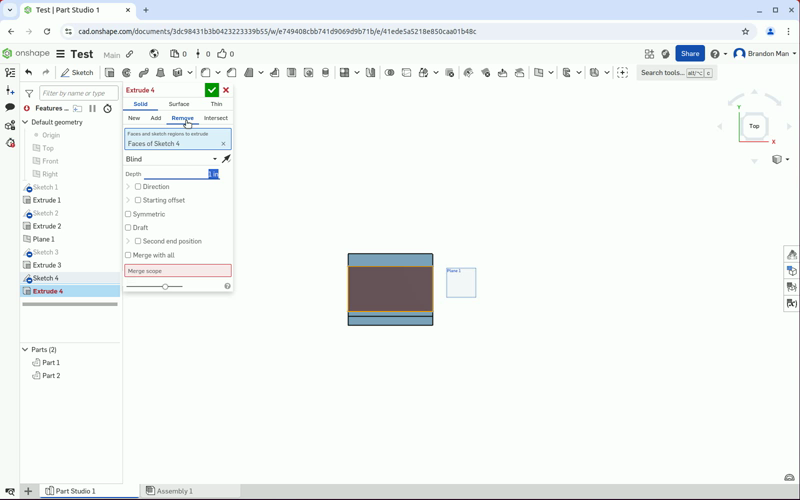
text(4.574)
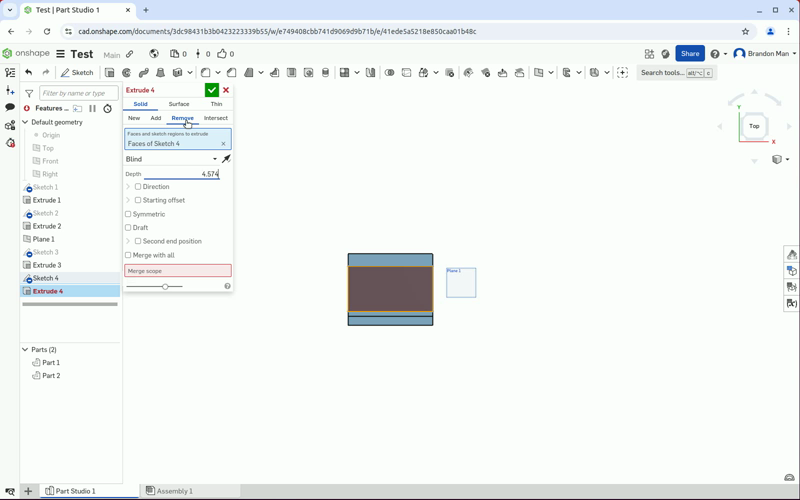
key(tab, 6)
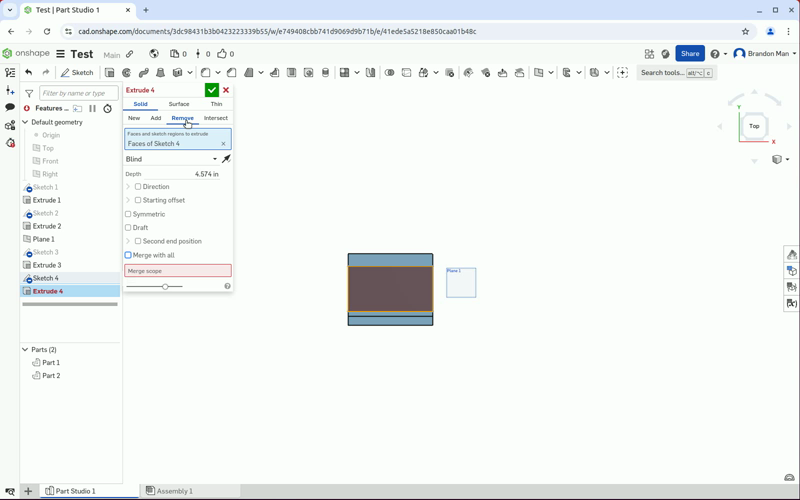
key(space)
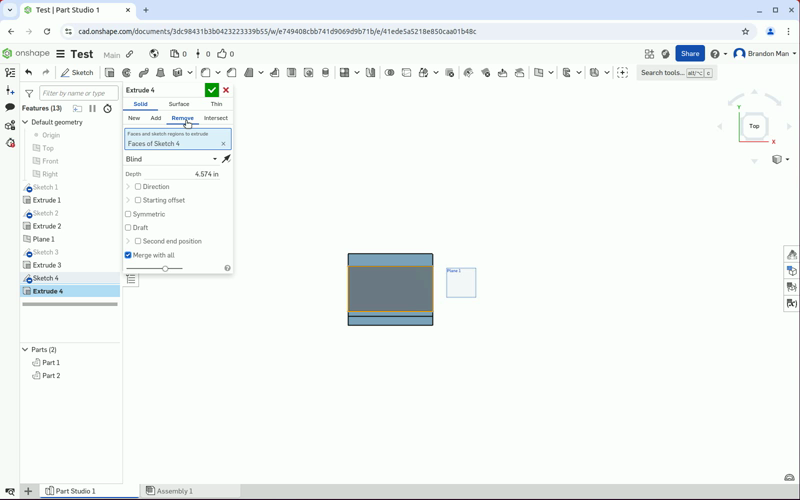
key(enter)
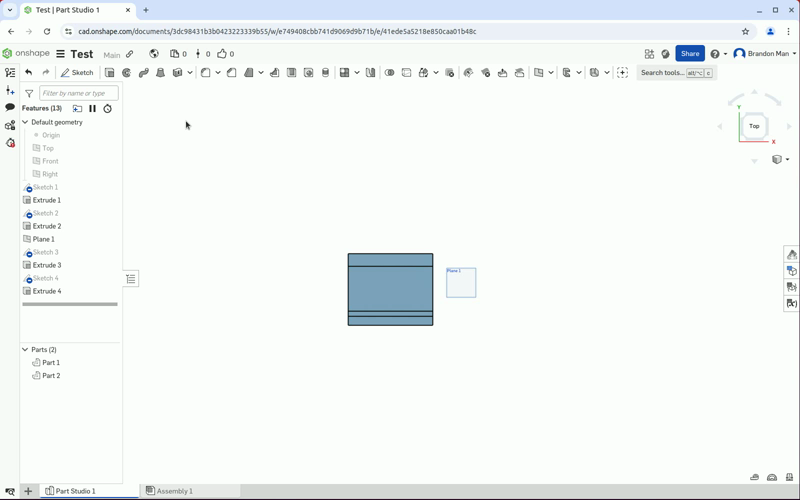
key(shift+h)
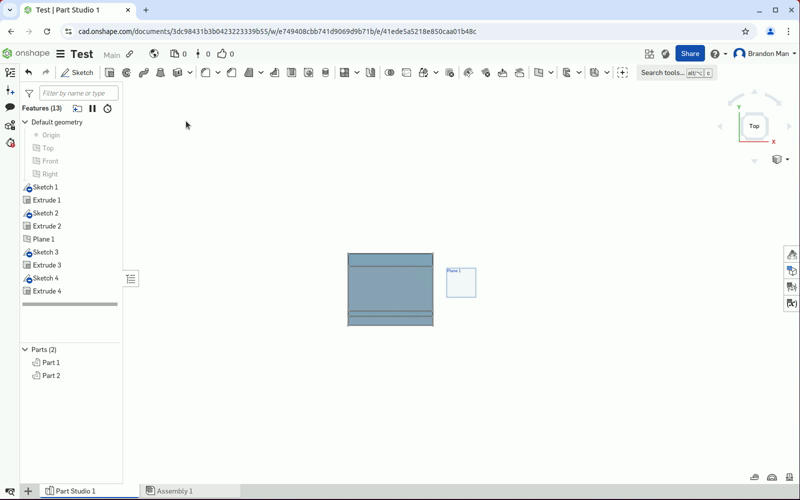
key(shift+h)
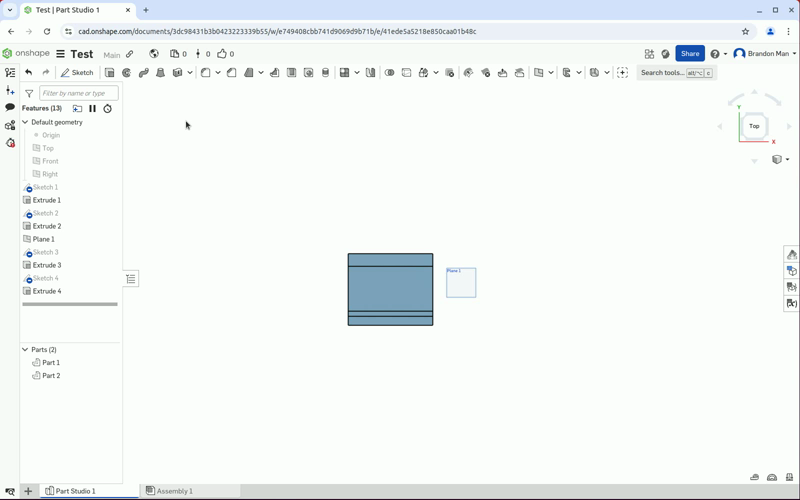
mouse_move(73, 189)
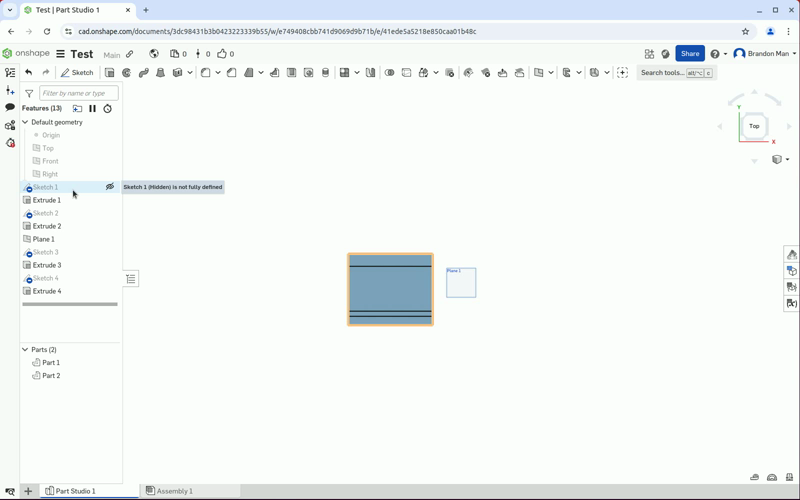
click(73, 189)
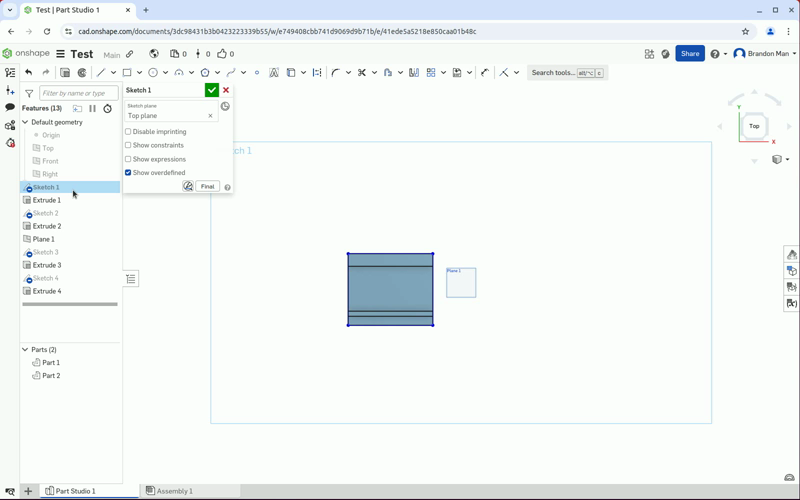
mouse_move(229, 92)
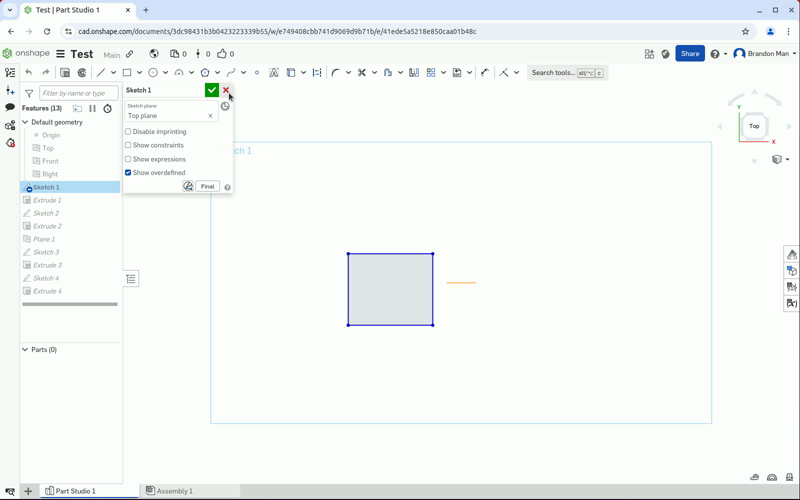
click(229, 92)
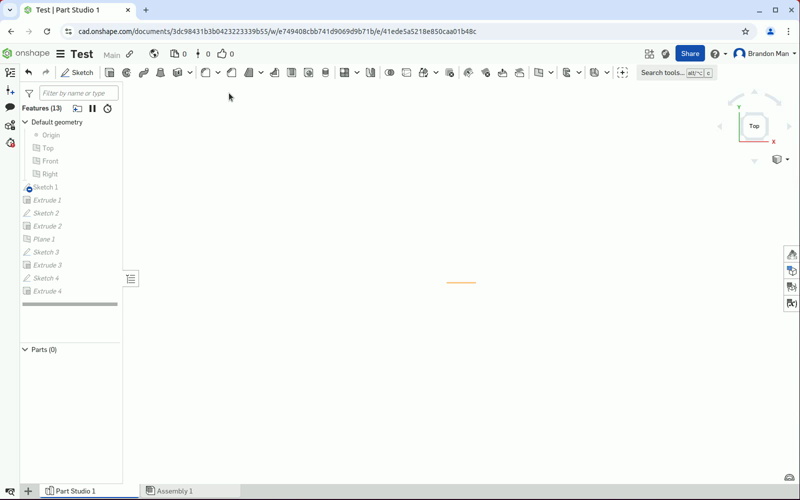
key(shift+s)
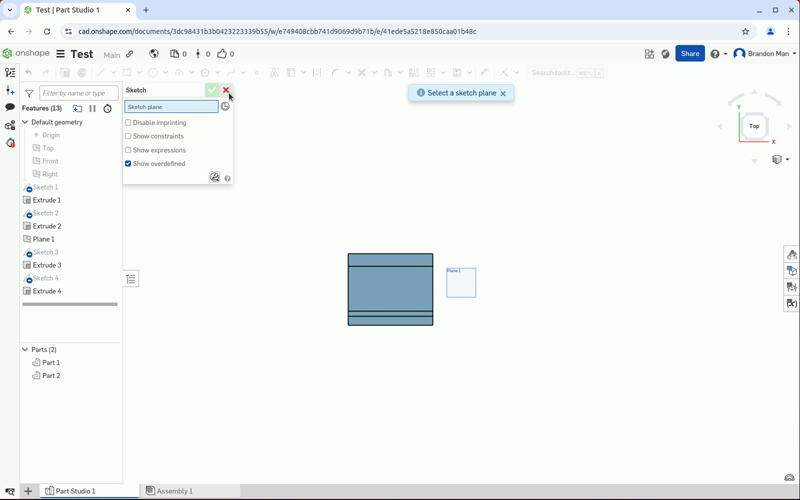
mouse_move(73, 241)
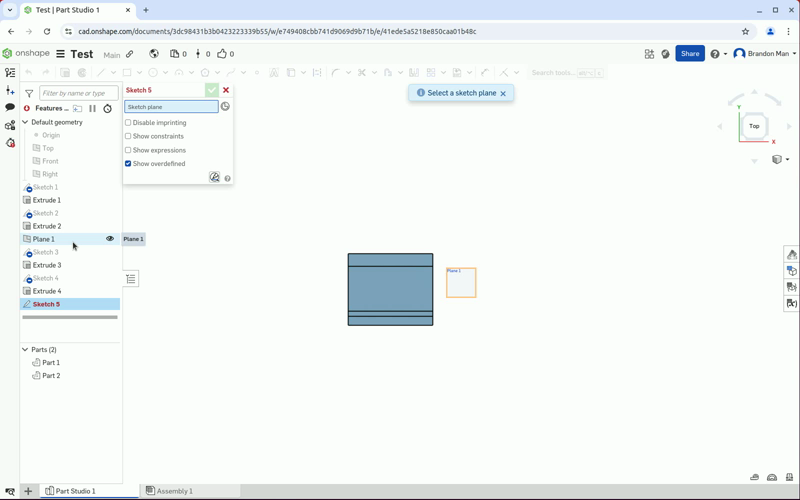
click(73, 241)
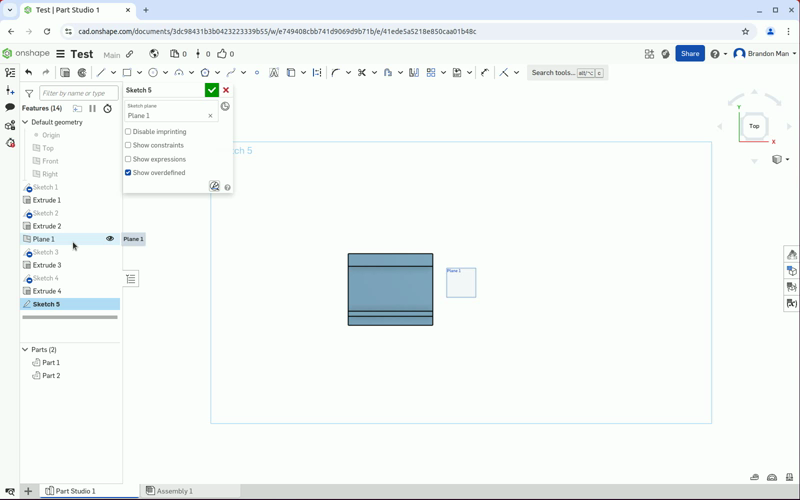
mouse_move(73, 352)
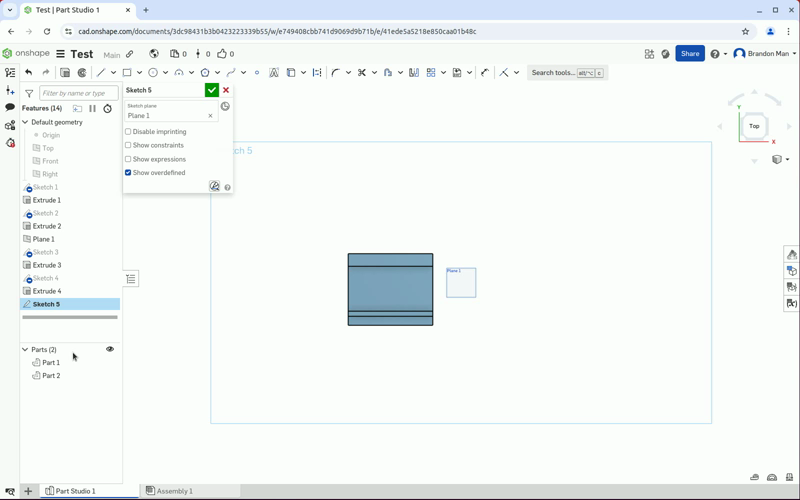
key(y)
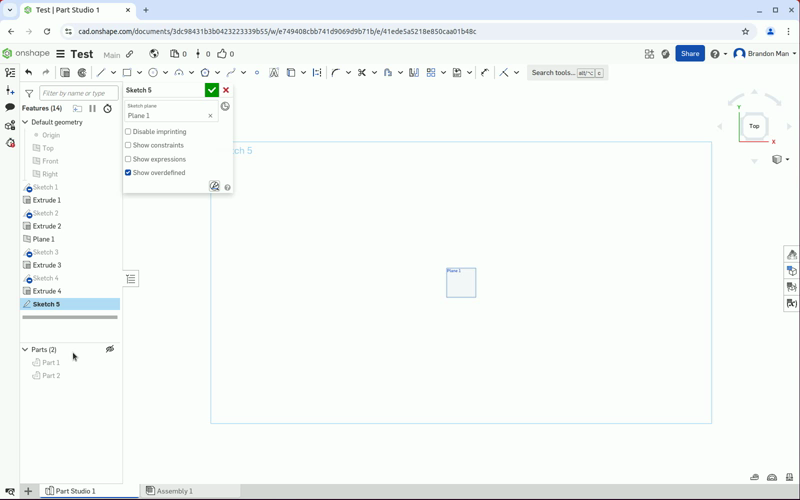
key(l)
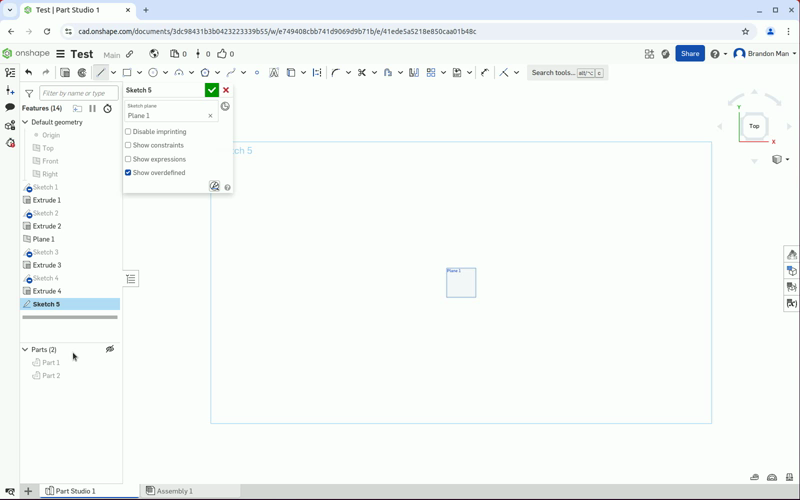
key_down(shift)
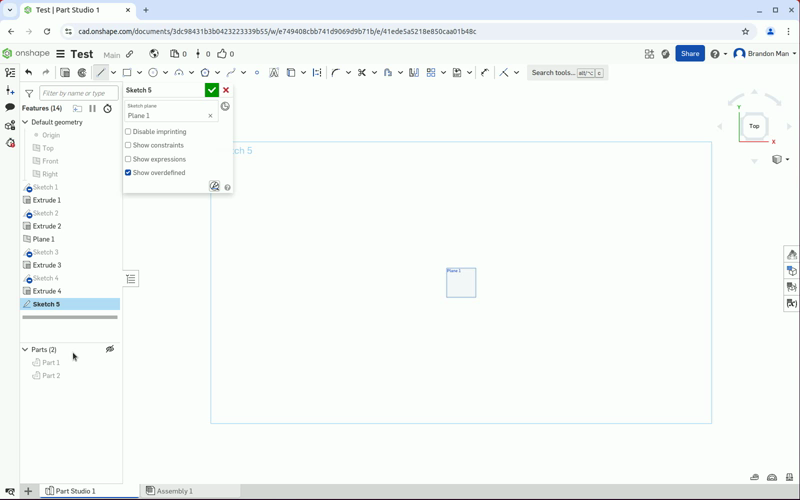
mouse_move(348, 261)
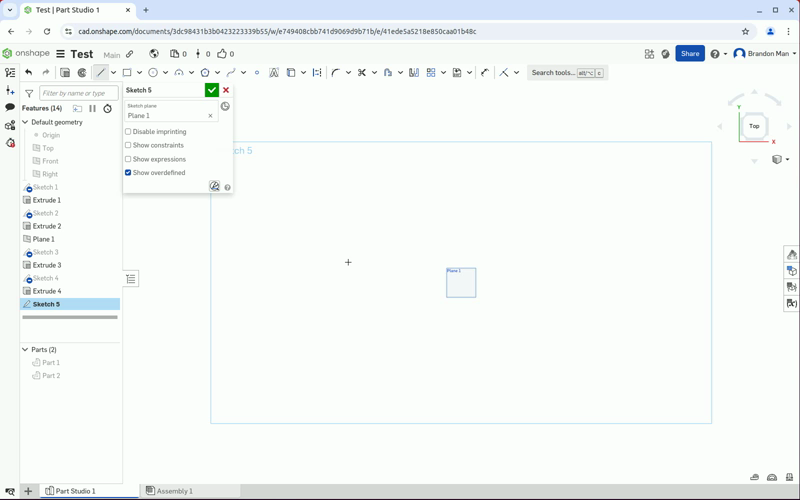
click(348, 261)
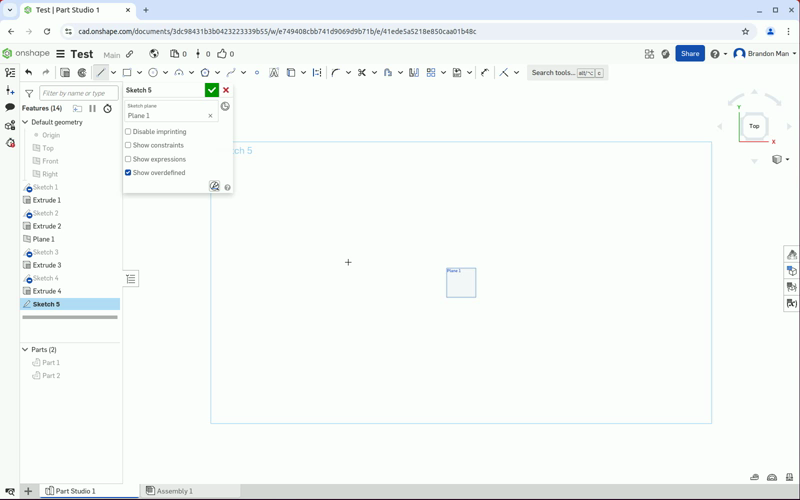
key_up(shift)
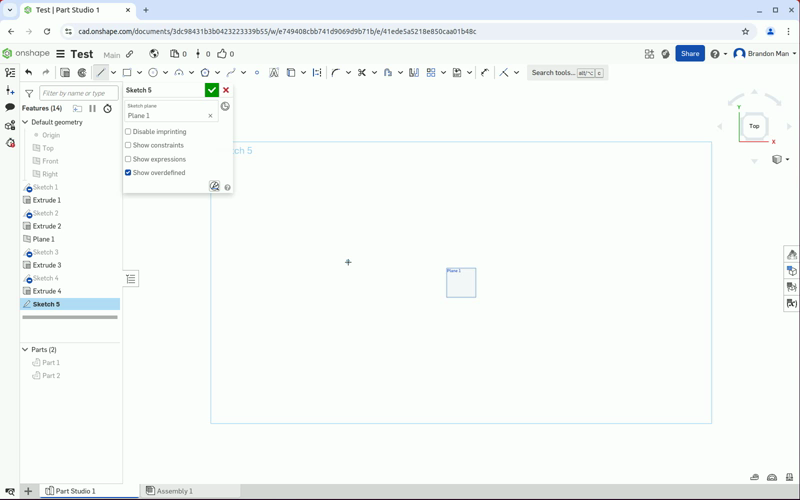
key_down(shift)
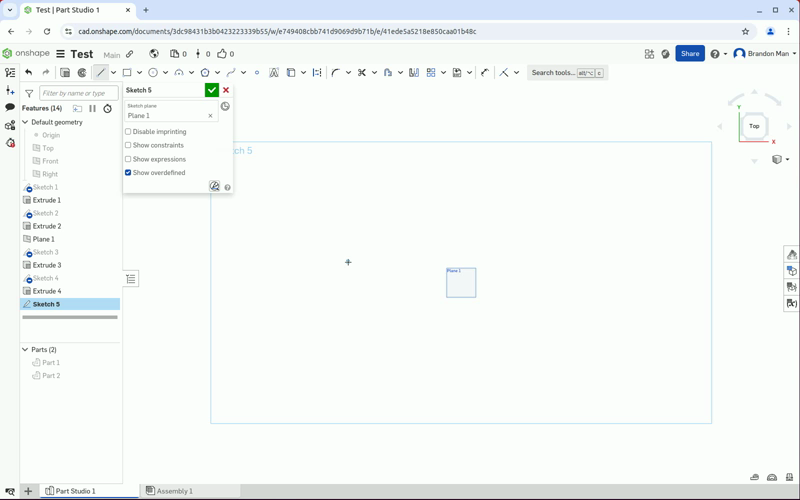
mouse_move(432, 261)
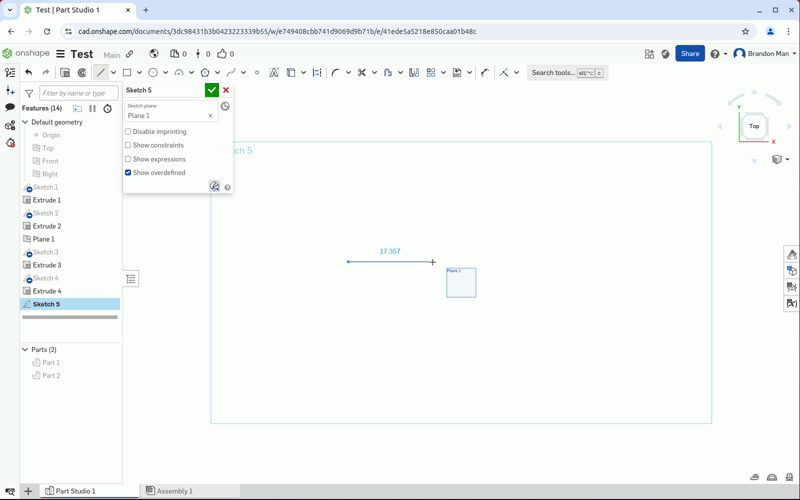
click(432, 261)
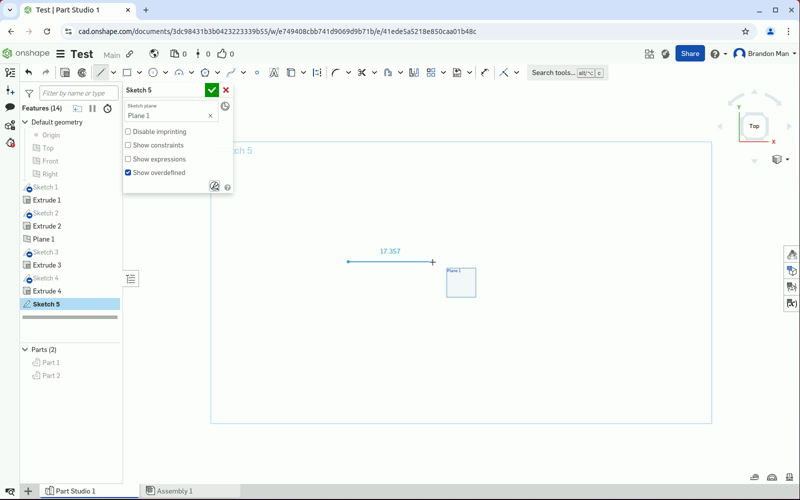
key_up(shift)
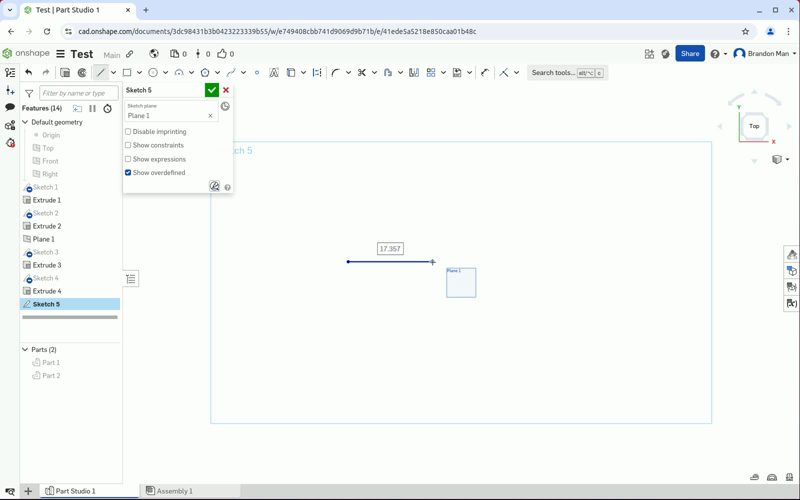
key_down(shift)
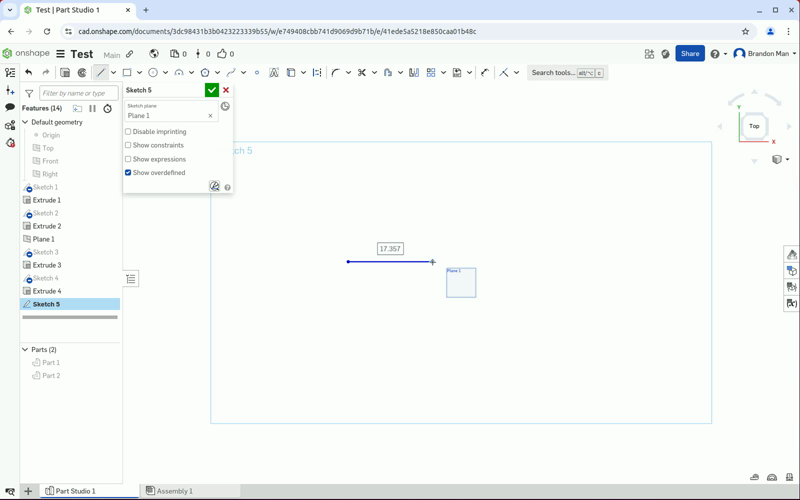
mouse_move(462, 261)
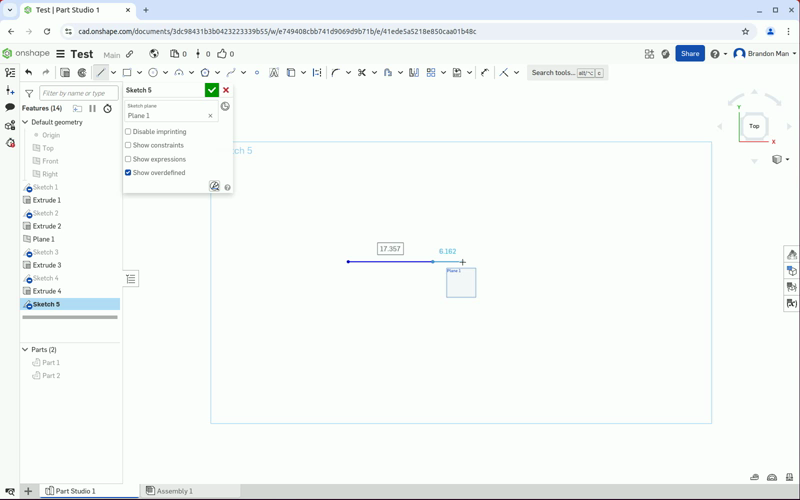
mouse_move(432, 252)
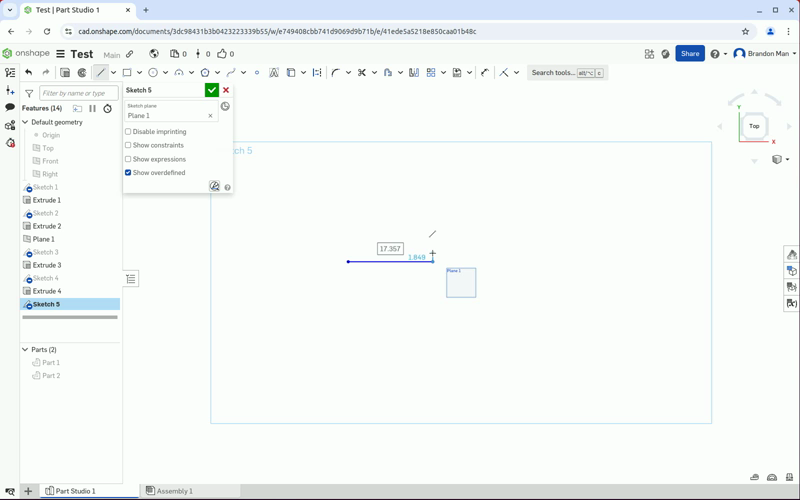
click(432, 252)
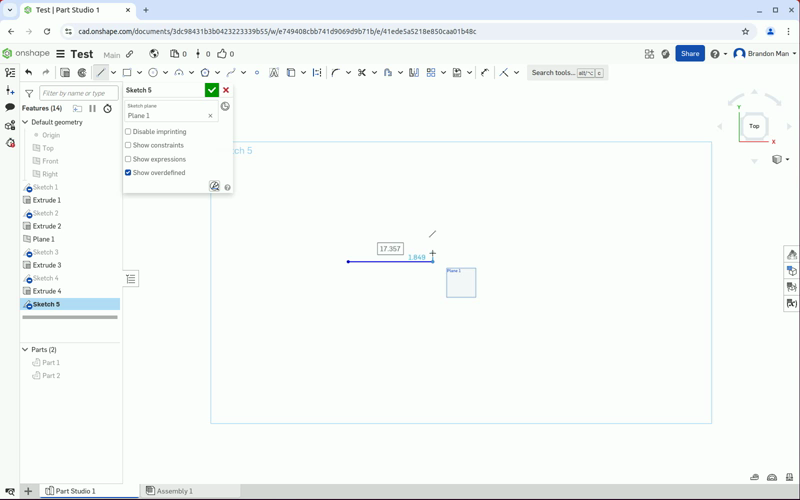
key_up(shift)
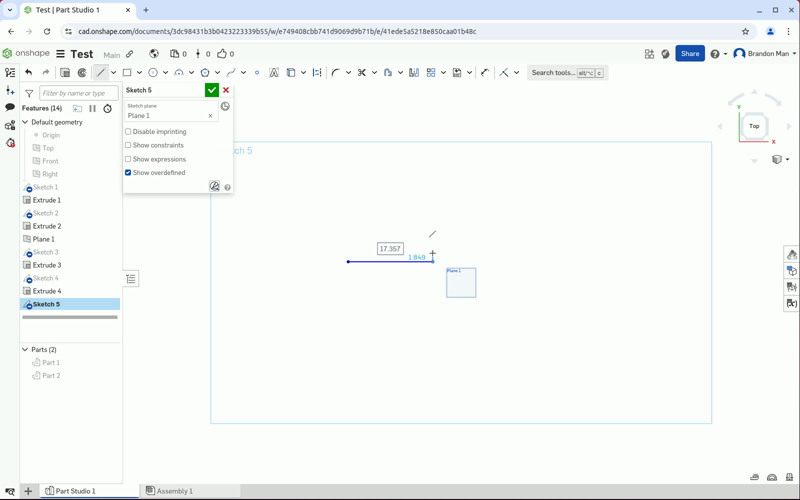
key_down(shift)
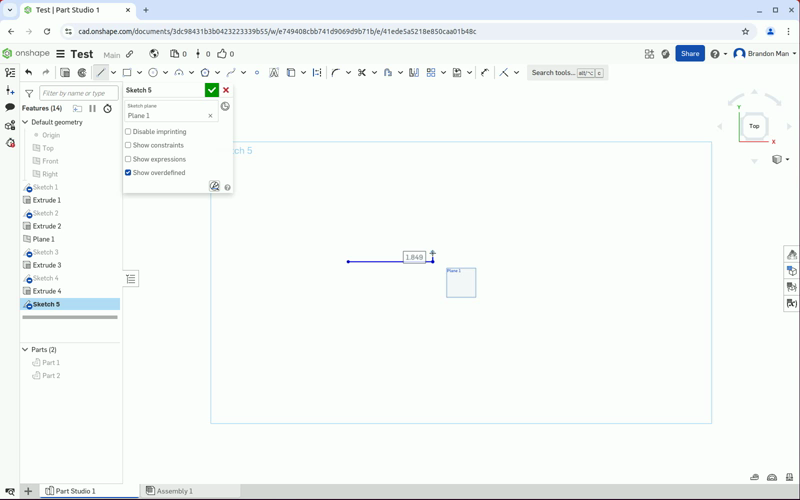
mouse_move(348, 252)
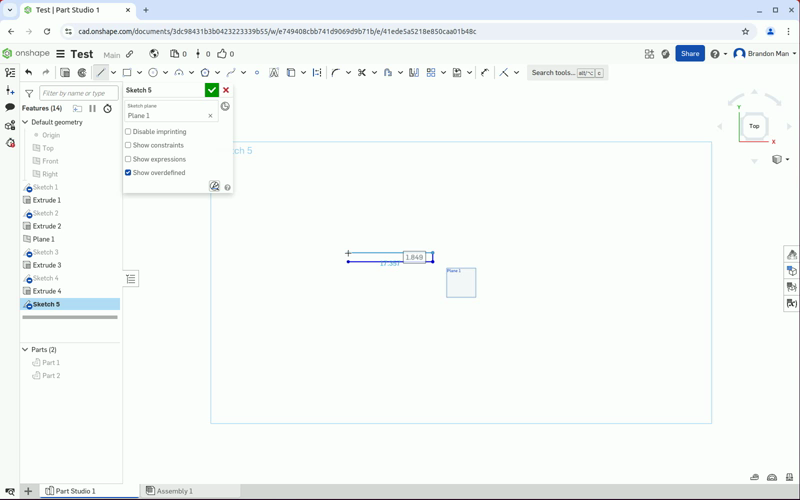
click(348, 252)
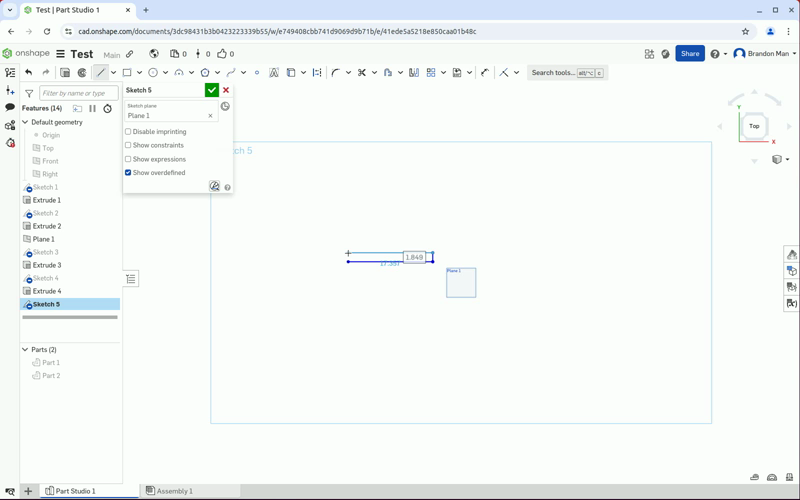
key_up(shift)
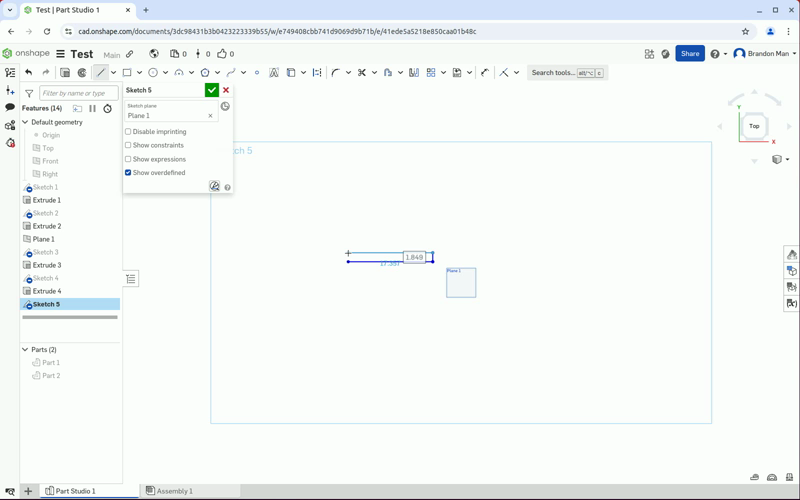
mouse_move(378, 252)
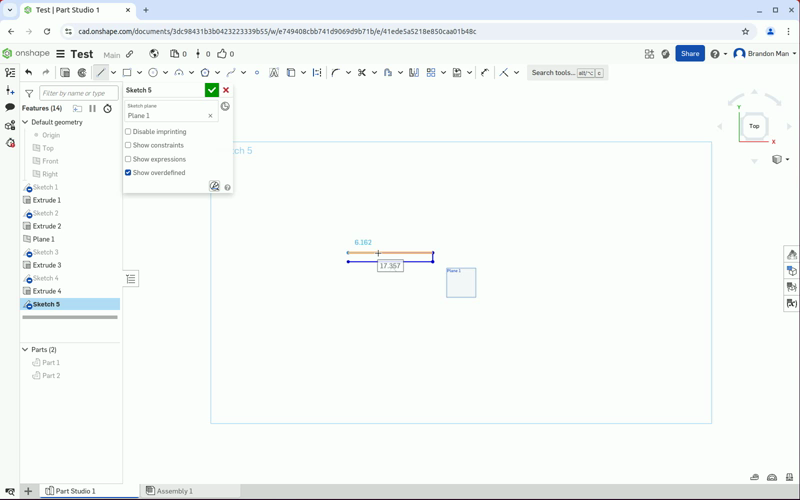
key_down(shift)
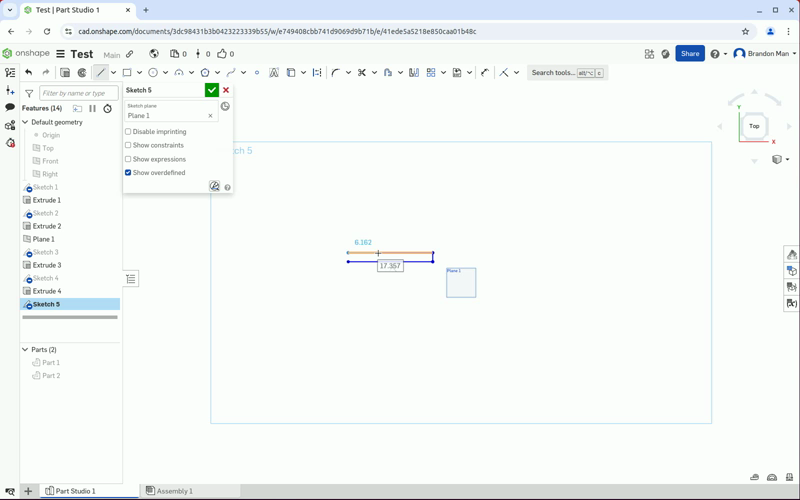
mouse_move(348, 261)
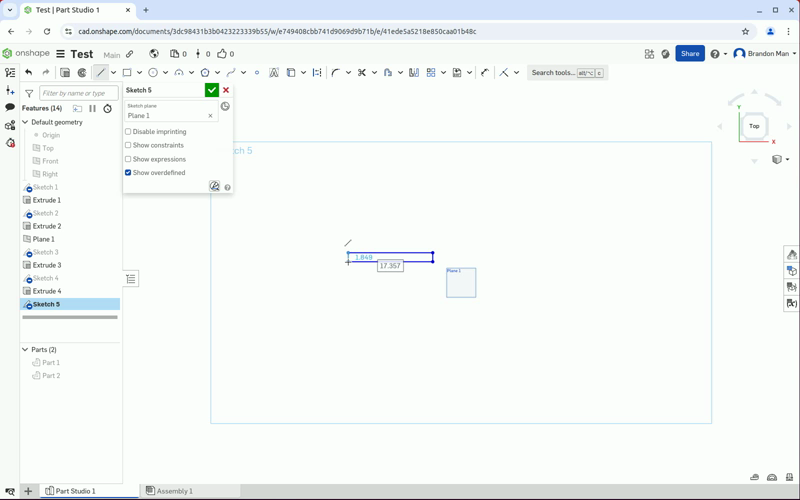
key_up(shift)
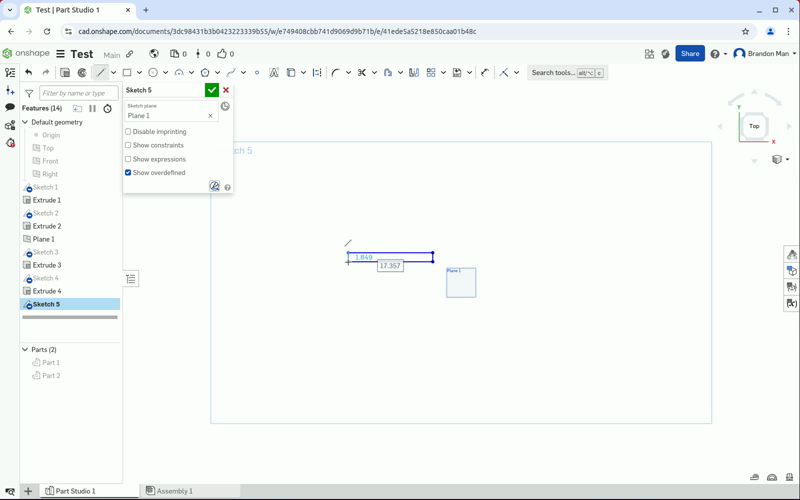
click(348, 261)
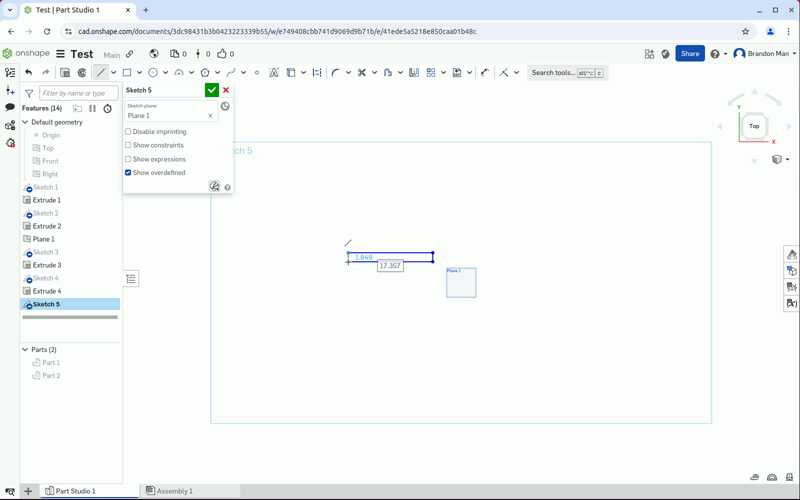
key(esc)
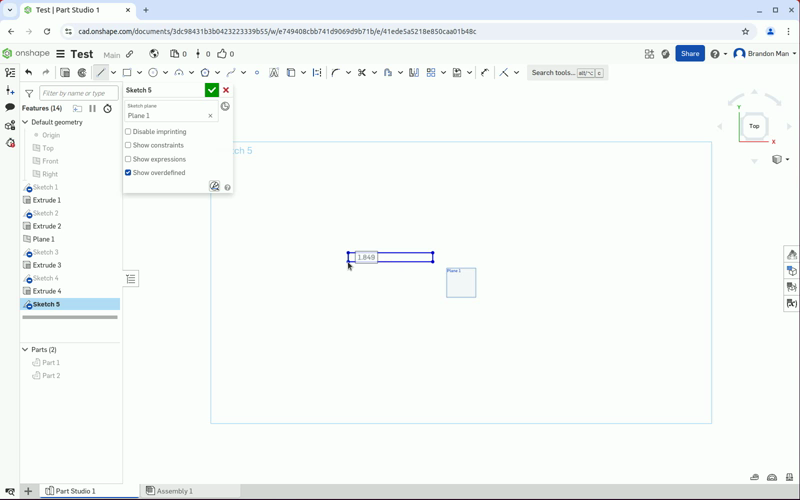
mouse_move(421, 254)
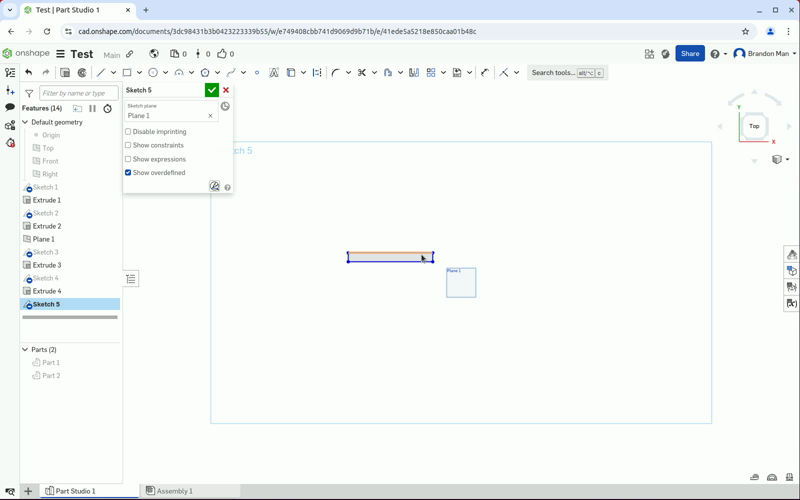
scroll(6)
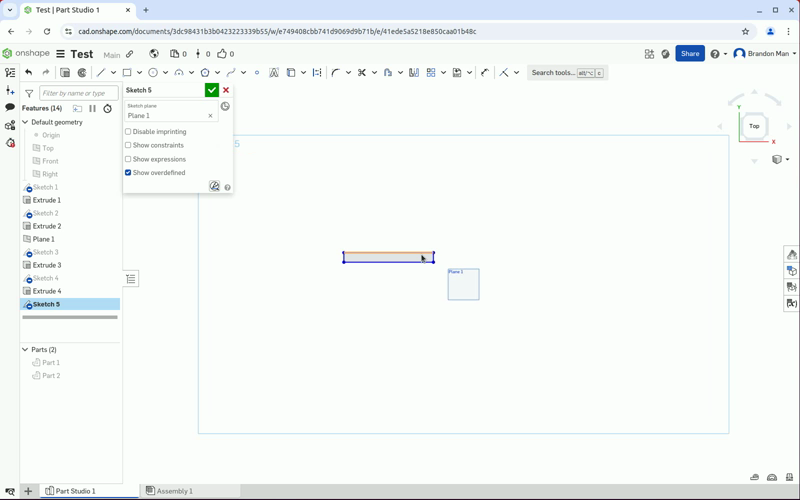
scroll(6)
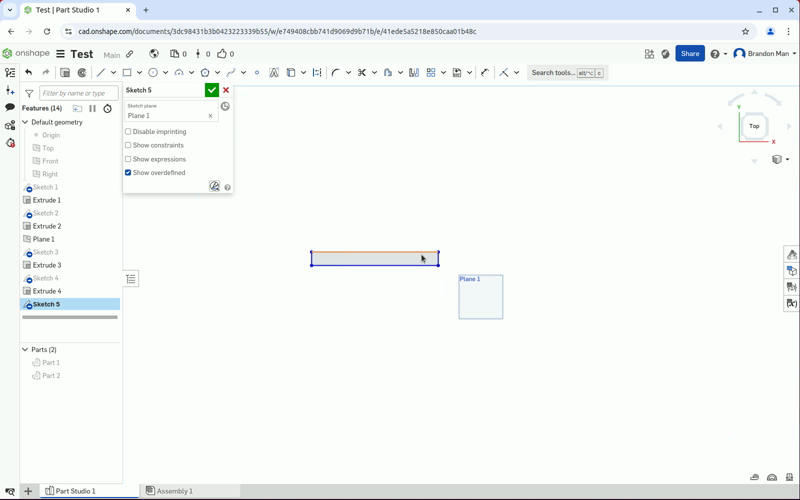
scroll(6)
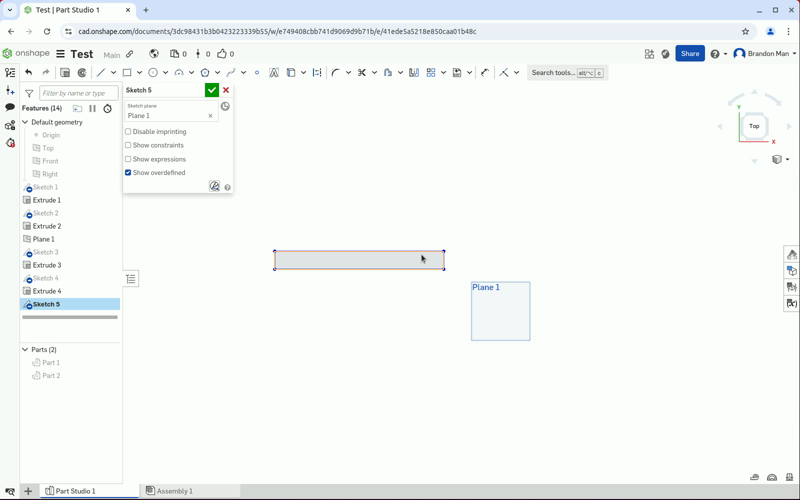
scroll(6)
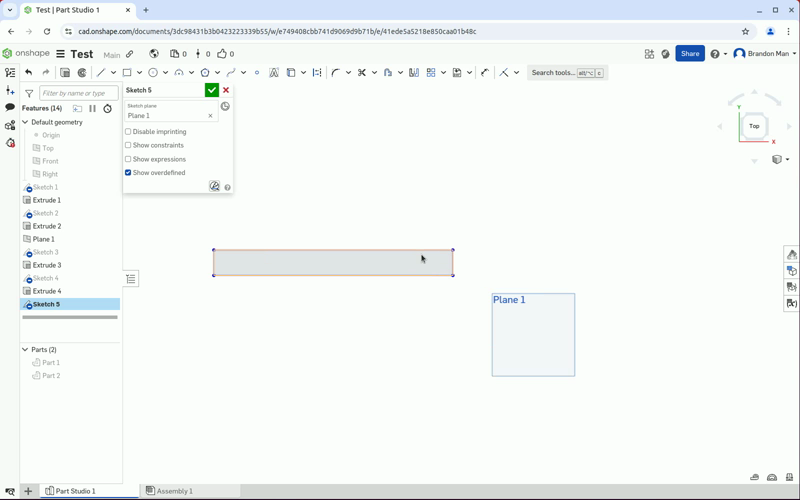
scroll(6)
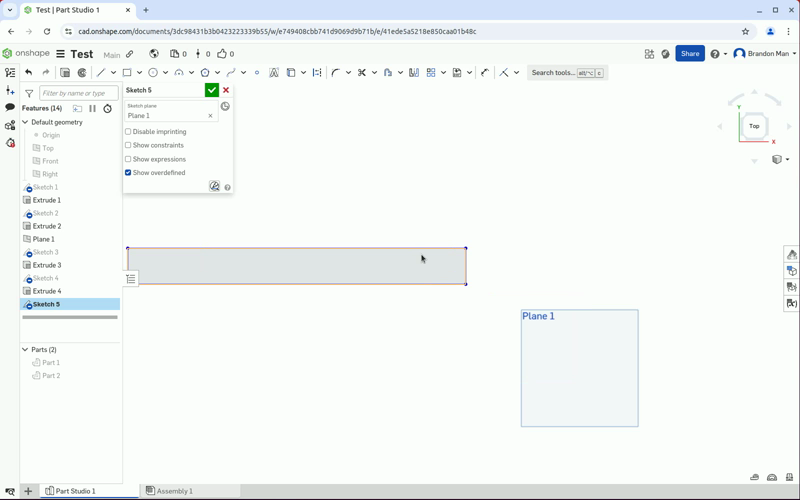
scroll(6)
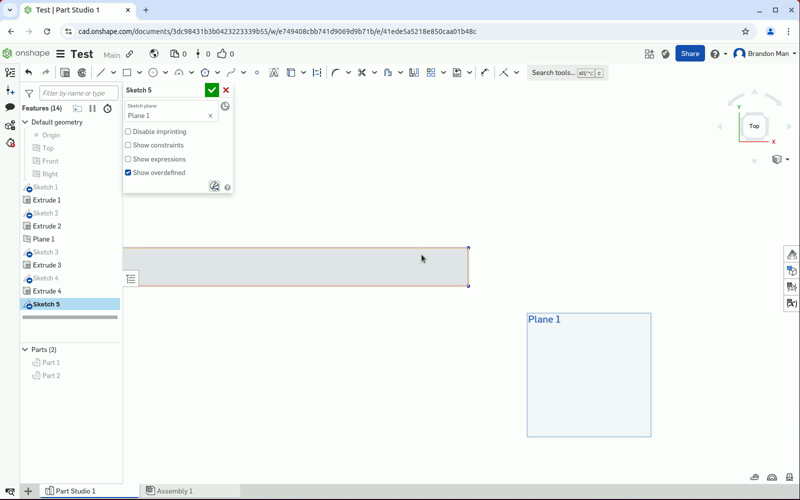
scroll(6)
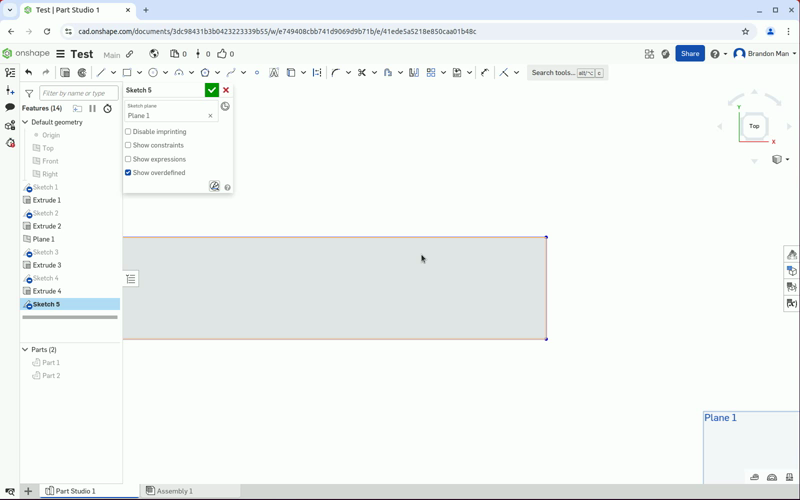
click(421, 254)
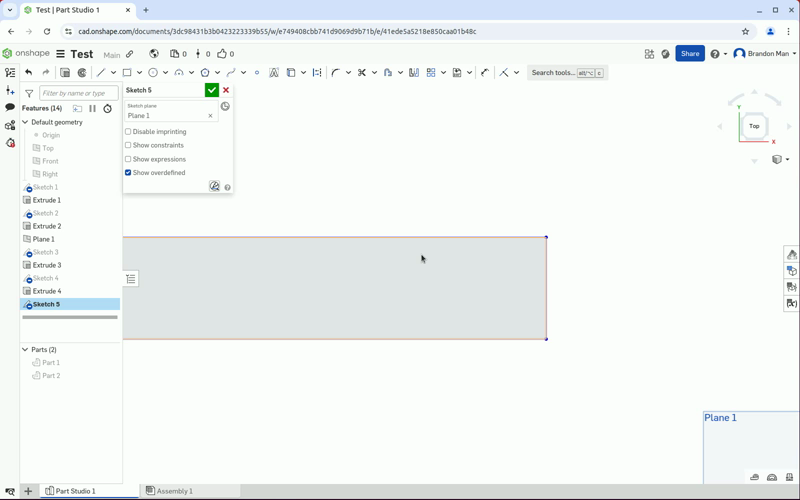
scroll(-6)
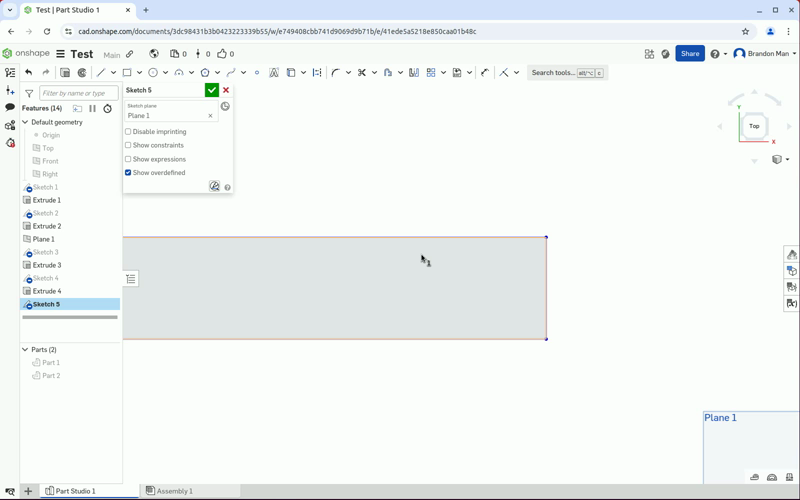
scroll(-6)
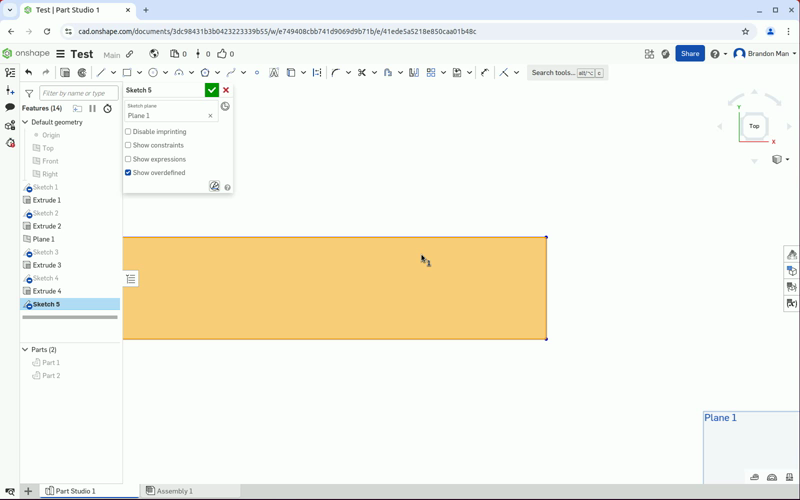
scroll(-6)
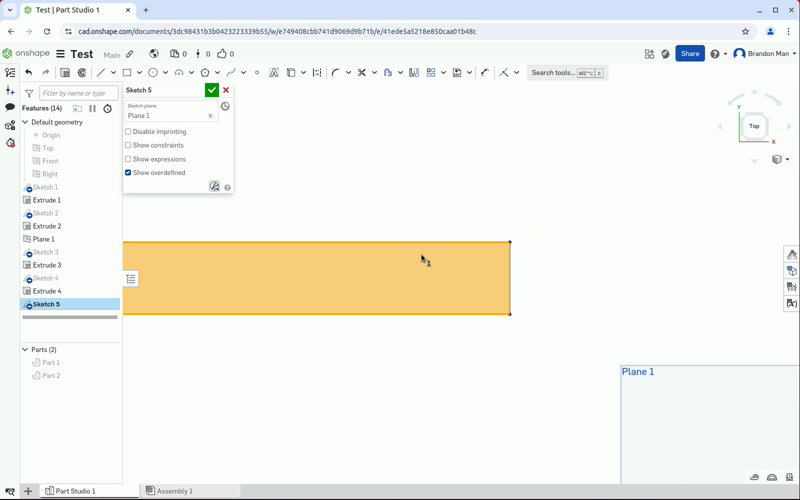
scroll(-6)
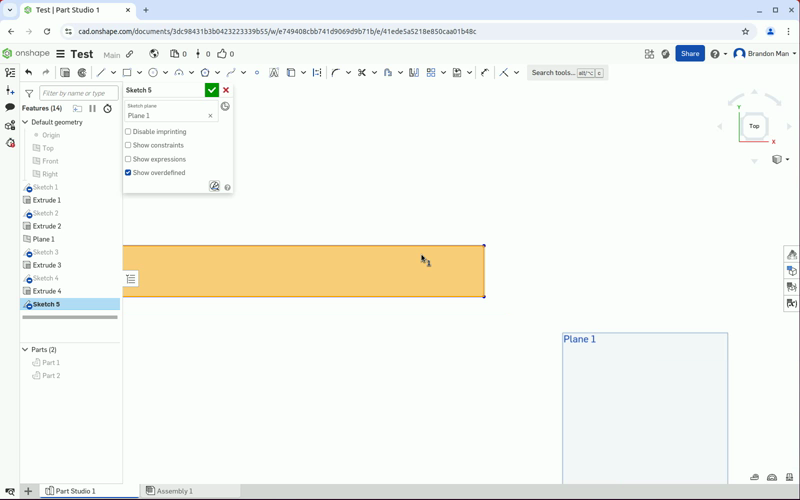
scroll(-6)
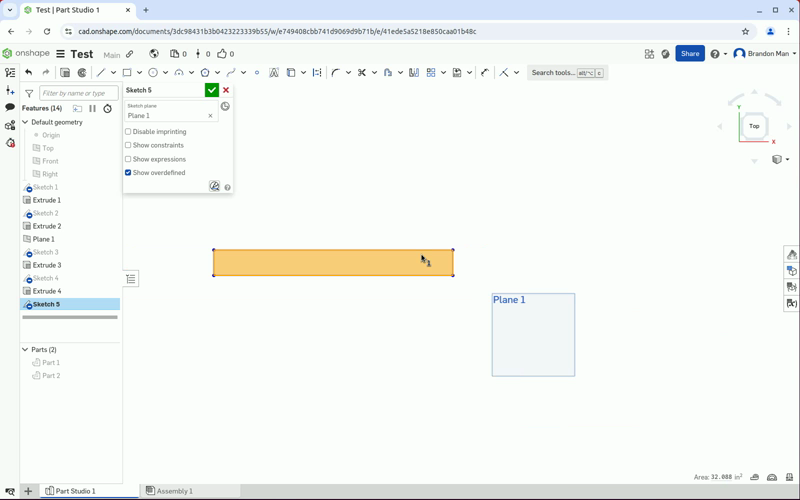
scroll(-6)
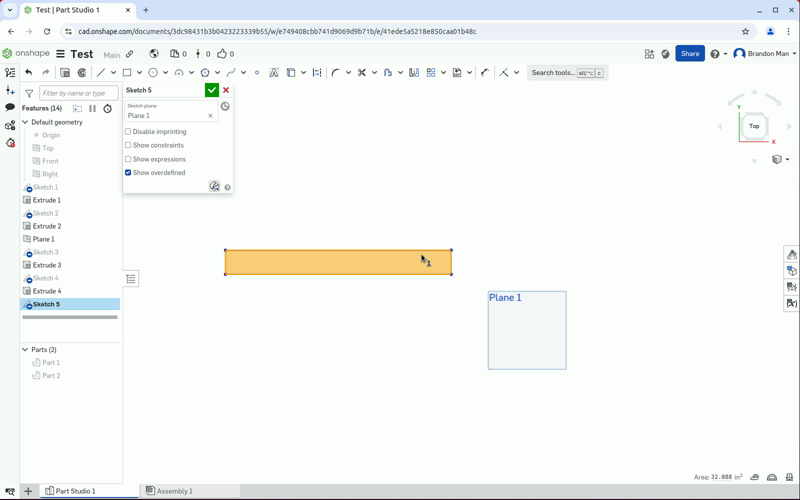
scroll(-6)
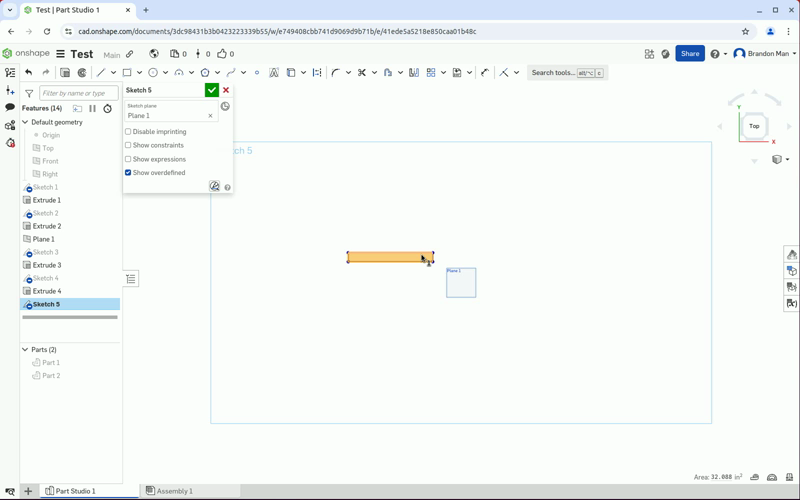
mouse_move(73, 352)
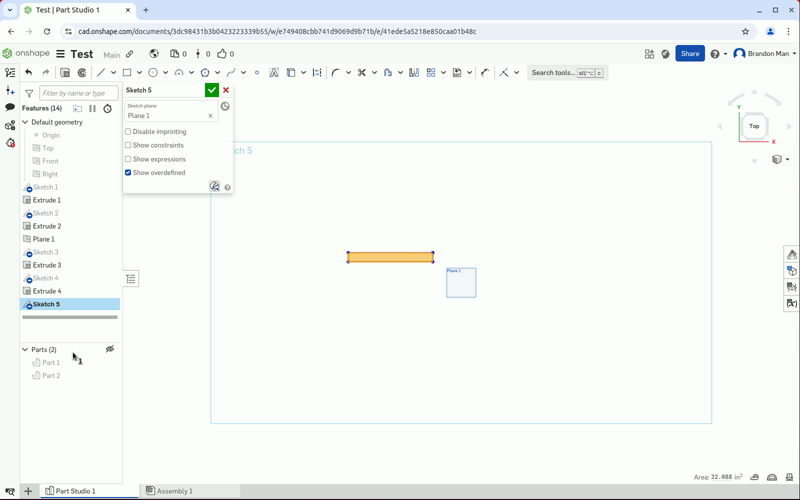
key(shift+y)
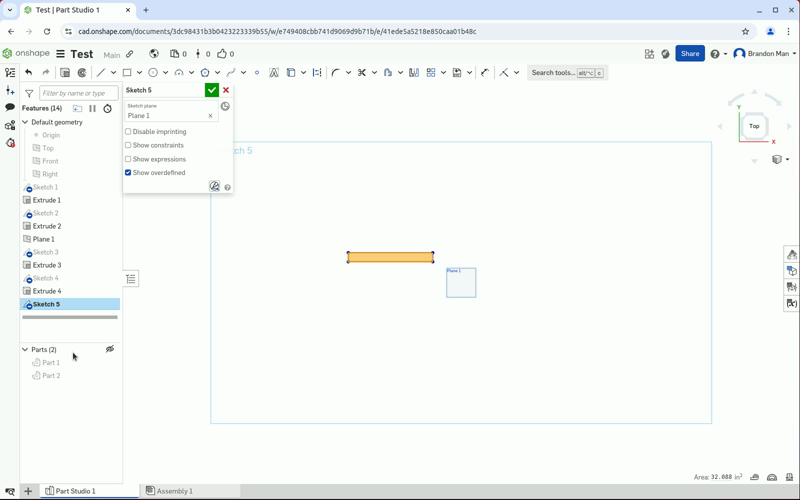
key(shift+e)
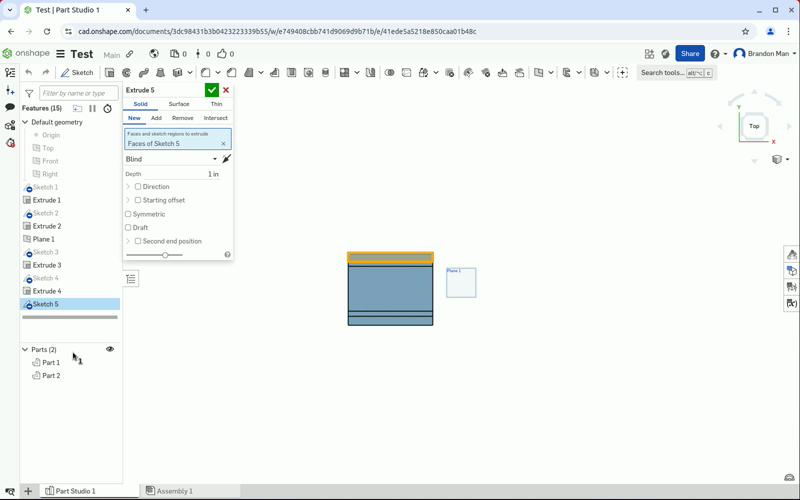
mouse_move(143, 106)
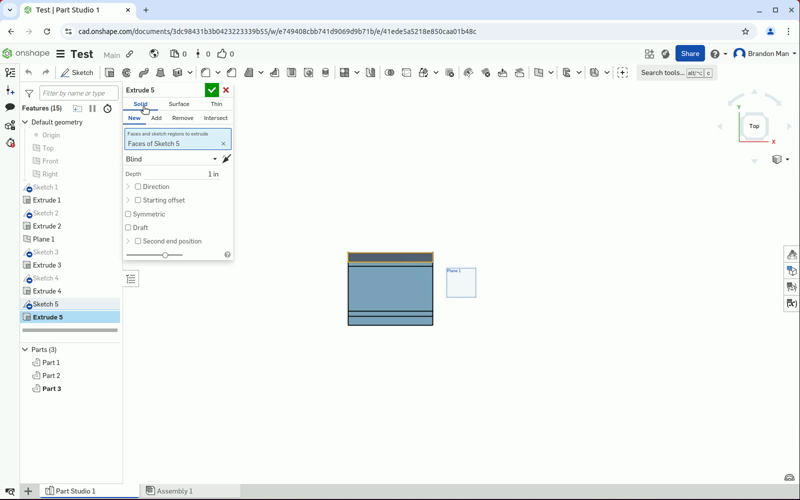
click(143, 106)
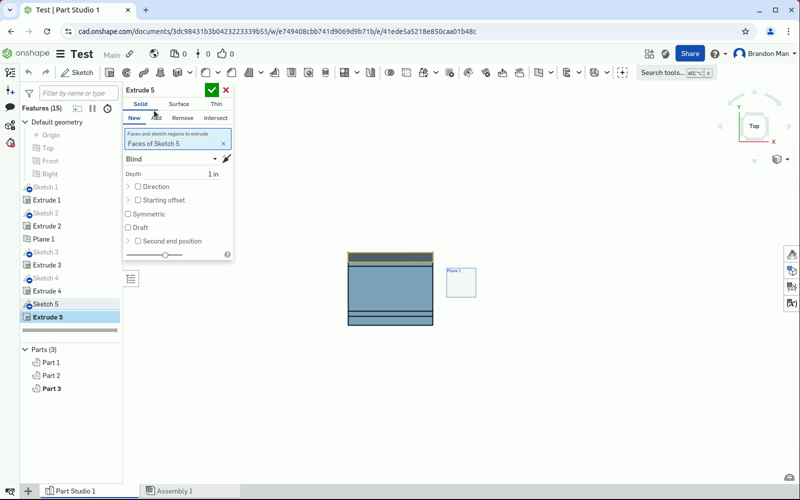
mouse_move(186, 120)
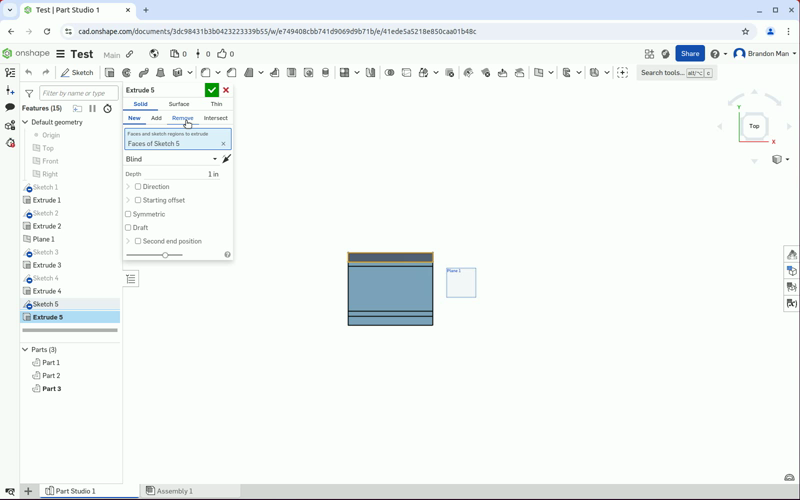
click(186, 120)
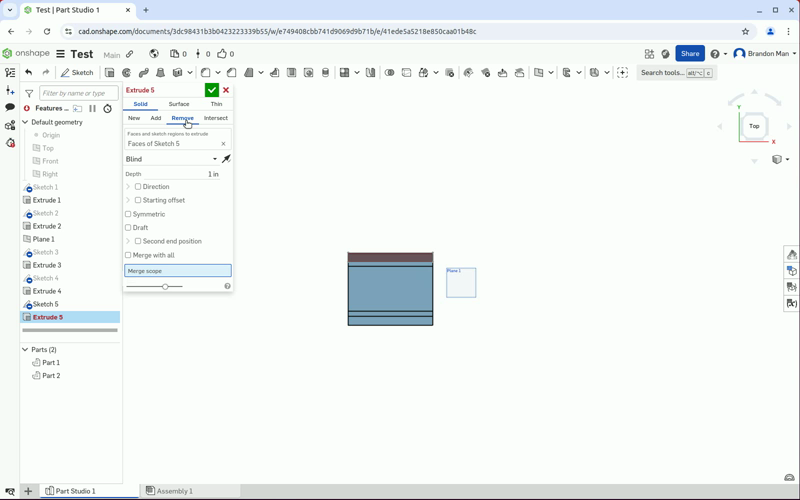
key(tab, 4)
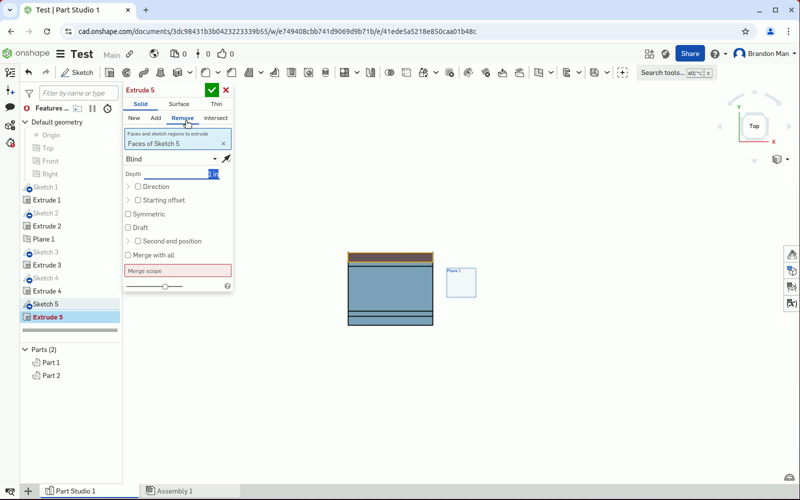
text(4.574)
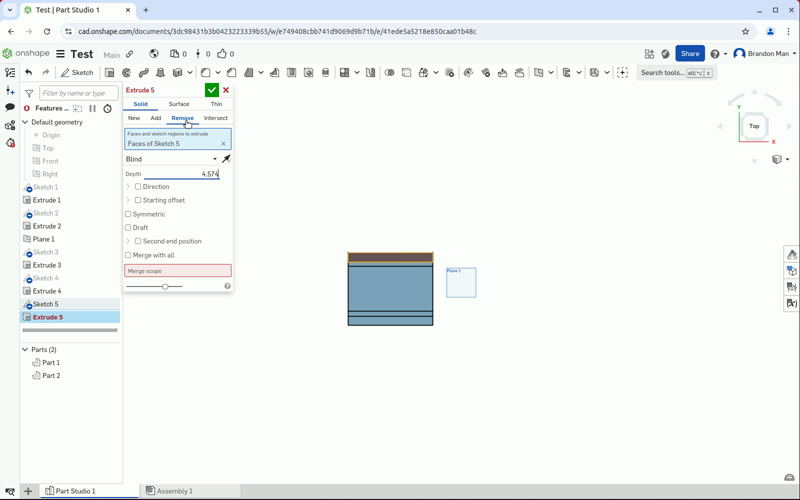
key(tab, 6)
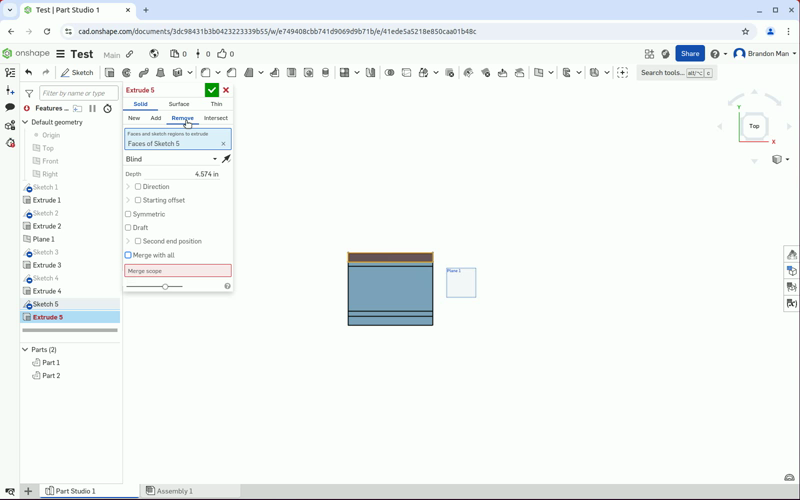
key(space)
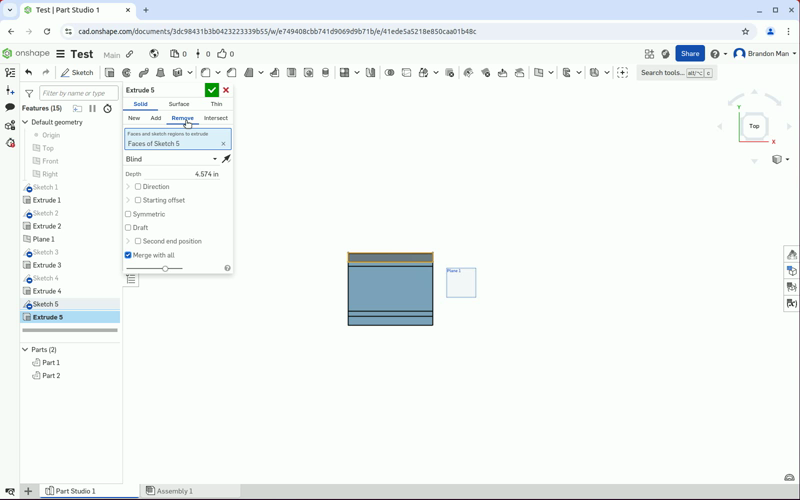
key(enter)
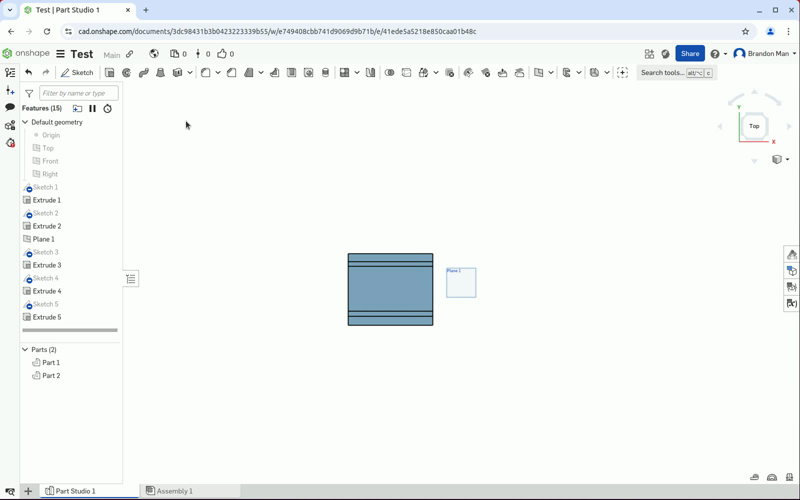
key(shift+h)
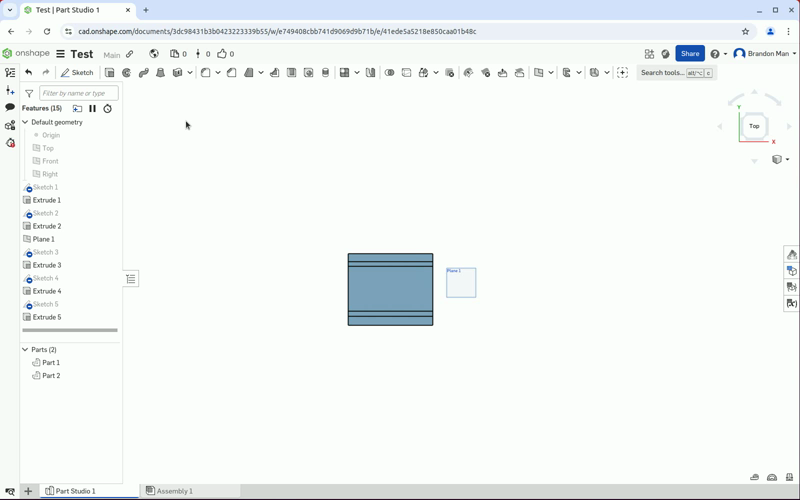
key(shift+h)
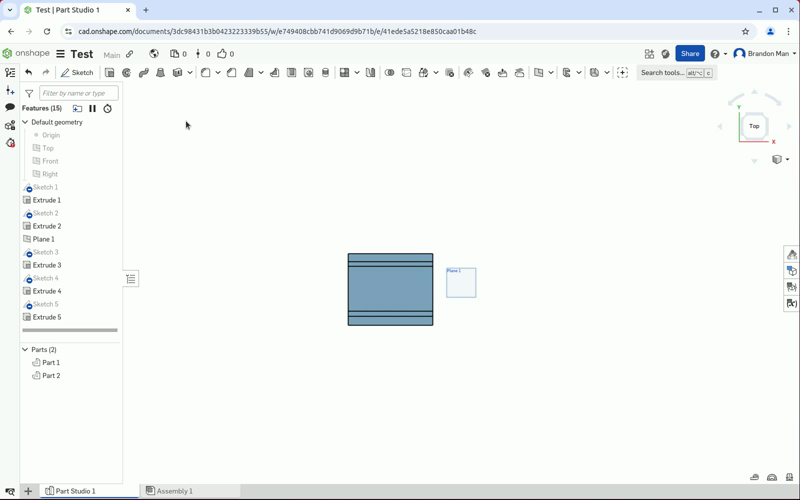
key(shift+7)
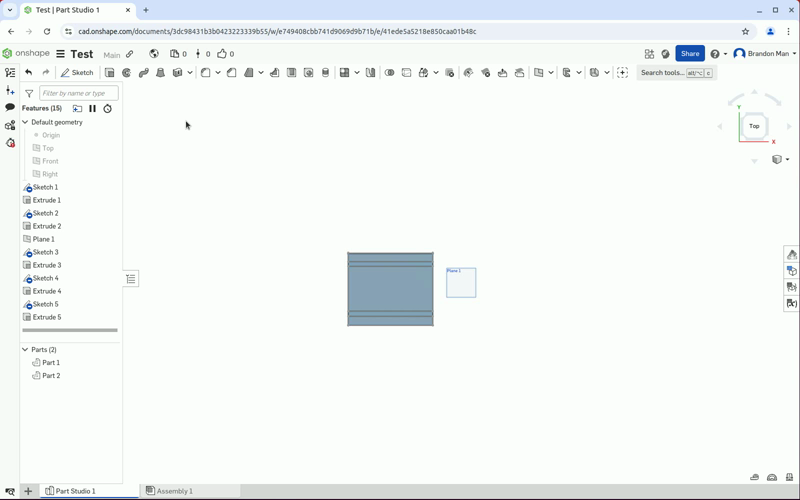
key(up, 3)
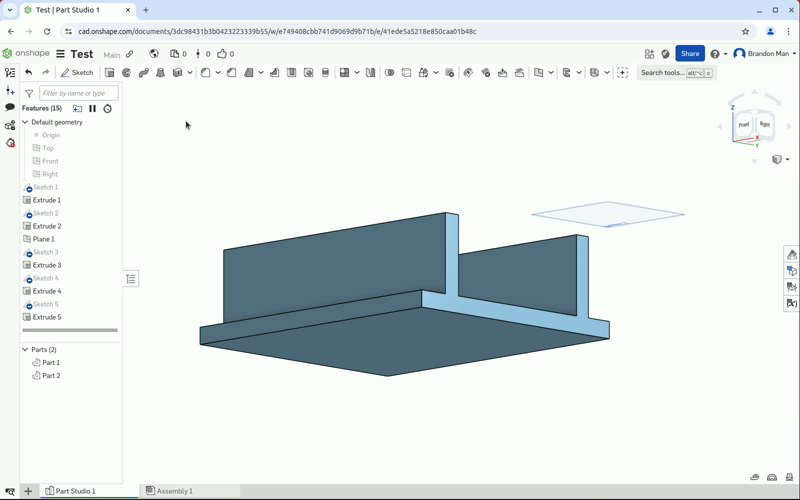
key(left, 3)
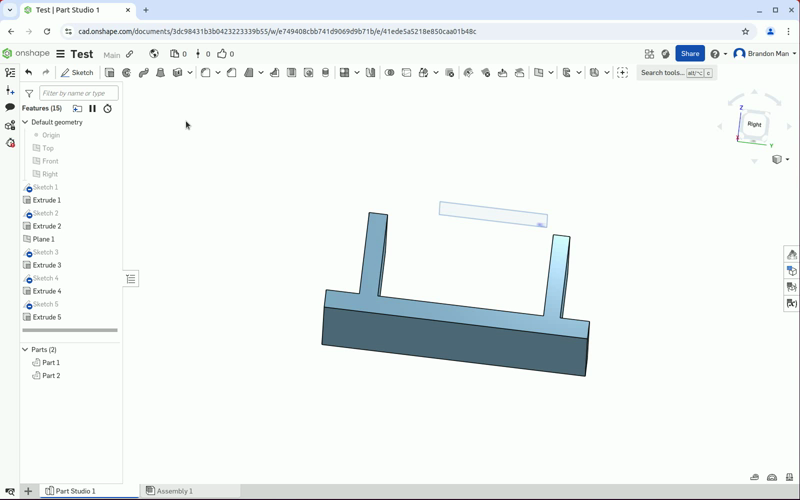
key(right, 3)
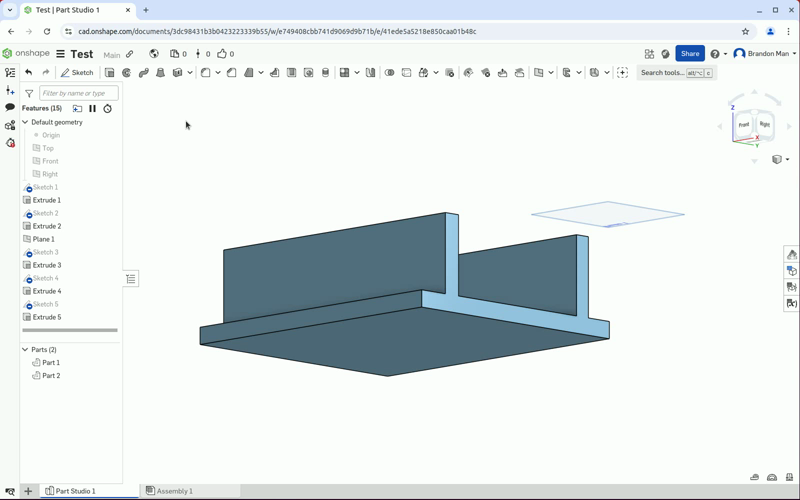
key(down, 3)
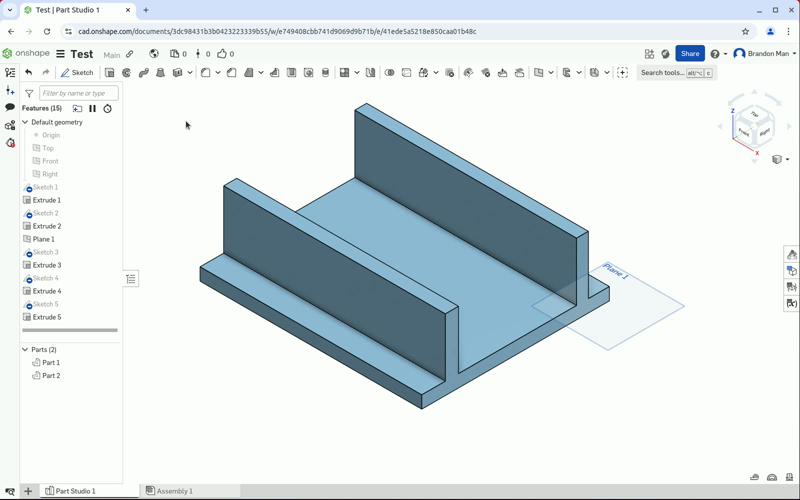
mouse_move(73, 189)
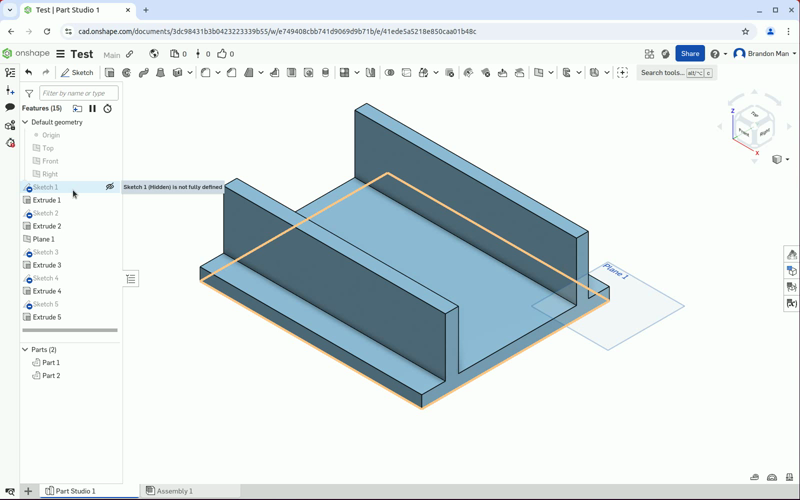
click(73, 189)